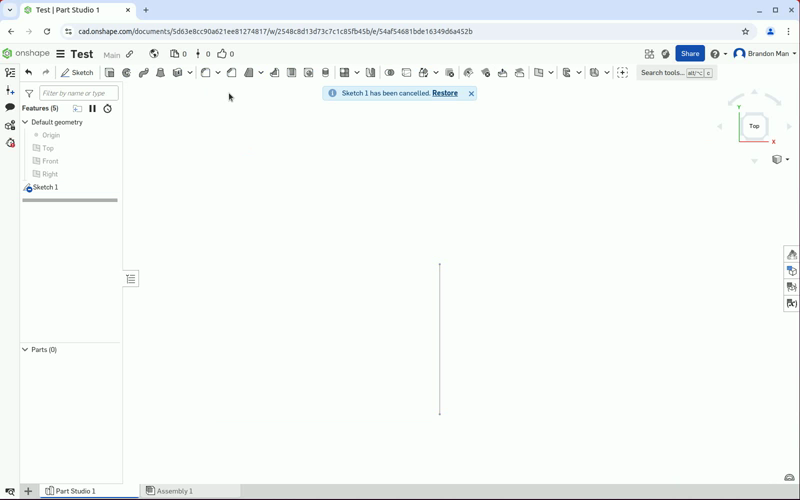
key(shift+h)
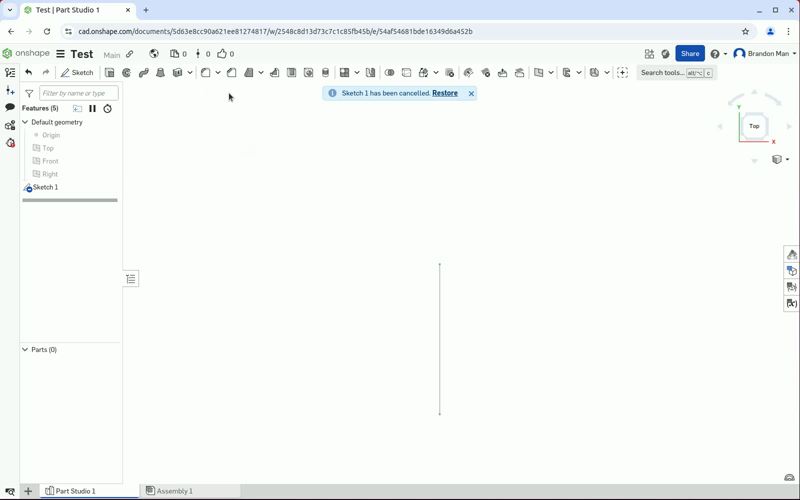
key(shift+s)
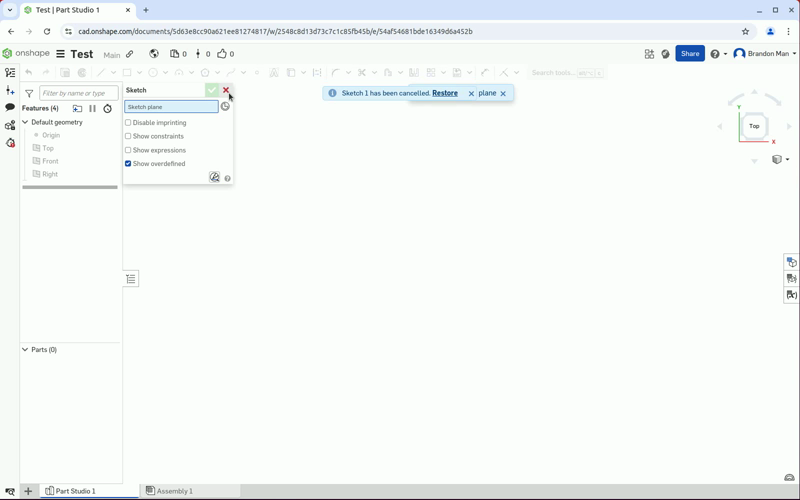
mouse_move(73, 150)
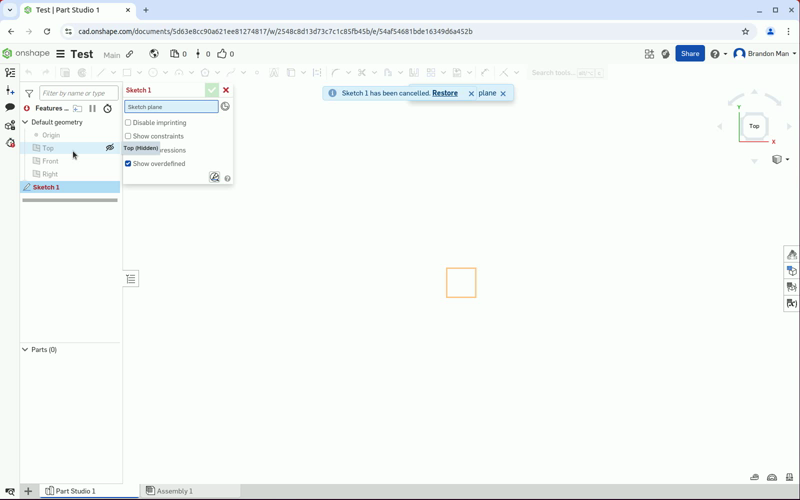
click(73, 150)
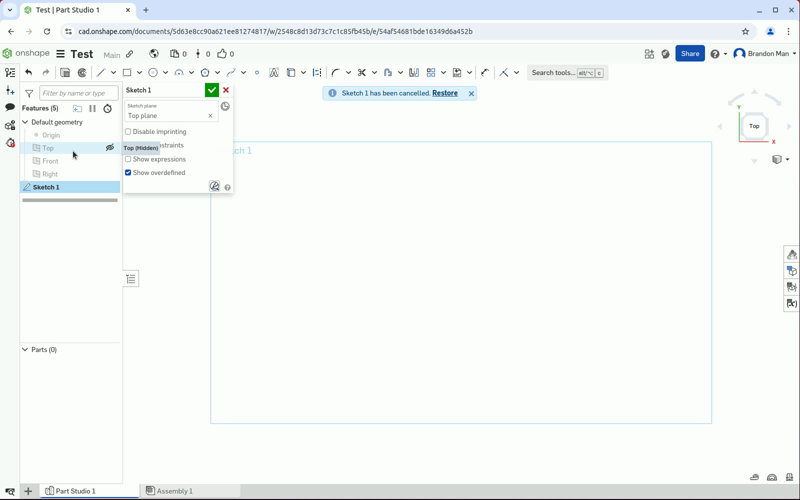
mouse_move(73, 352)
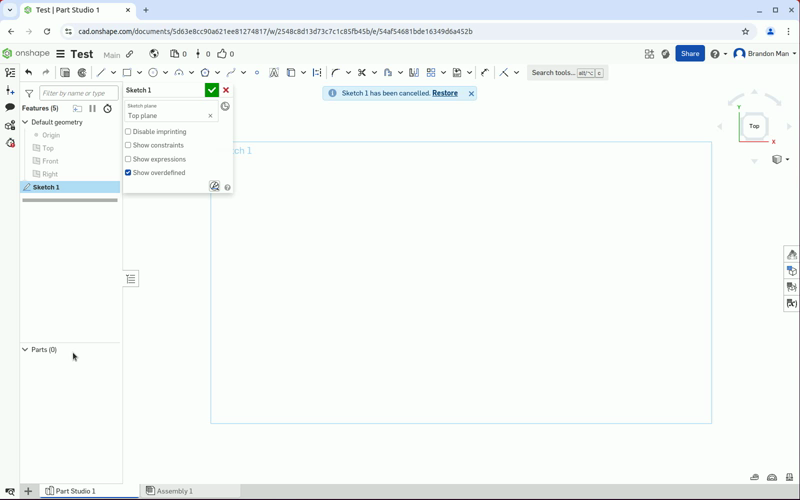
key(y)
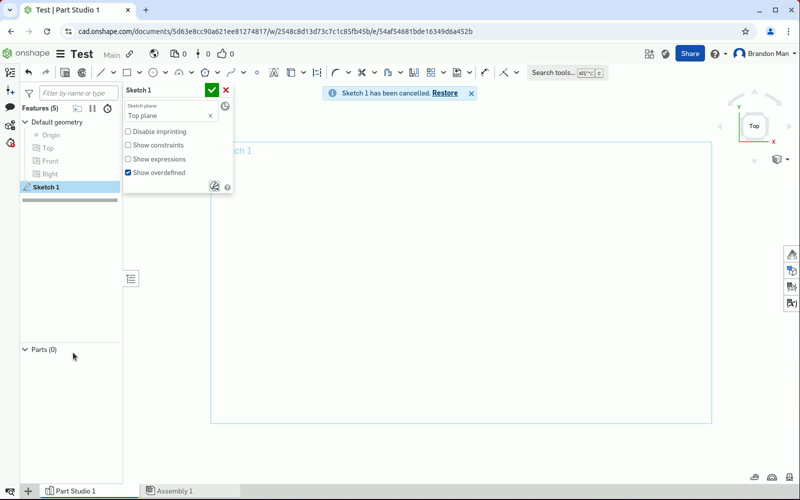
key(l)
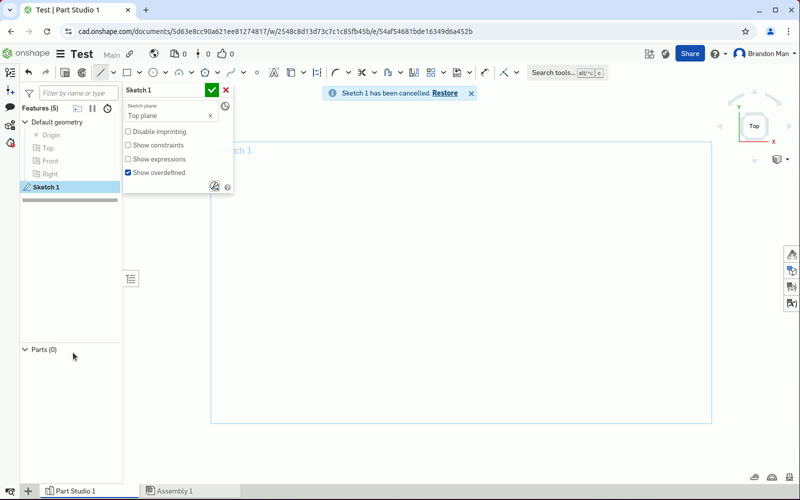
key_down(shift)
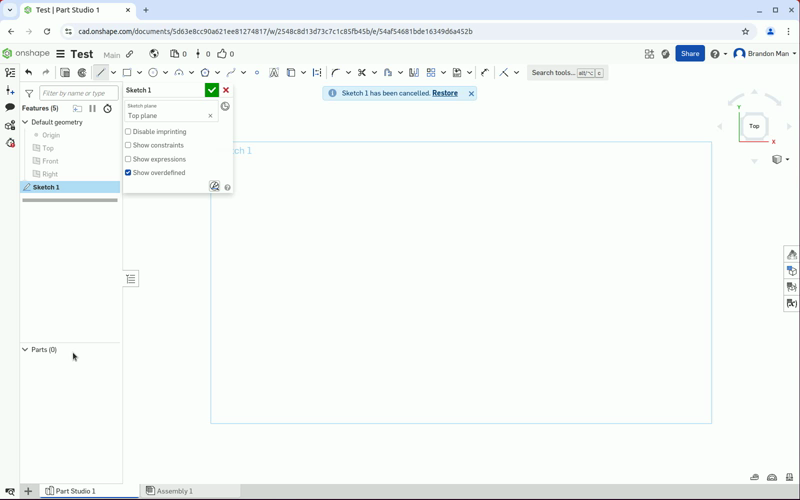
mouse_move(456, 293)
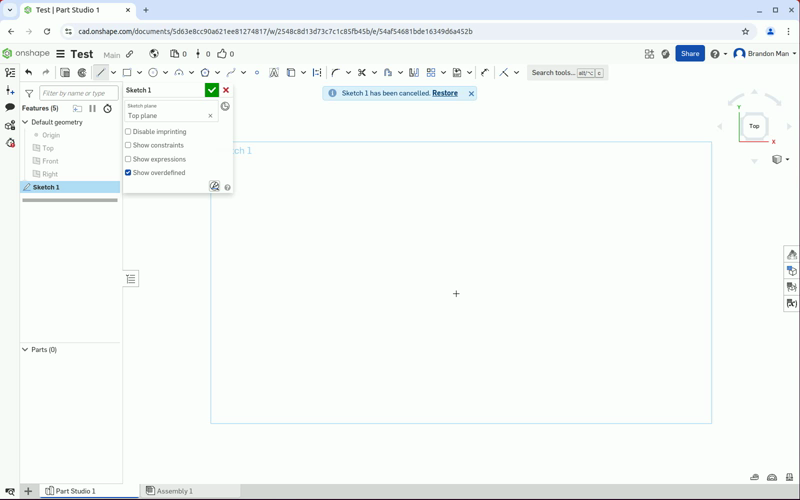
click(456, 293)
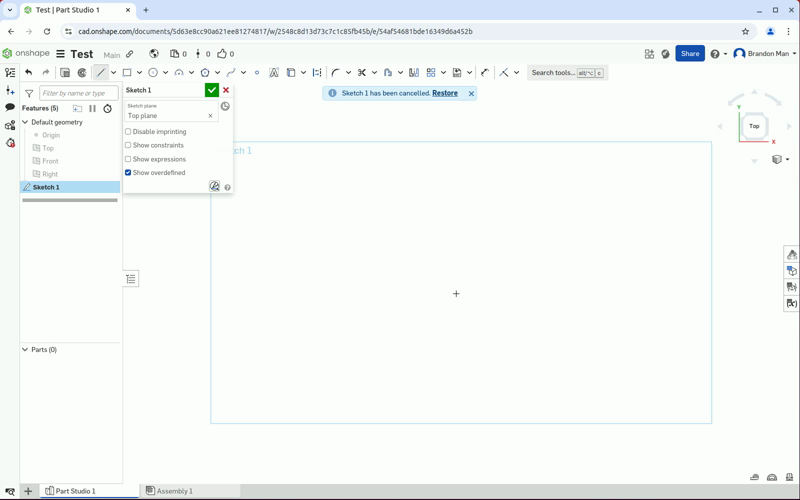
key_up(shift)
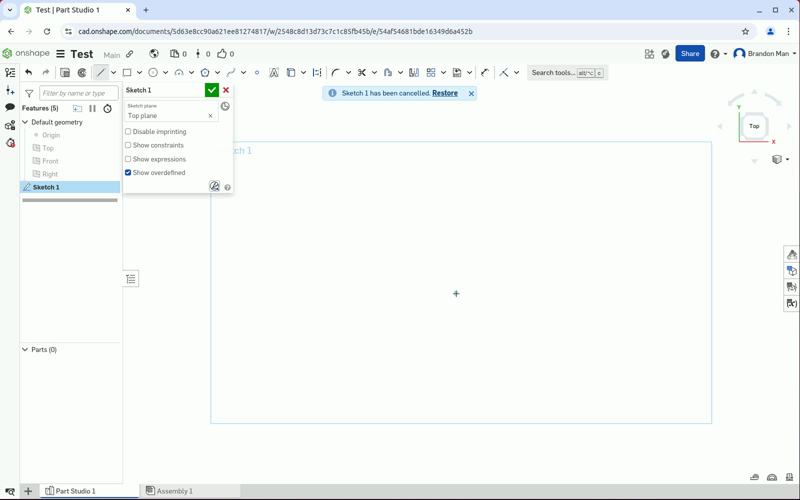
key_down(shift)
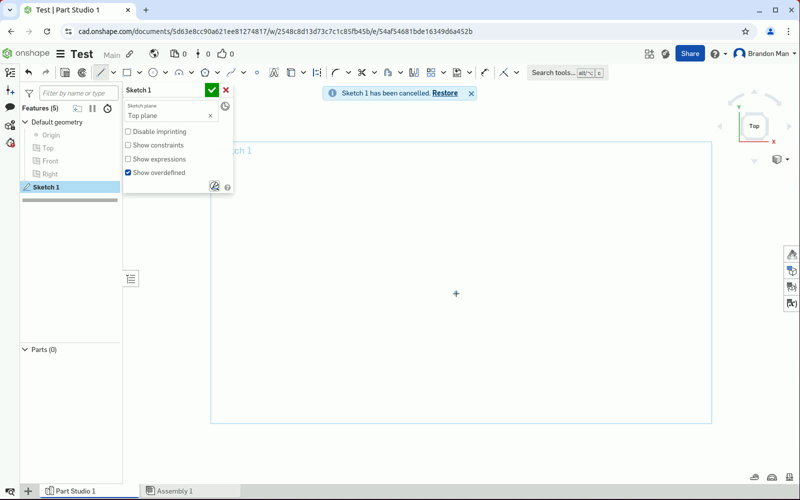
mouse_move(486, 293)
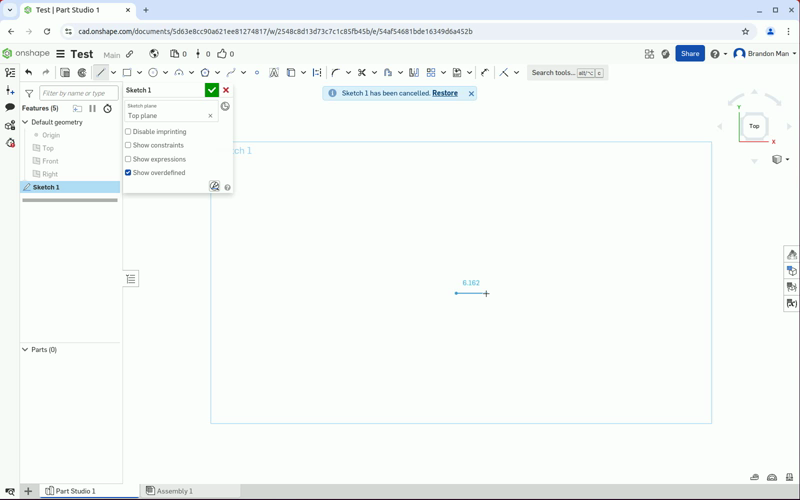
mouse_move(473, 293)
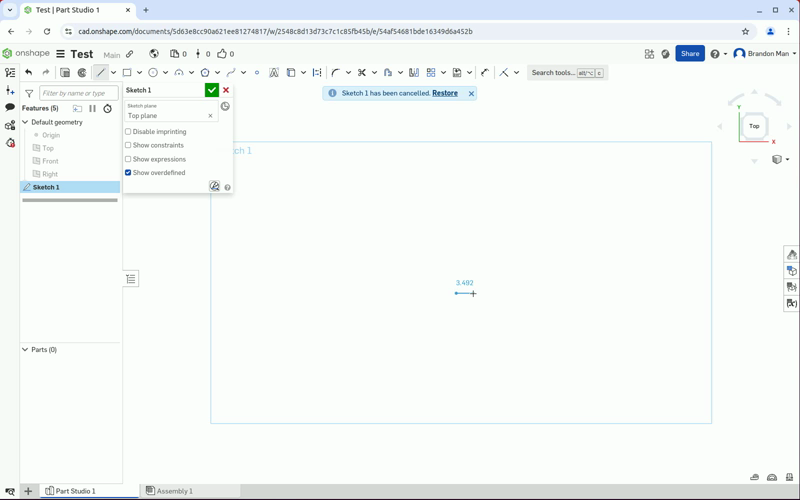
click(473, 293)
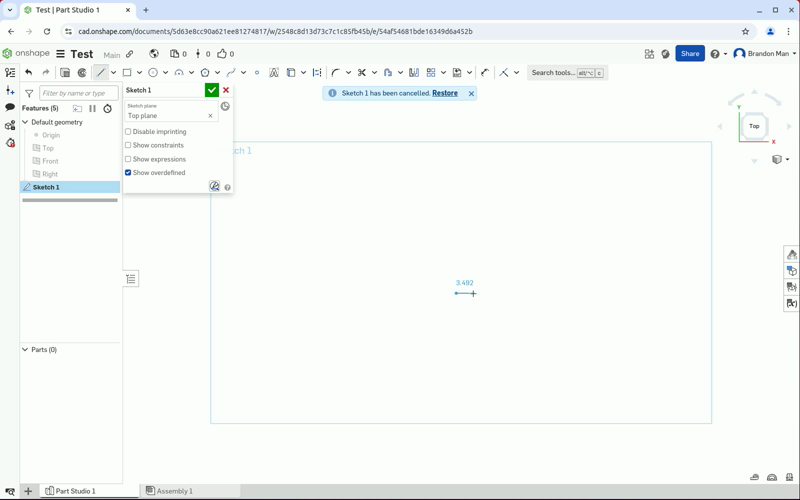
key_up(shift)
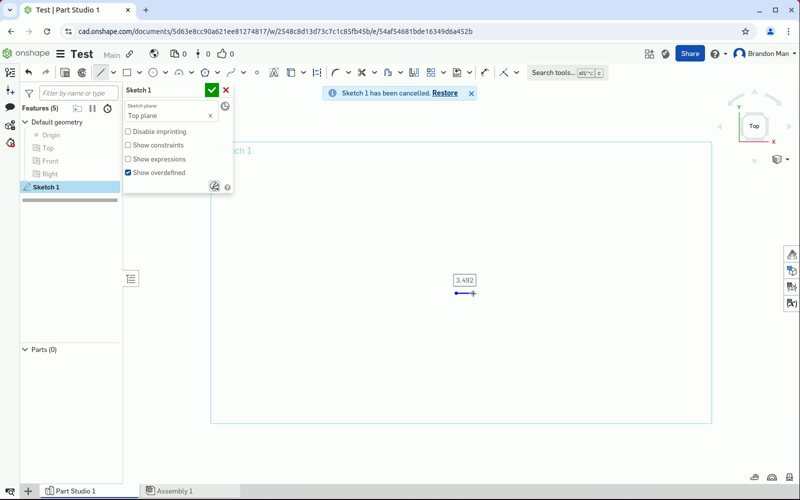
key_down(shift)
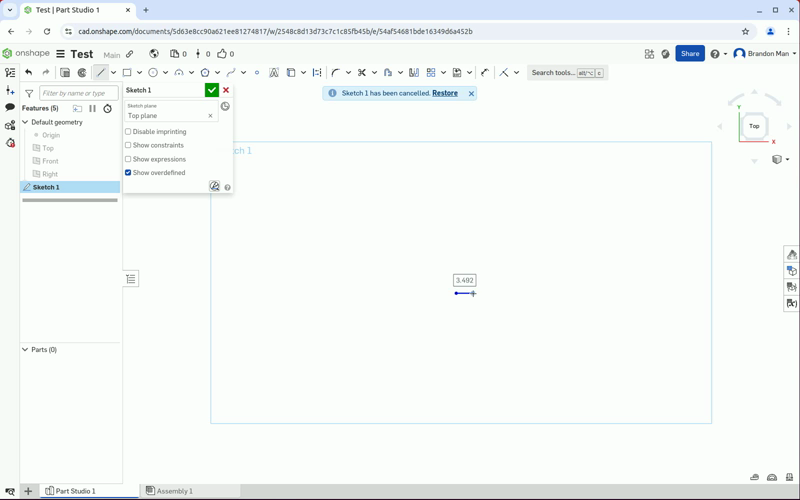
mouse_move(473, 170)
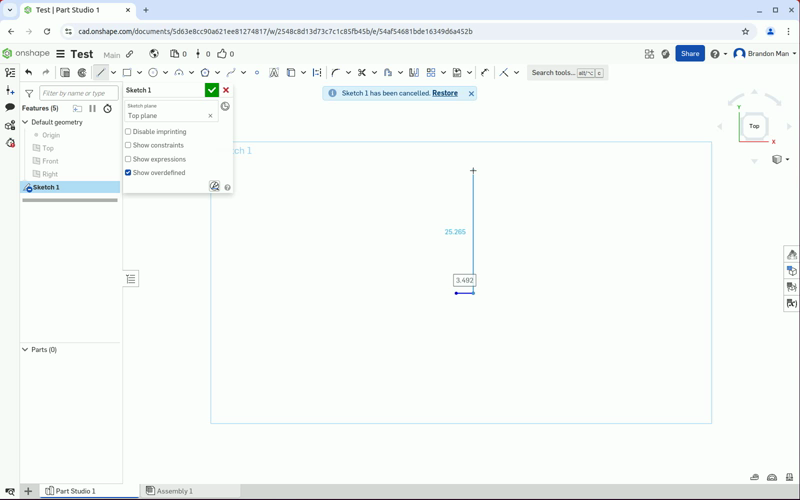
click(473, 170)
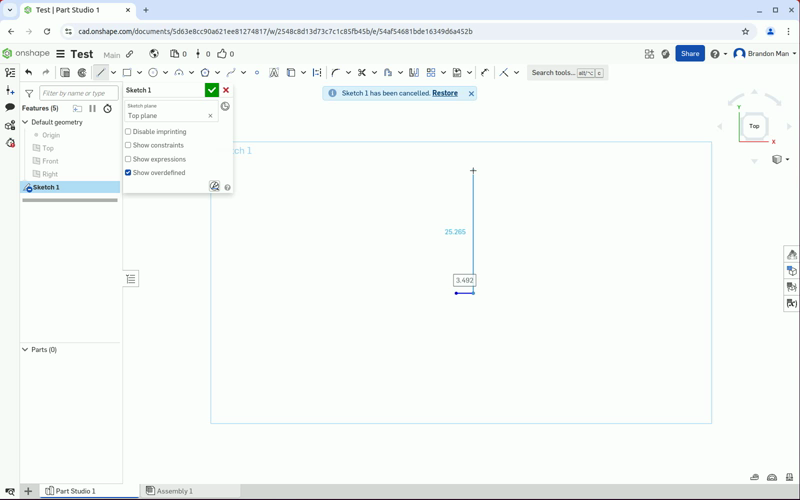
key_up(shift)
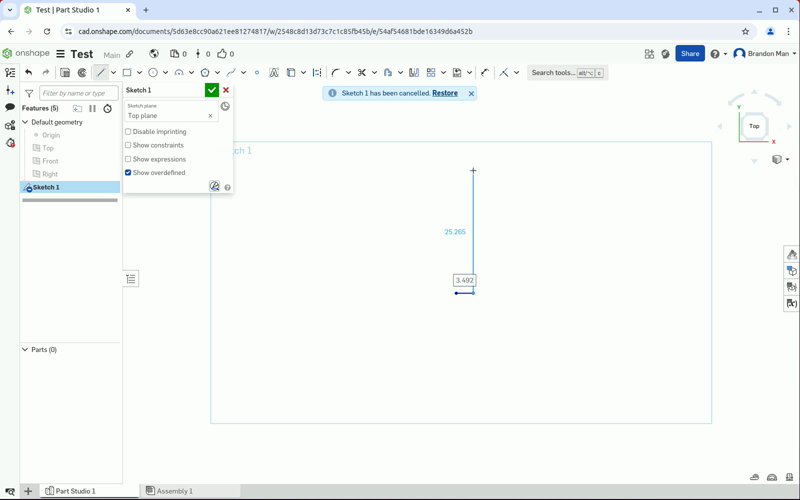
key_down(shift)
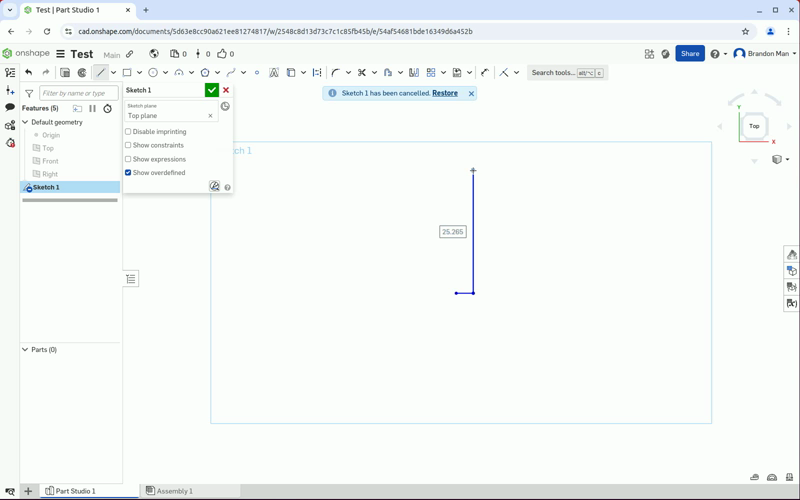
mouse_move(503, 170)
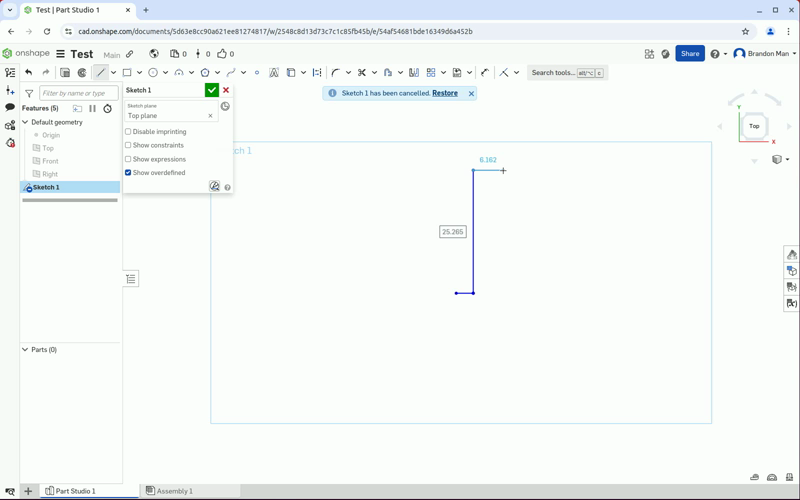
mouse_move(456, 170)
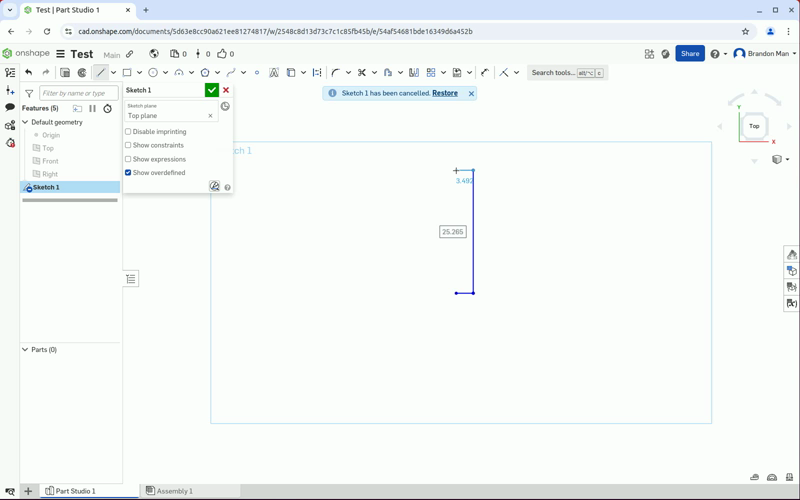
click(456, 170)
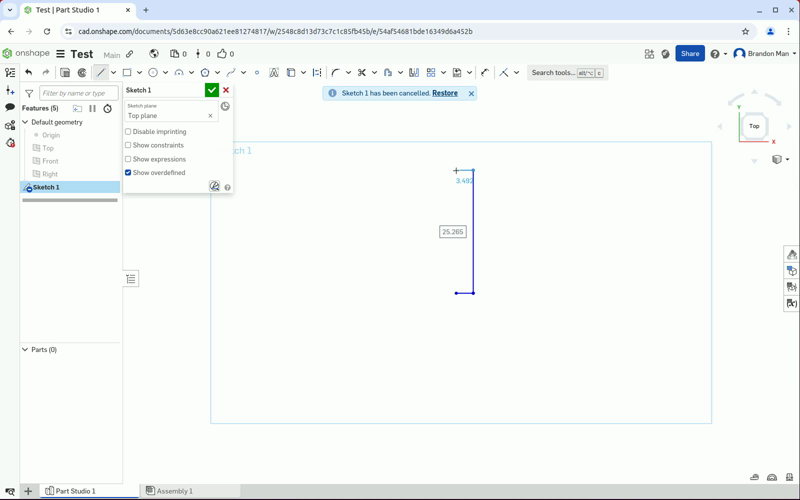
key_up(shift)
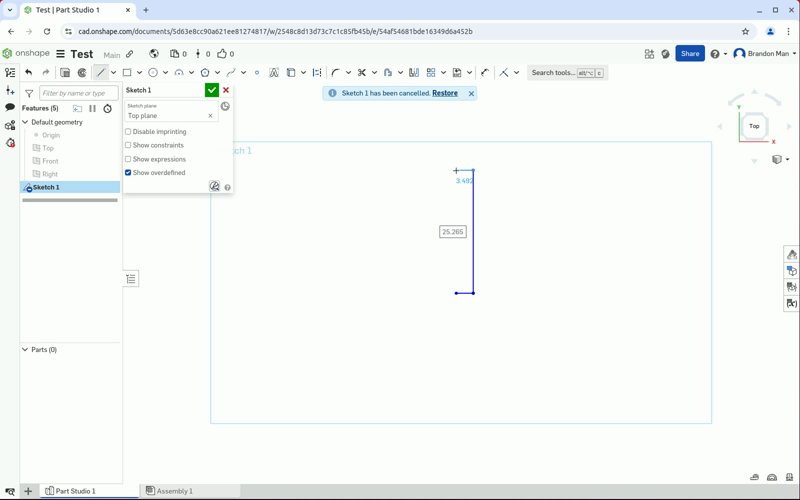
key_down(shift)
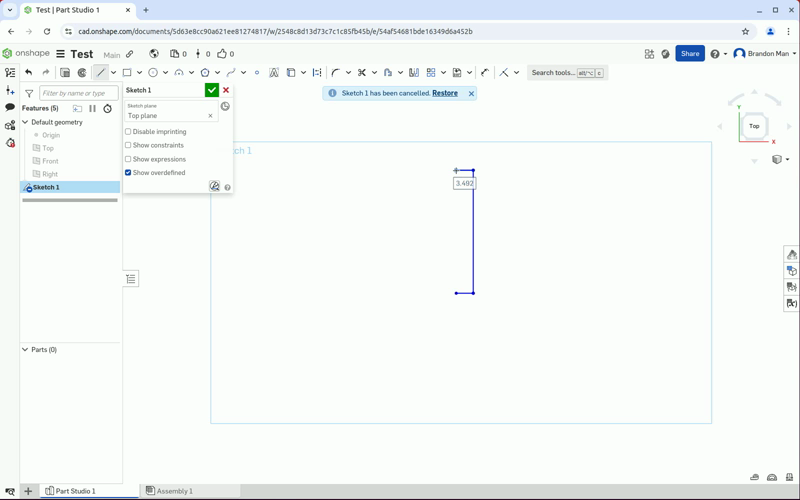
mouse_move(456, 293)
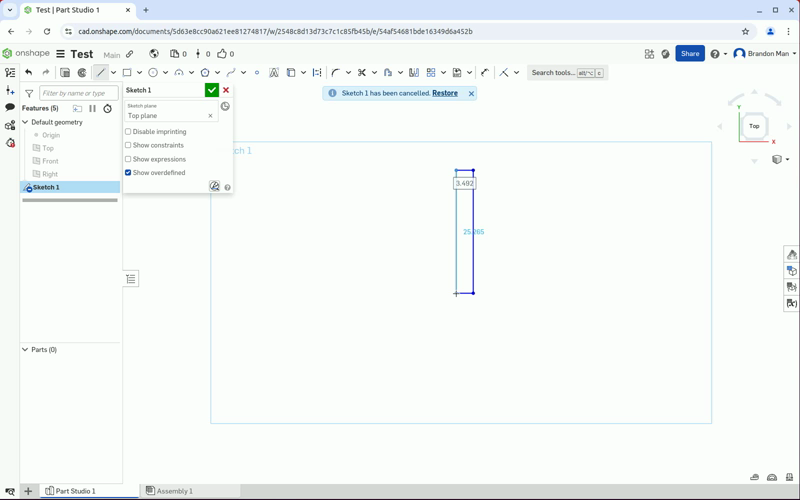
key_up(shift)
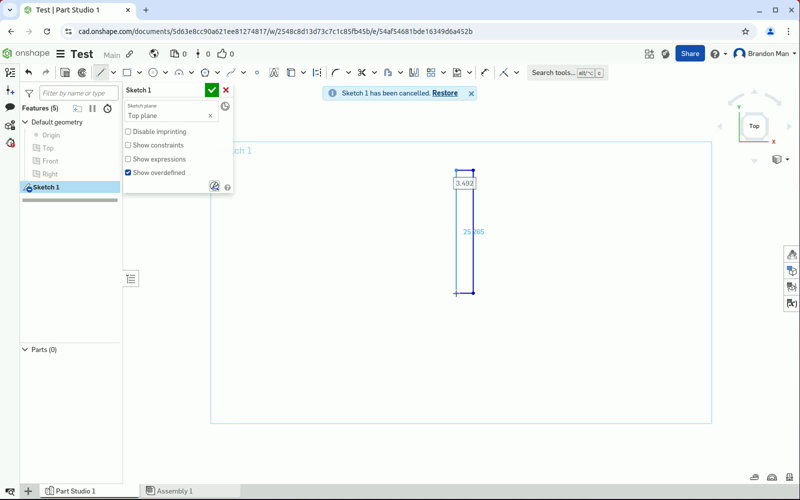
click(456, 293)
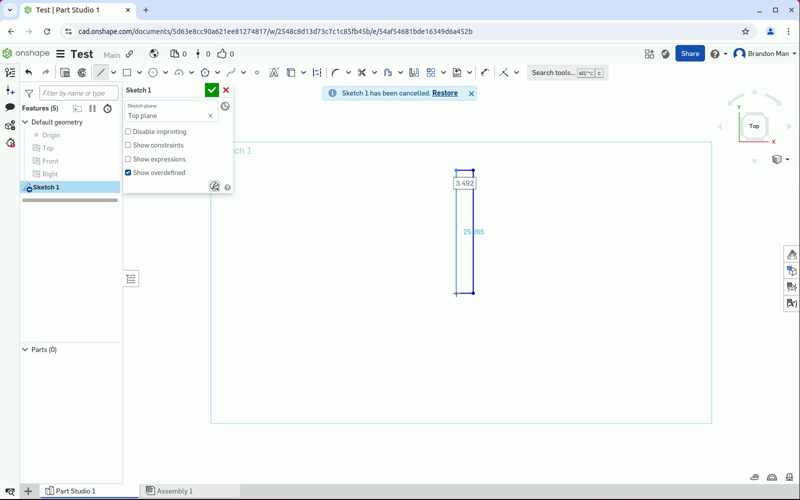
key(esc)
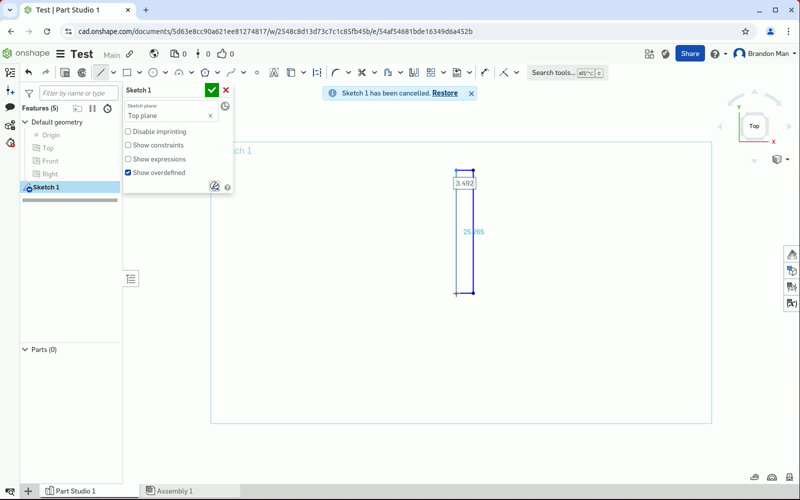
mouse_move(465, 194)
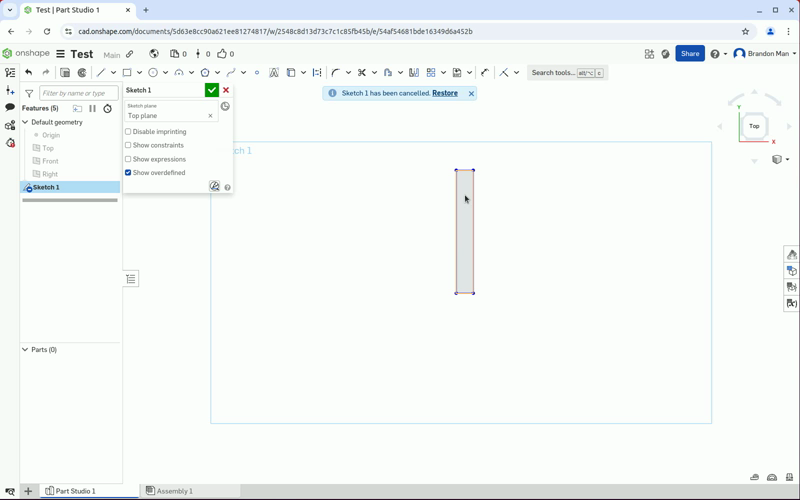
click(465, 194)
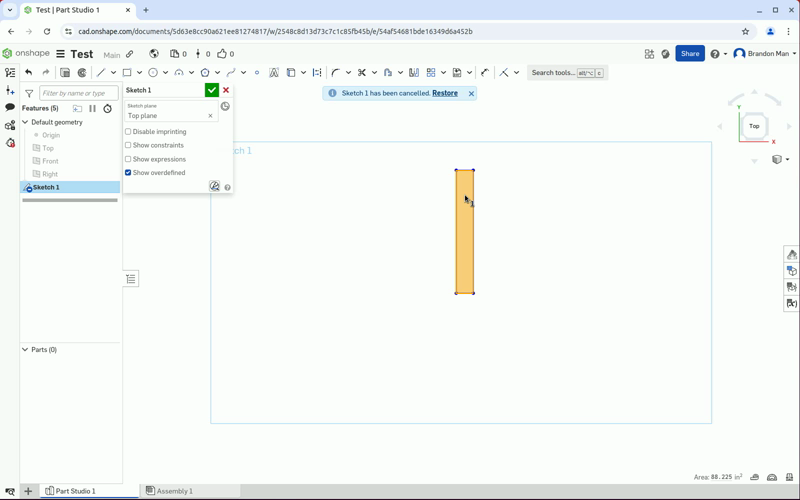
mouse_move(73, 352)
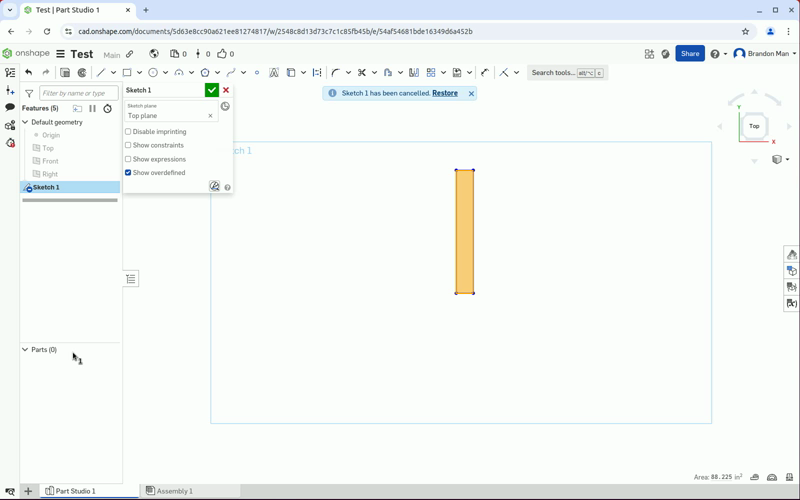
key(shift+y)
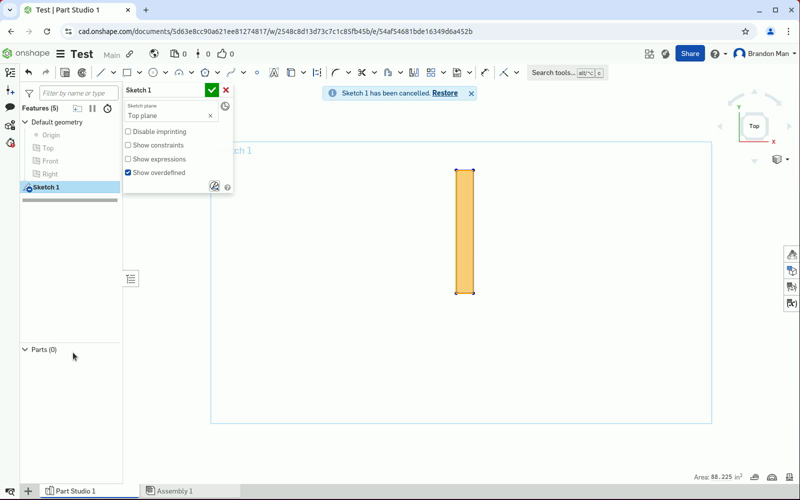
key(shift+e)
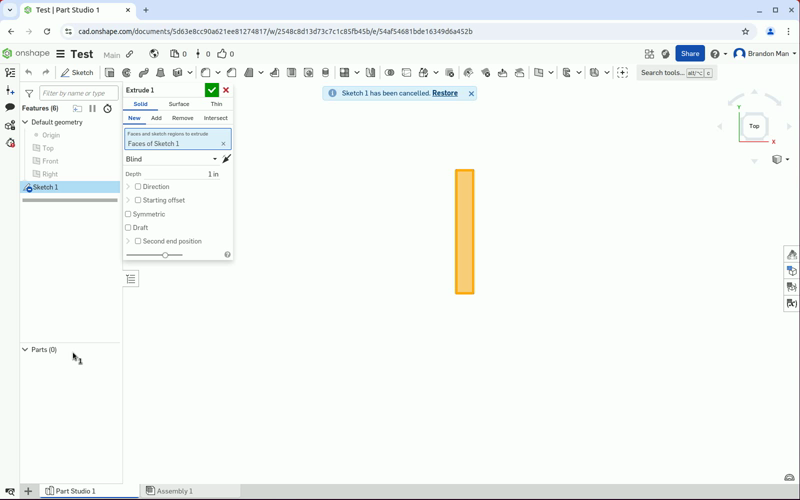
mouse_move(143, 106)
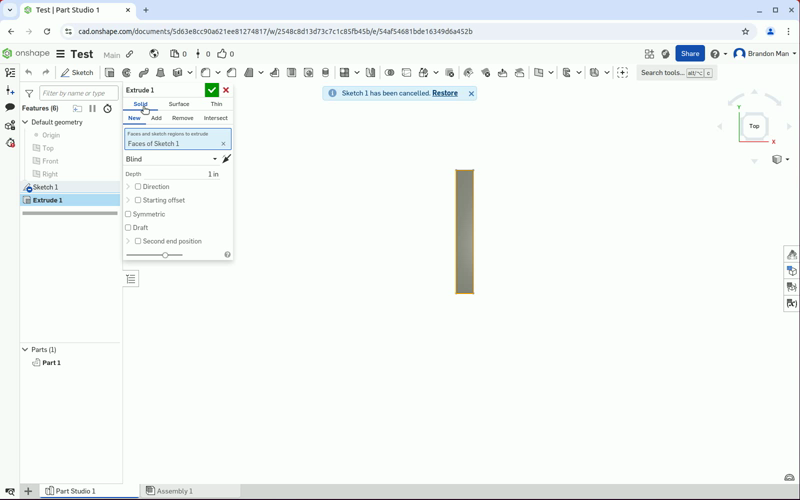
click(143, 106)
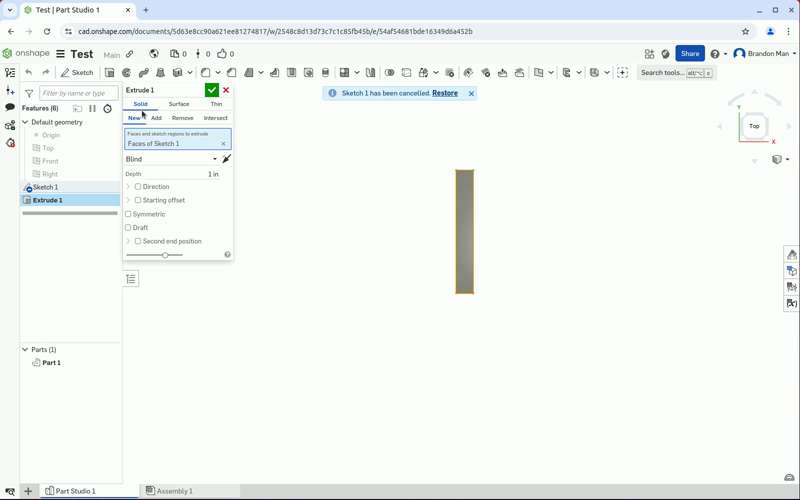
mouse_move(137, 120)
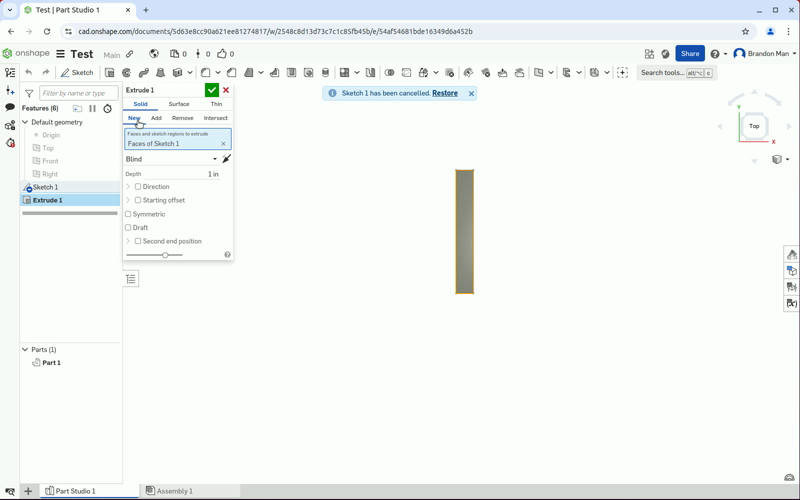
click(137, 120)
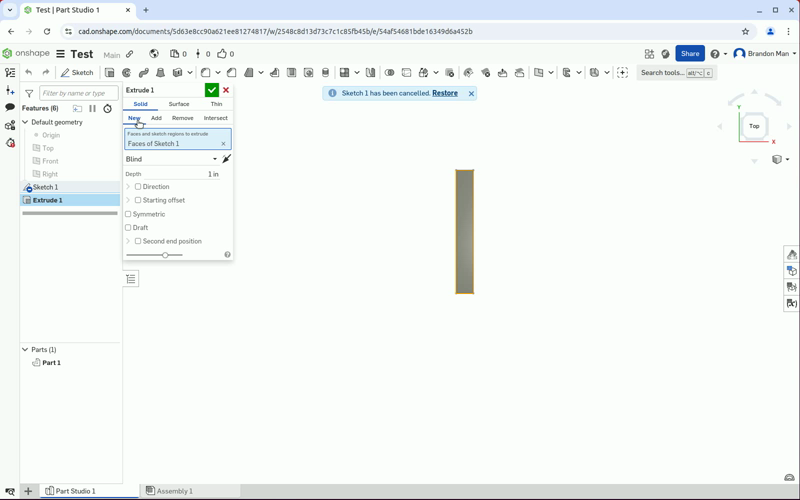
key(tab, 4)
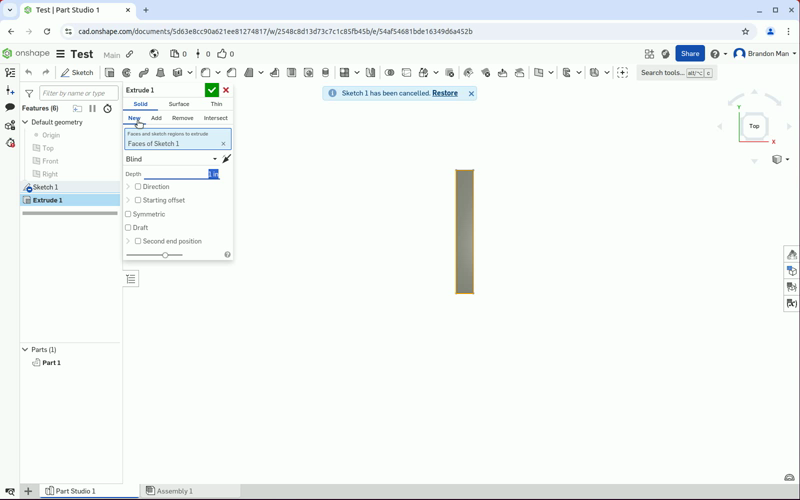
text(2.889)
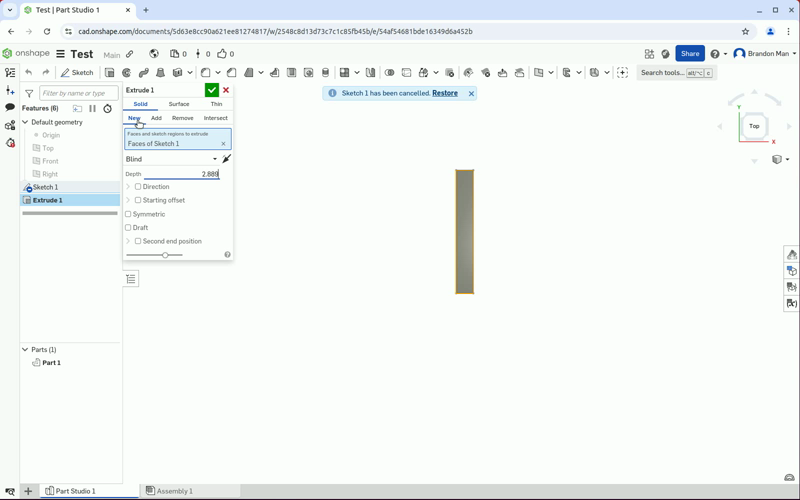
key(enter)
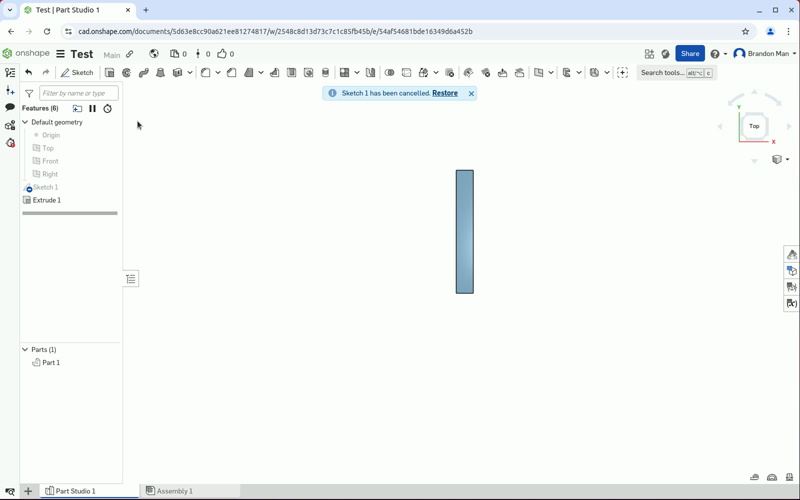
key(shift+h)
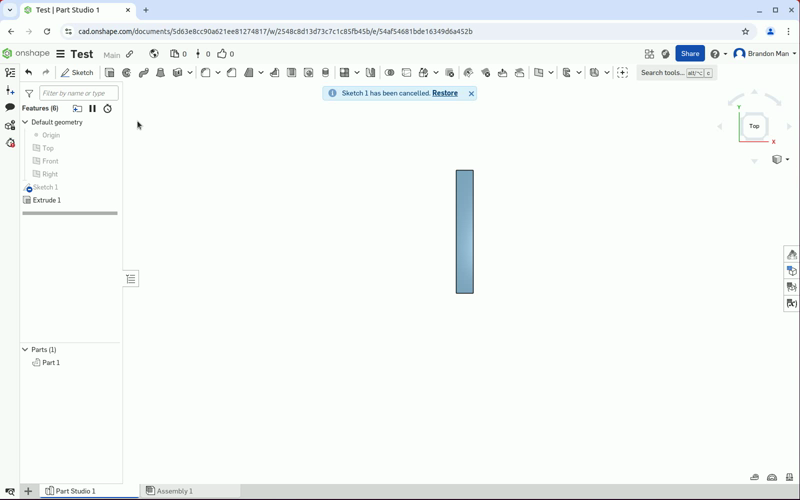
key(shift+h)
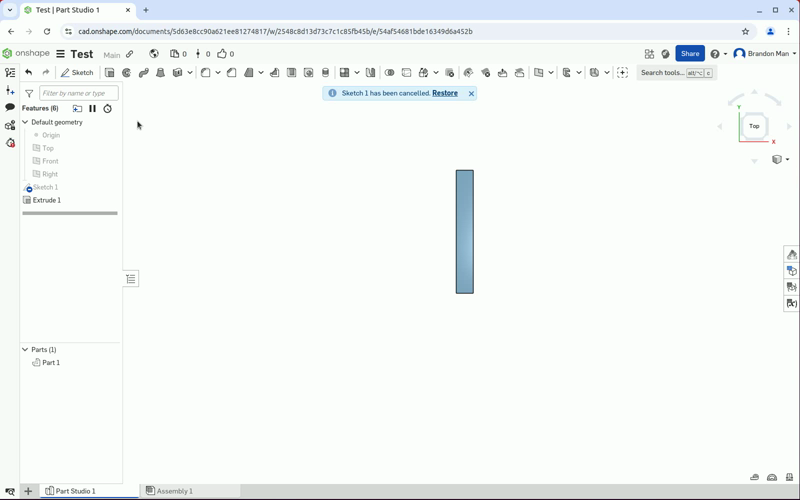
mouse_move(73, 189)
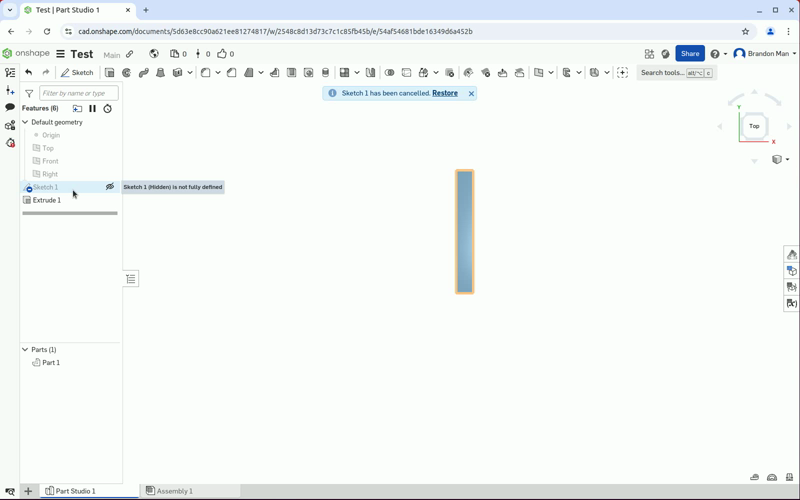
click(73, 189)
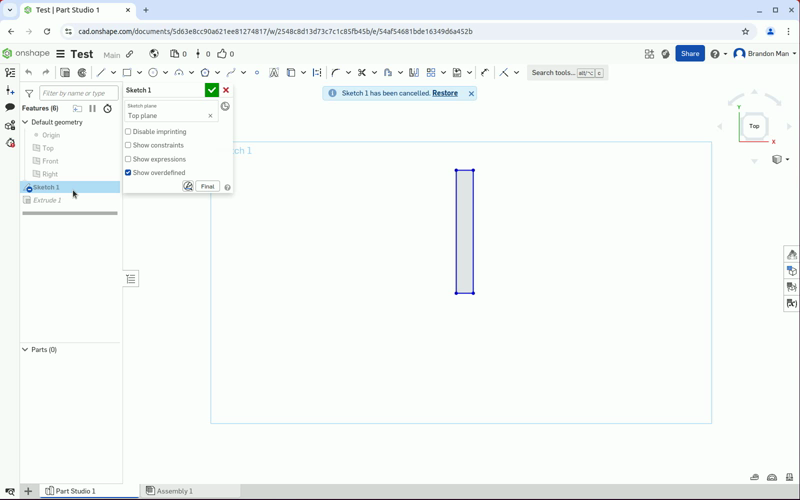
mouse_move(229, 92)
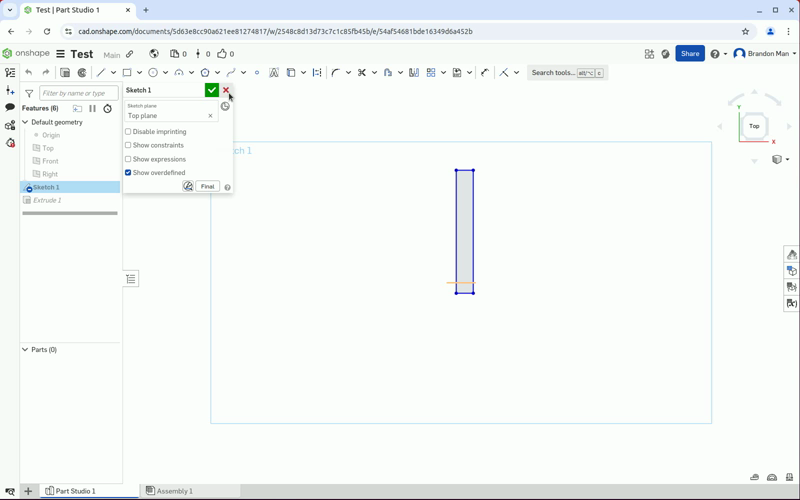
click(229, 92)
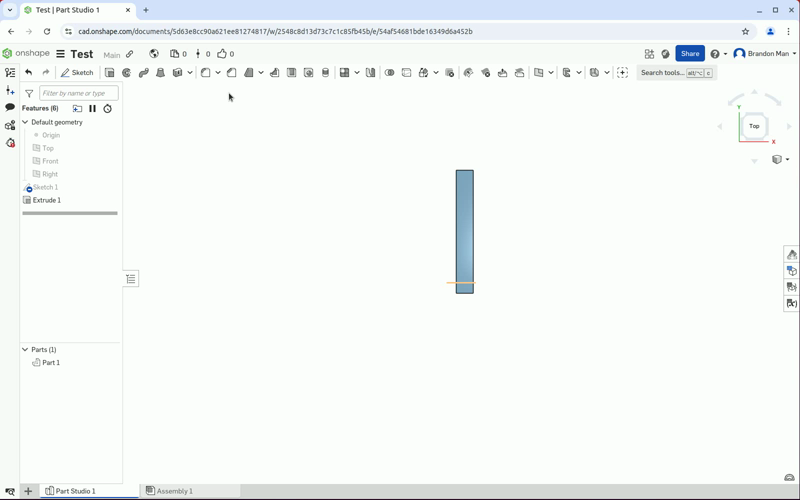
mouse_move(73, 352)
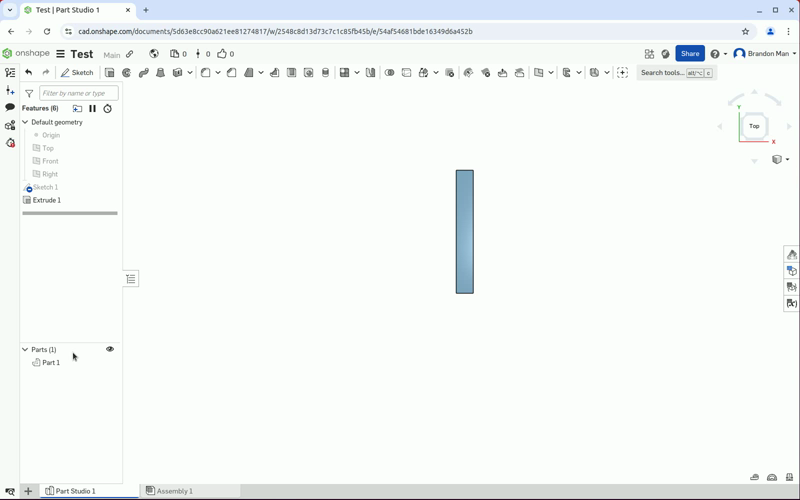
key(y)
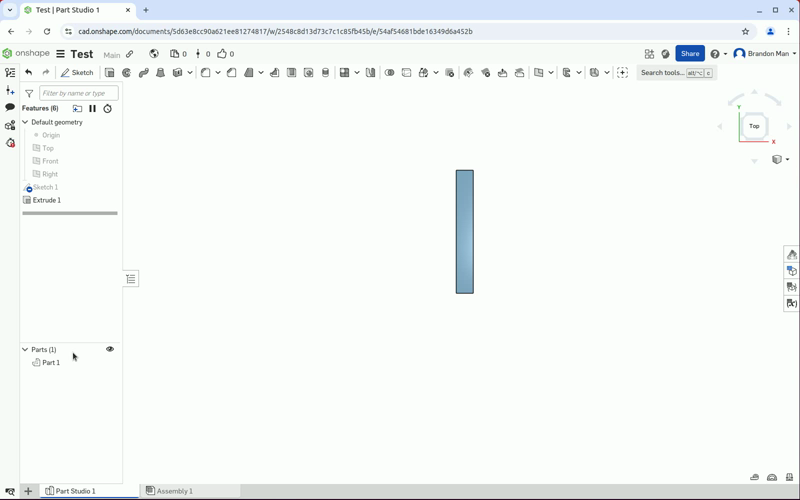
key(shift+p)
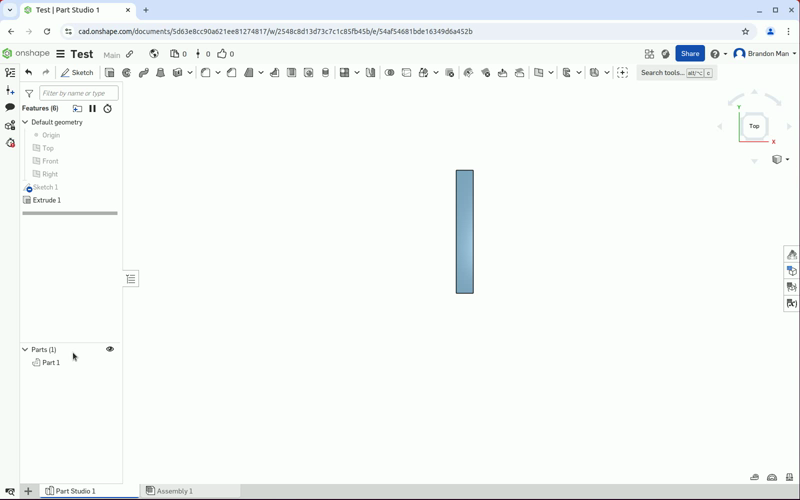
key(space)
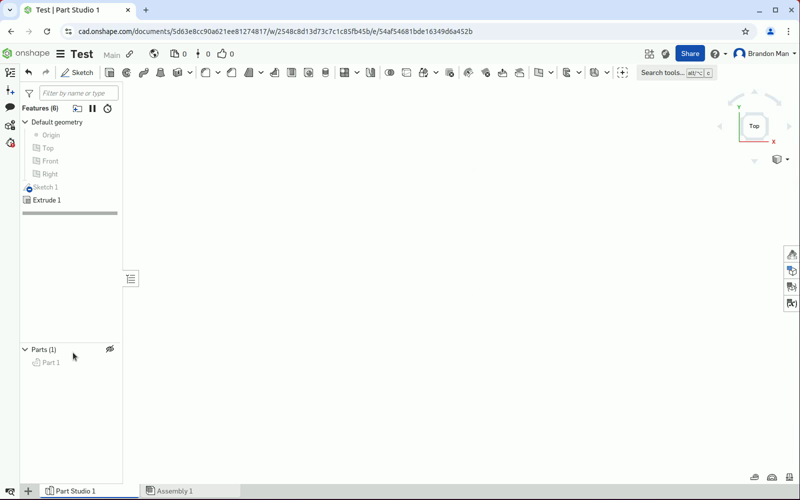
key_down(shift)
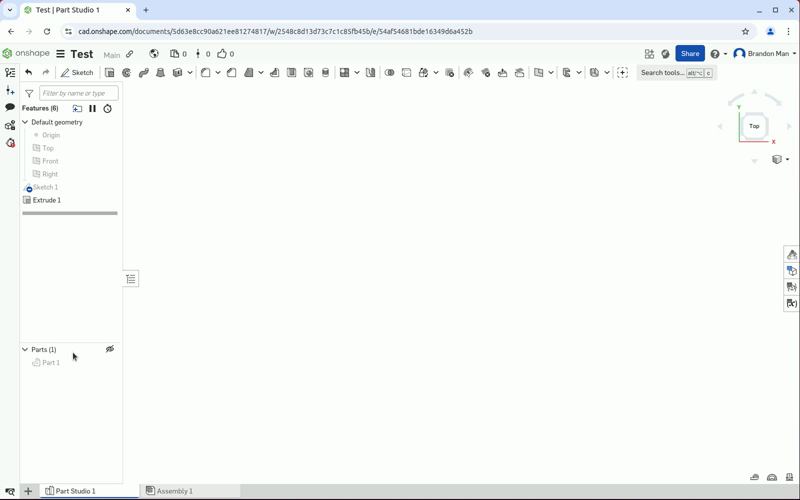
key(up)
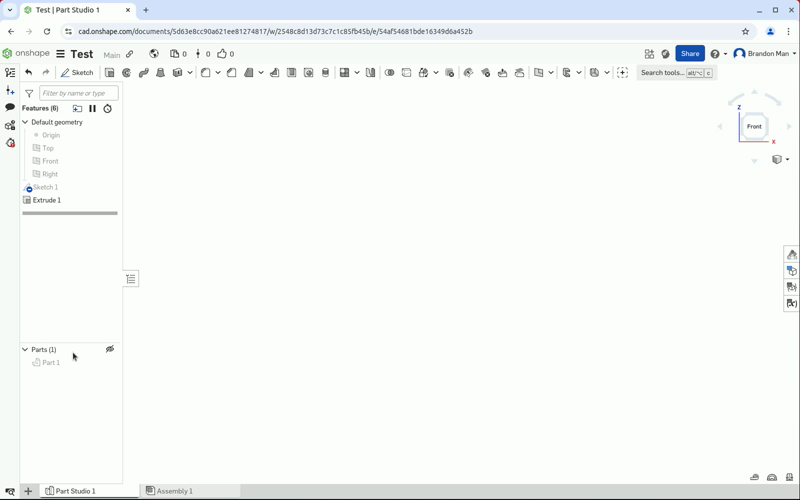
key_up(shift)
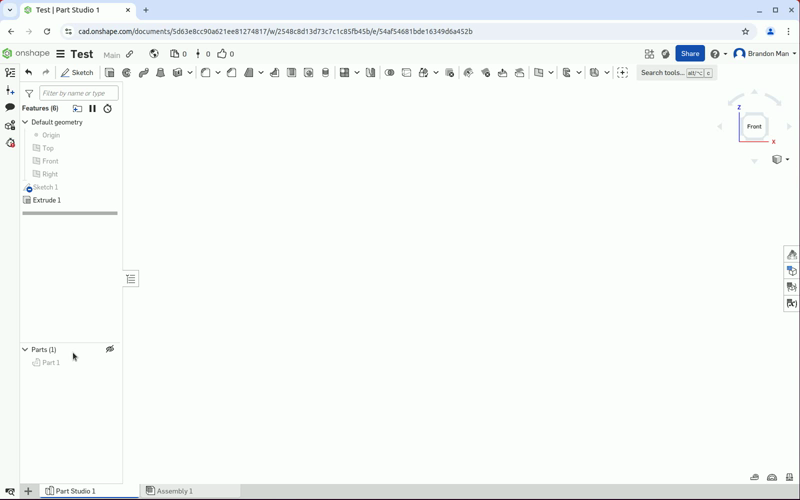
mouse_move(73, 352)
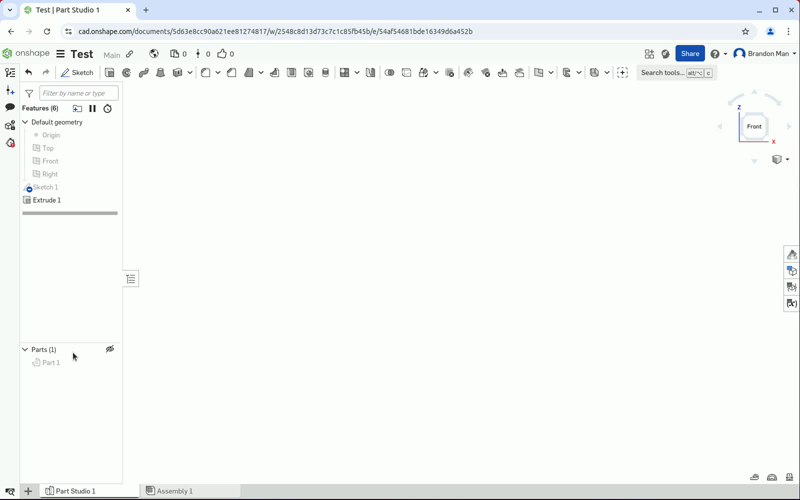
key(shift+y)
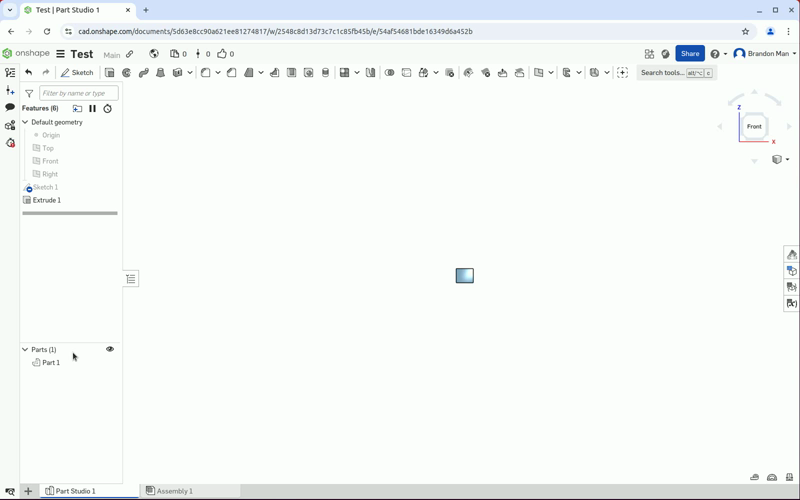
mouse_move(541, 75)
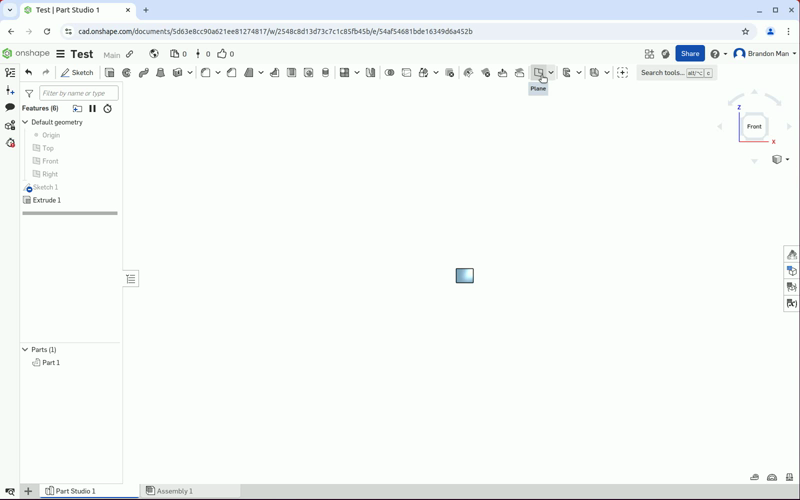
click(541, 75)
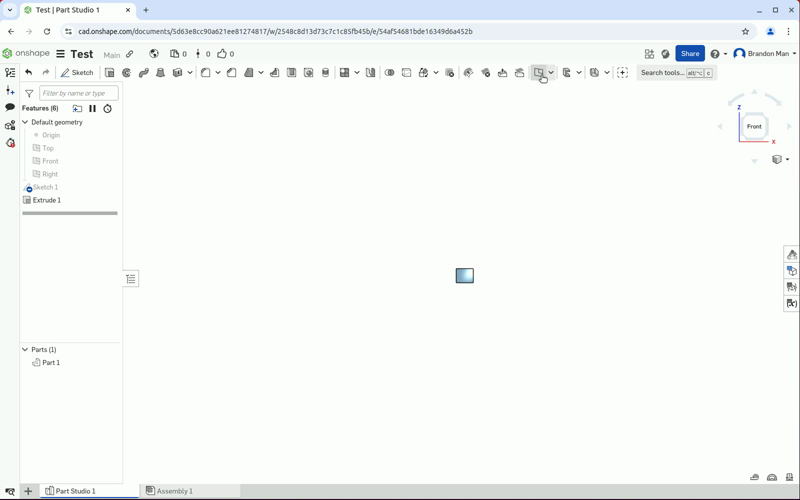
mouse_move(73, 163)
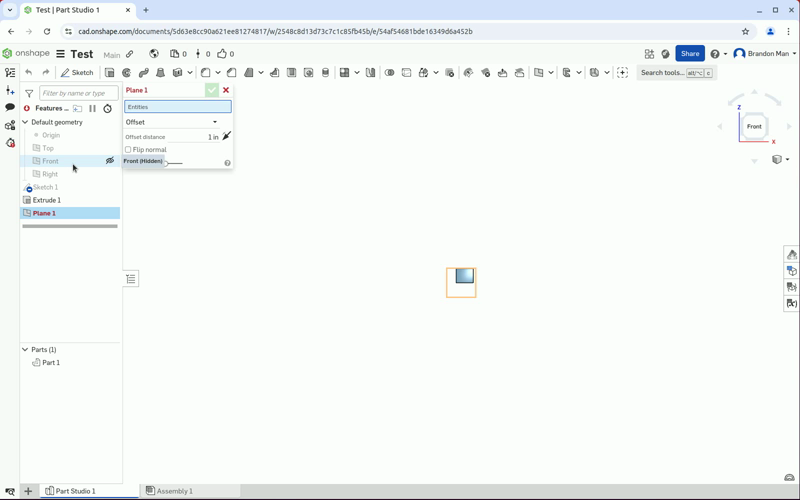
click(73, 163)
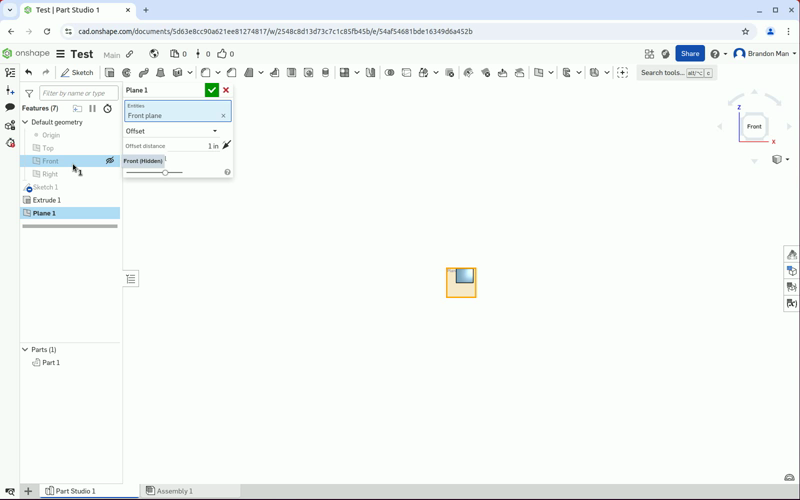
key(tab, 2)
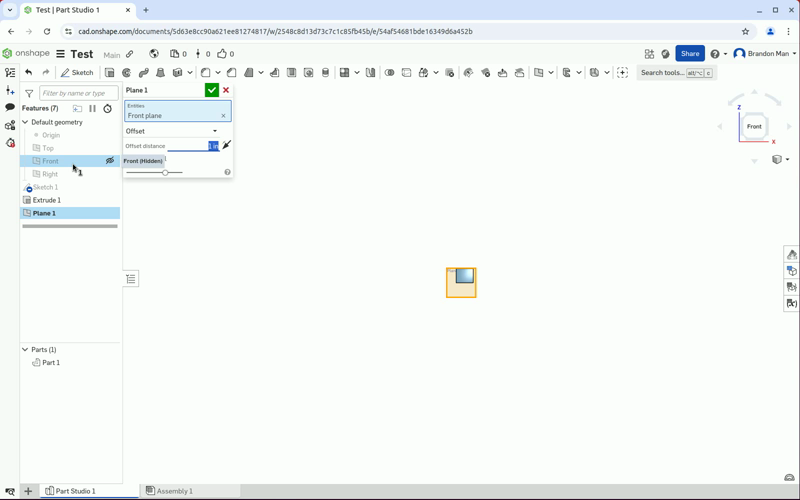
text(2.157)
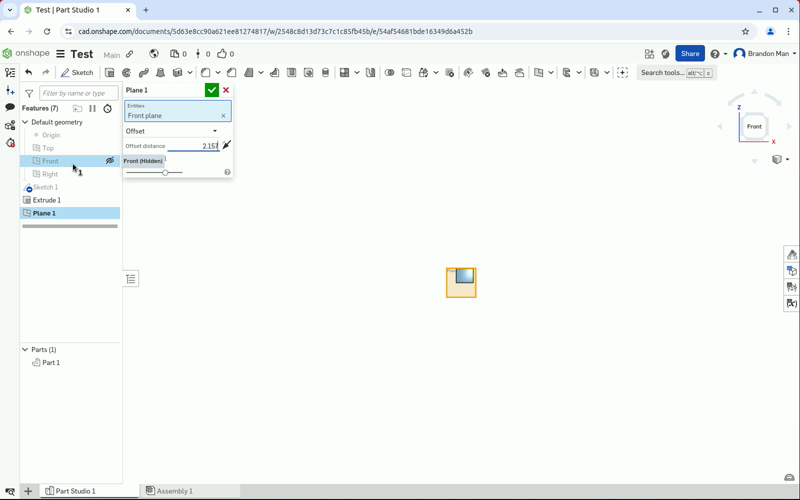
key(enter, 2)
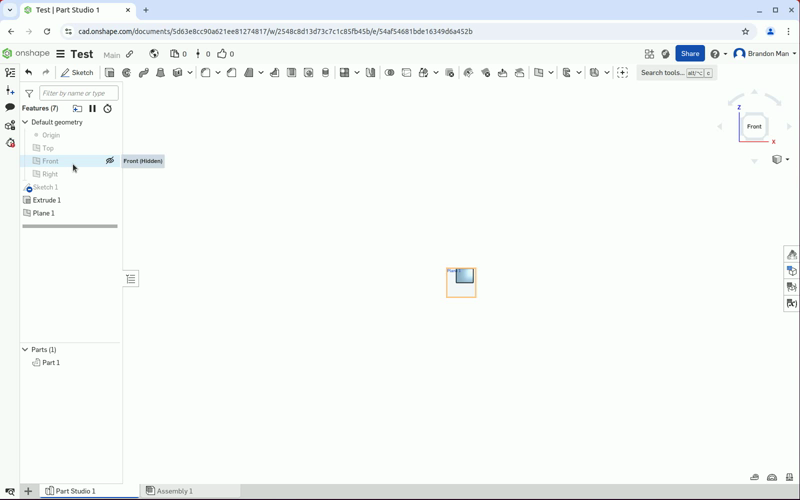
key(shift+s)
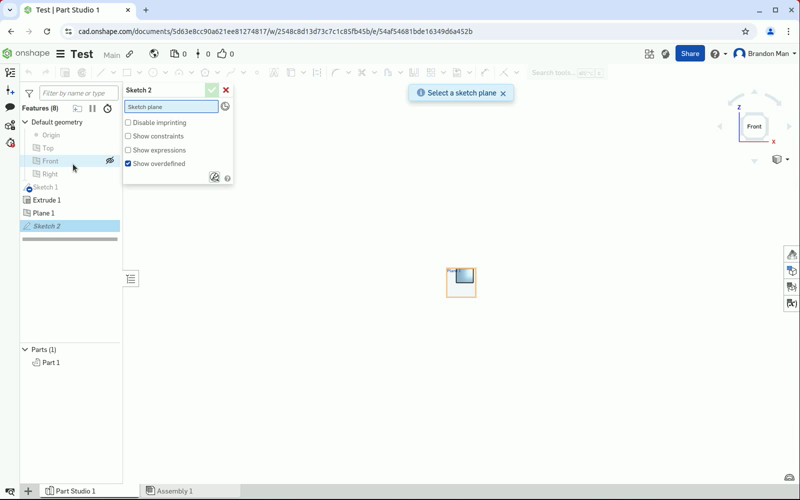
mouse_move(73, 215)
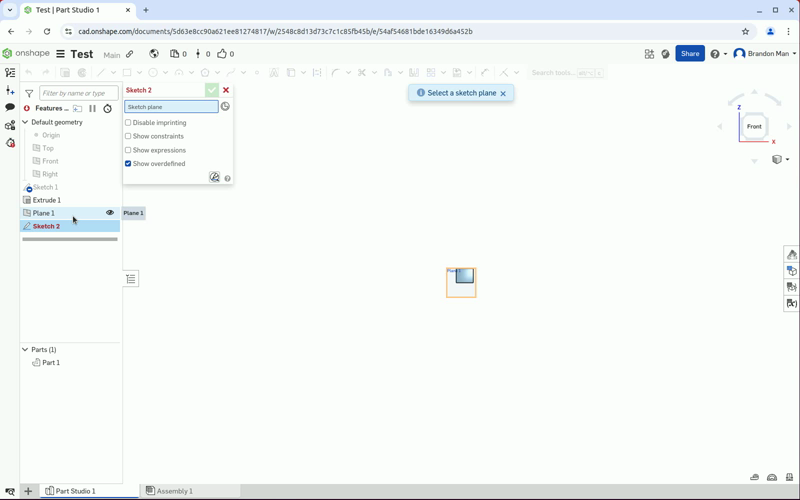
click(73, 215)
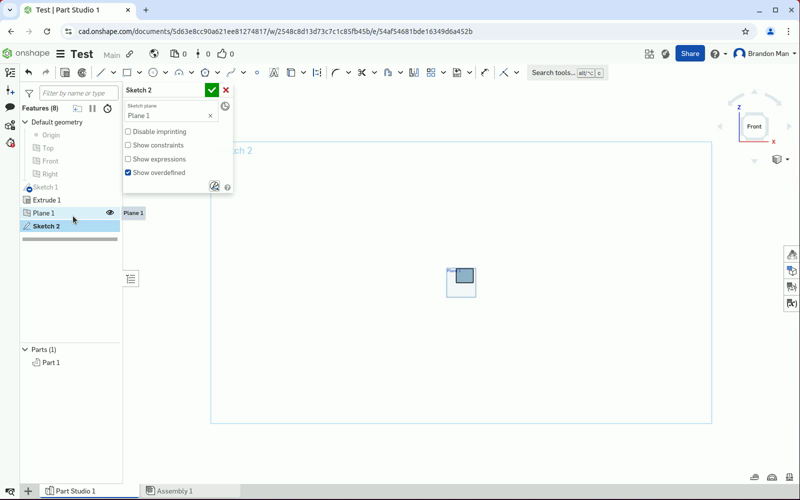
mouse_move(73, 352)
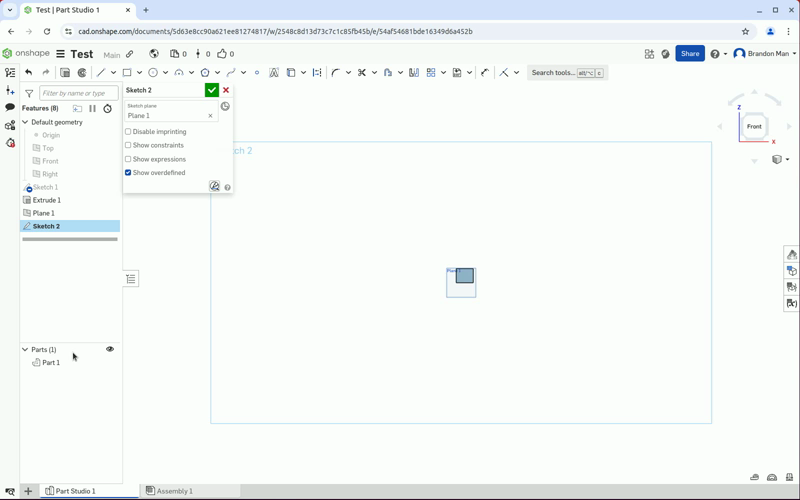
key(y)
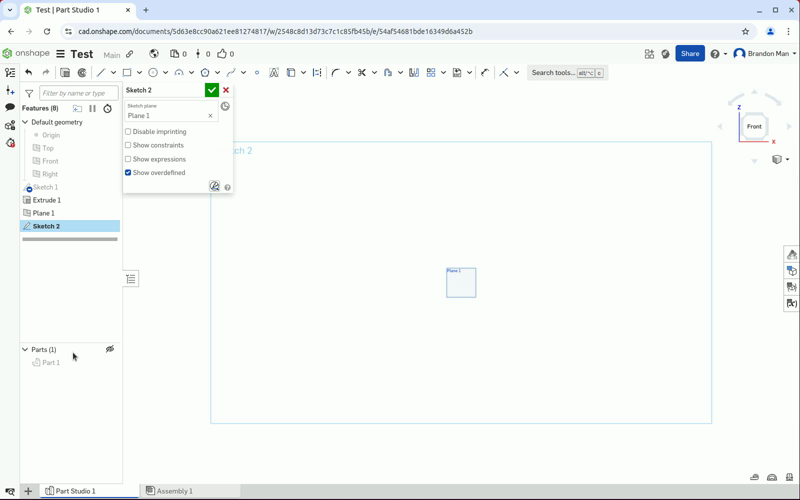
key(l)
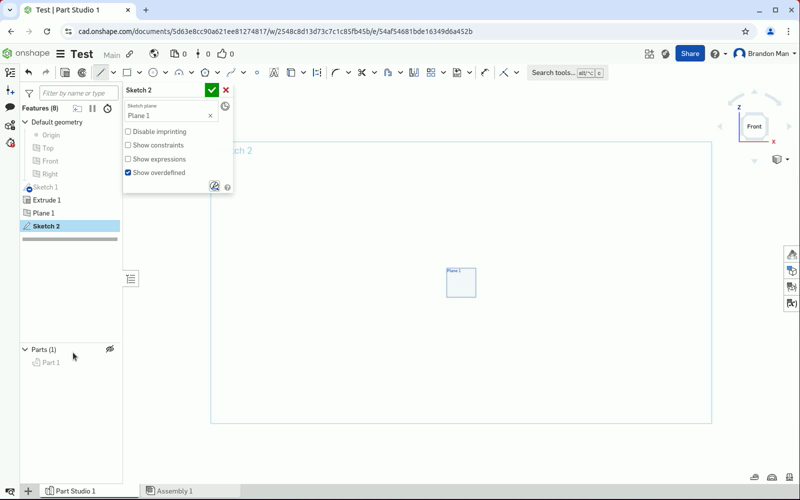
key_down(shift)
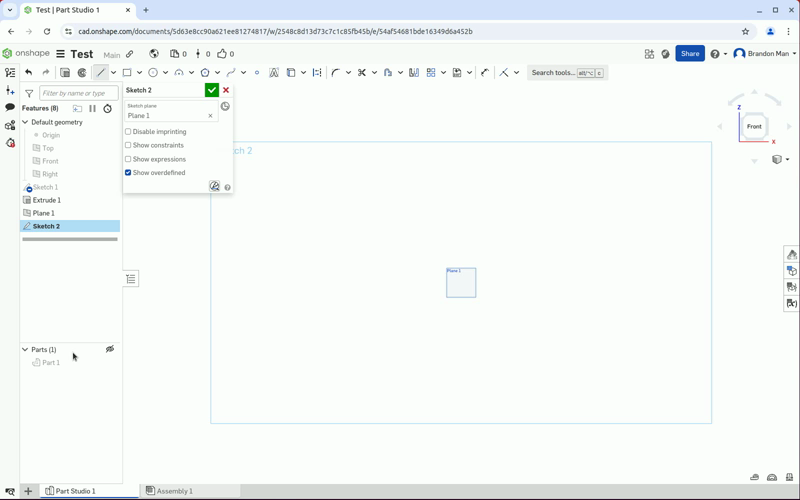
mouse_move(457, 274)
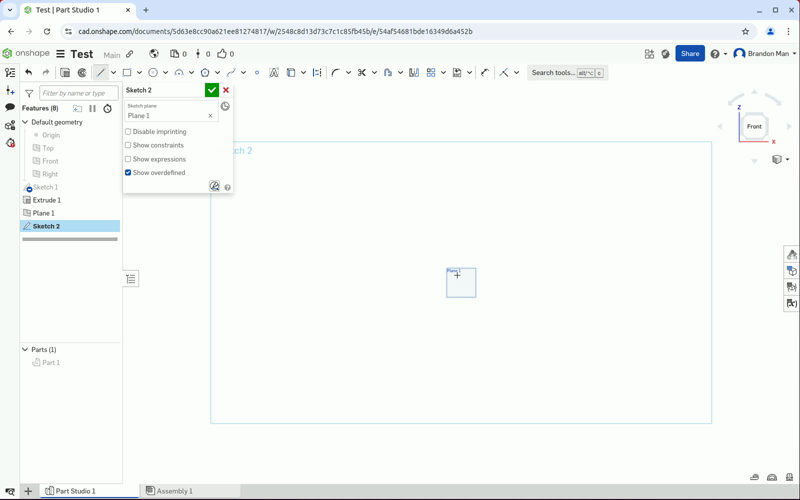
click(457, 274)
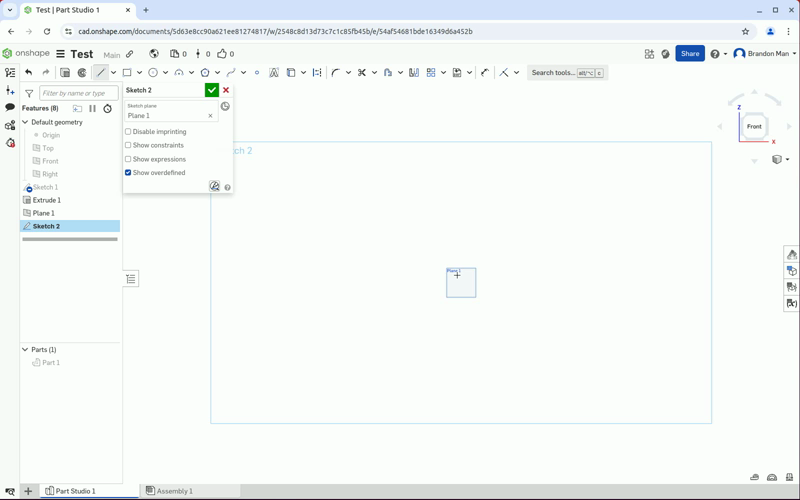
key_up(shift)
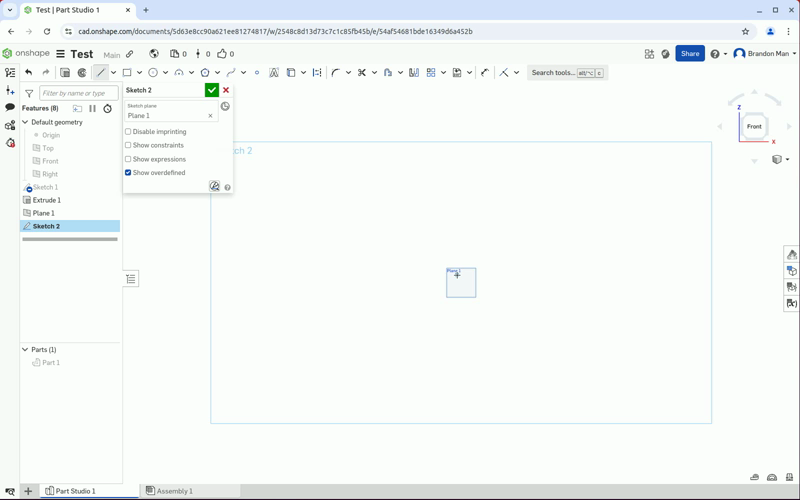
key_down(shift)
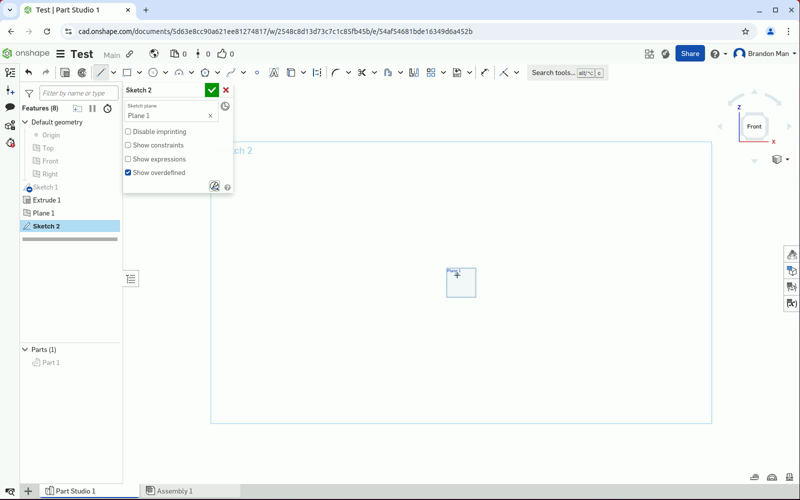
mouse_move(487, 274)
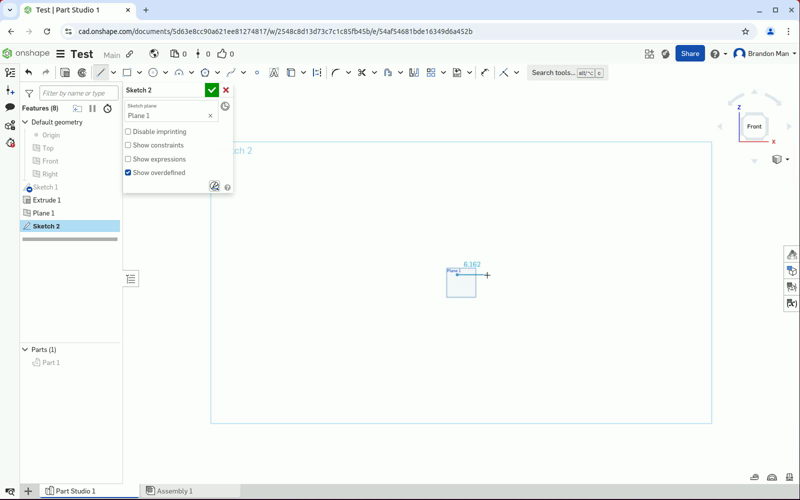
mouse_move(472, 274)
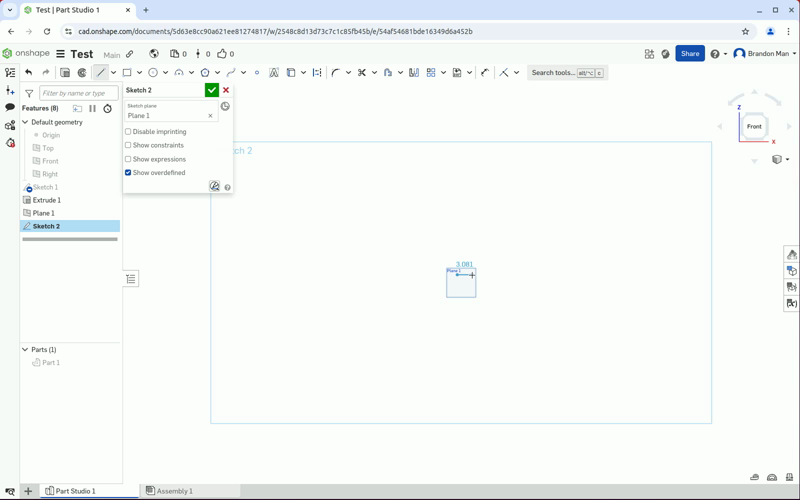
click(472, 274)
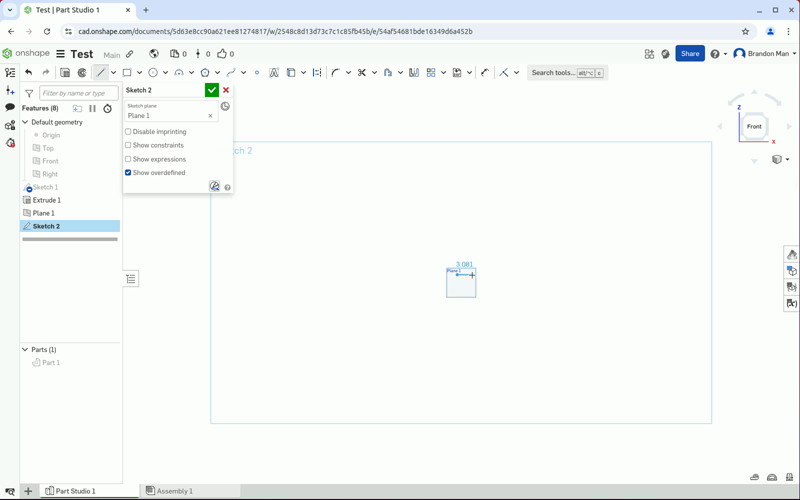
key_up(shift)
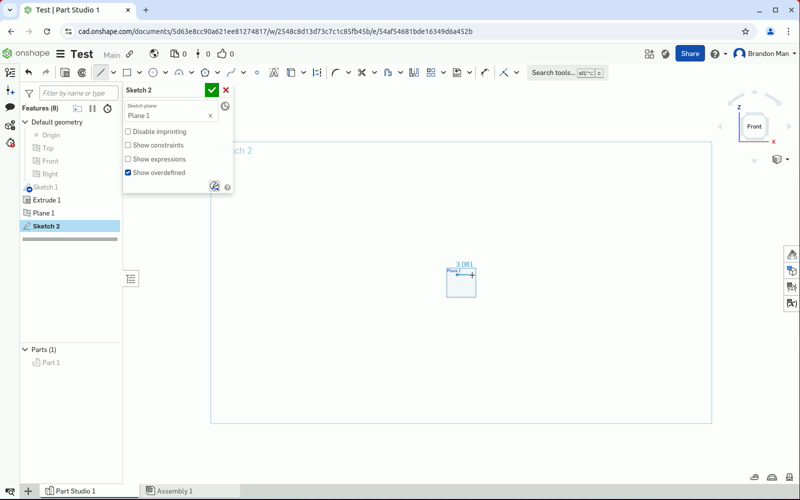
key_down(shift)
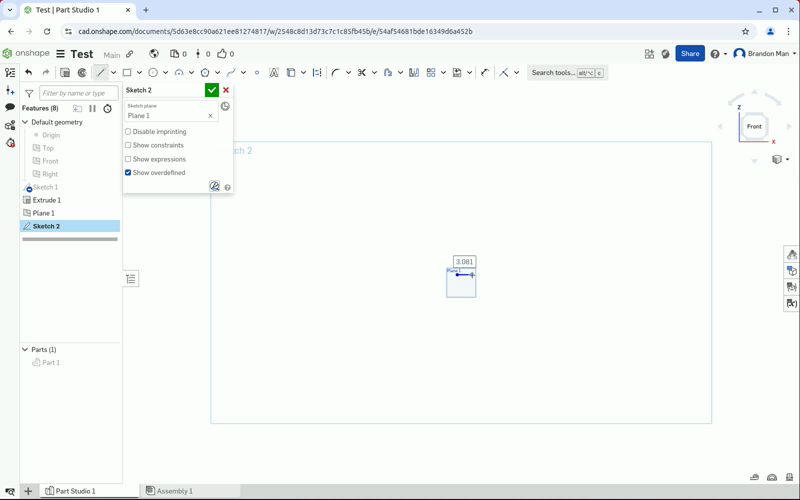
mouse_move(502, 274)
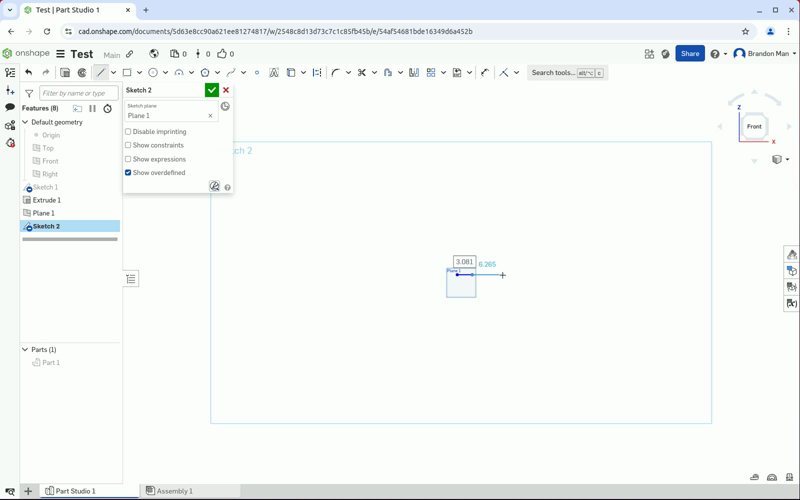
mouse_move(472, 268)
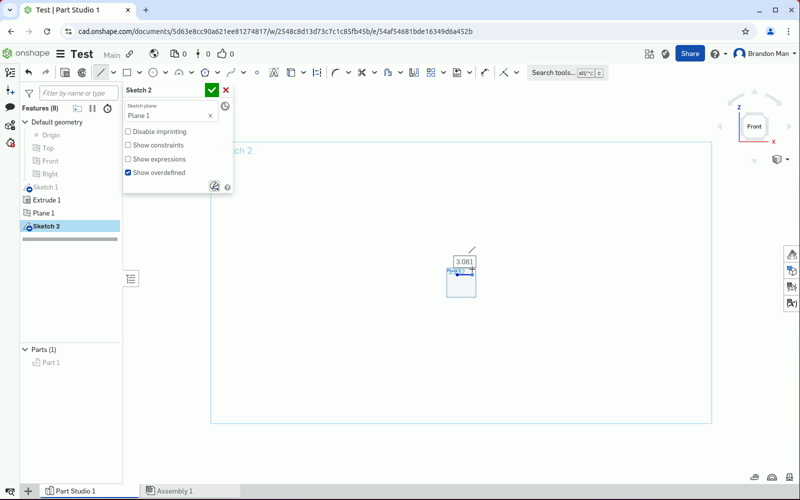
scroll(6)
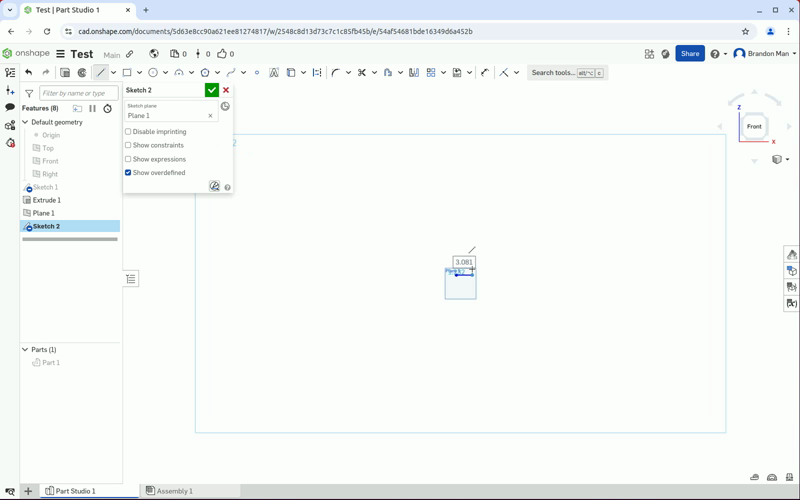
scroll(6)
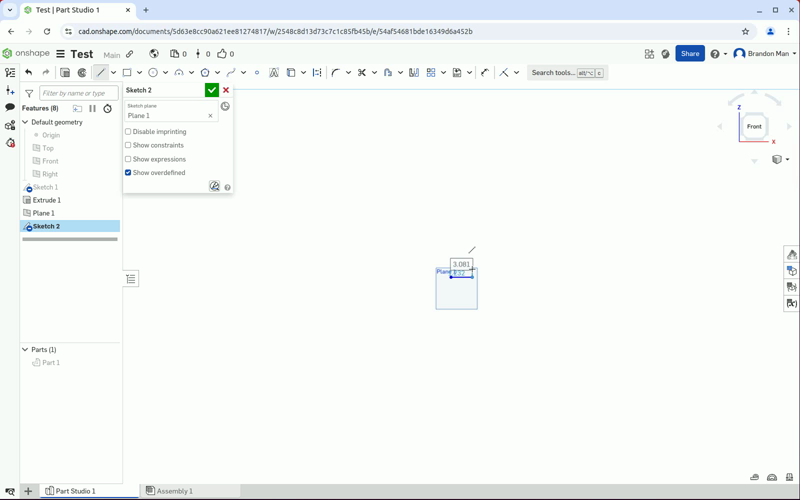
scroll(6)
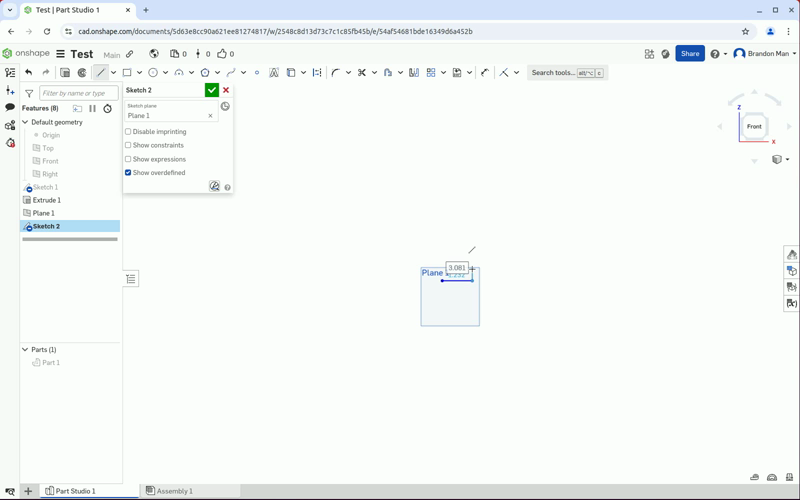
scroll(6)
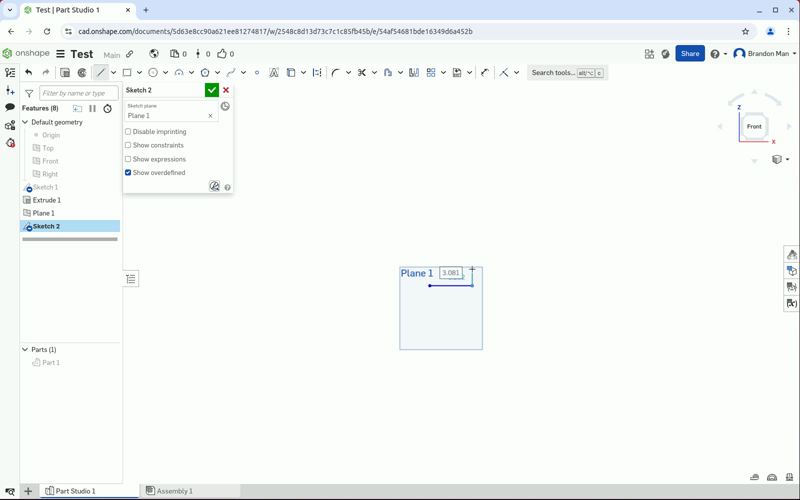
scroll(6)
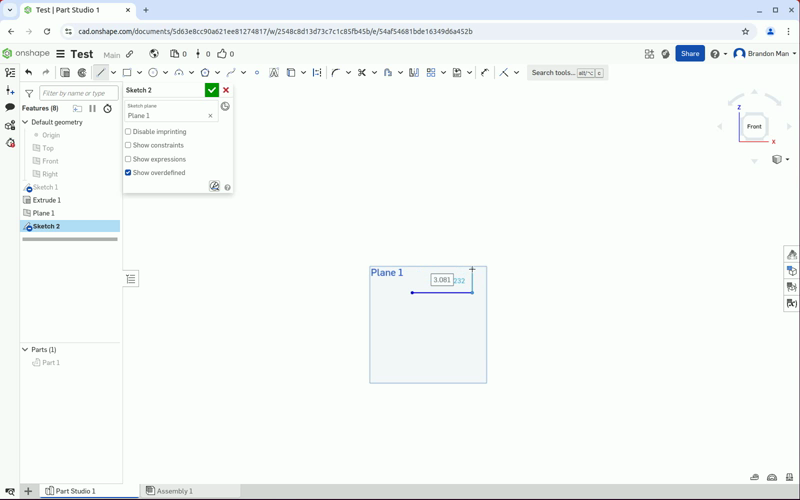
scroll(6)
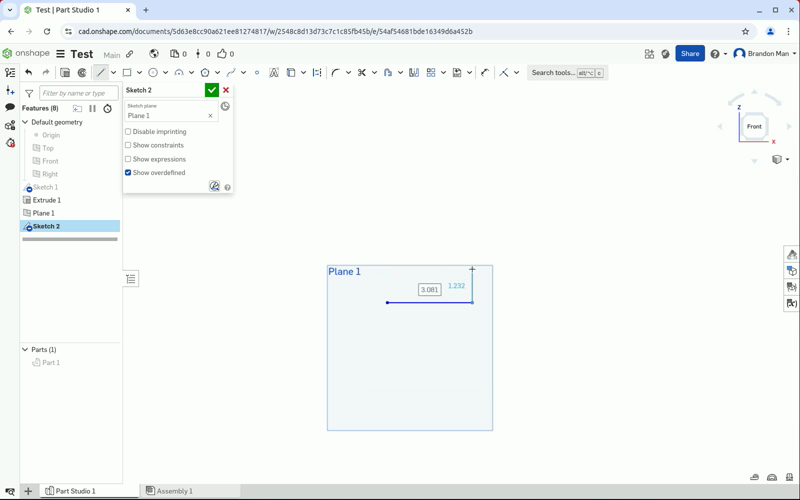
scroll(6)
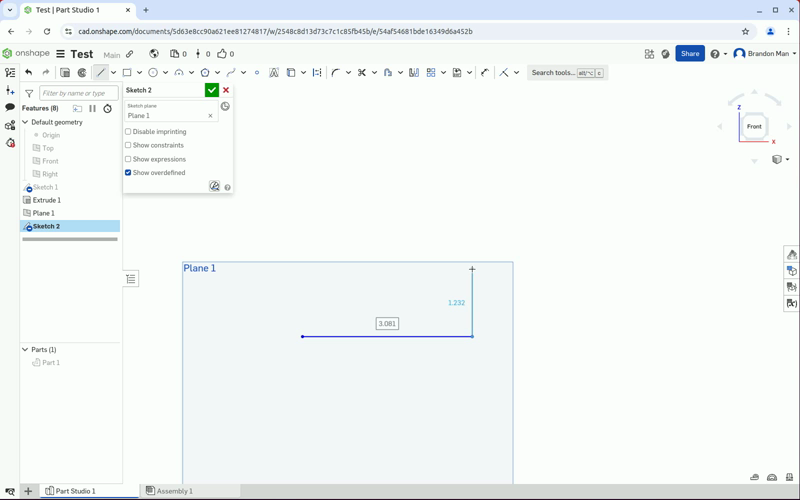
click(472, 268)
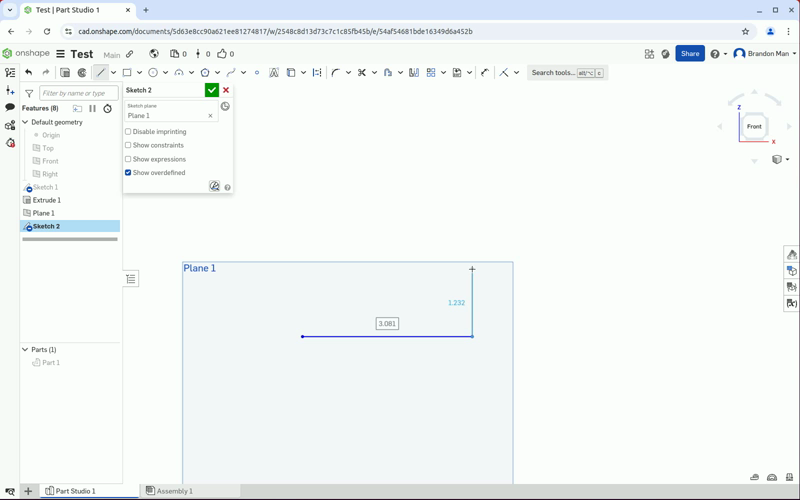
scroll(-6)
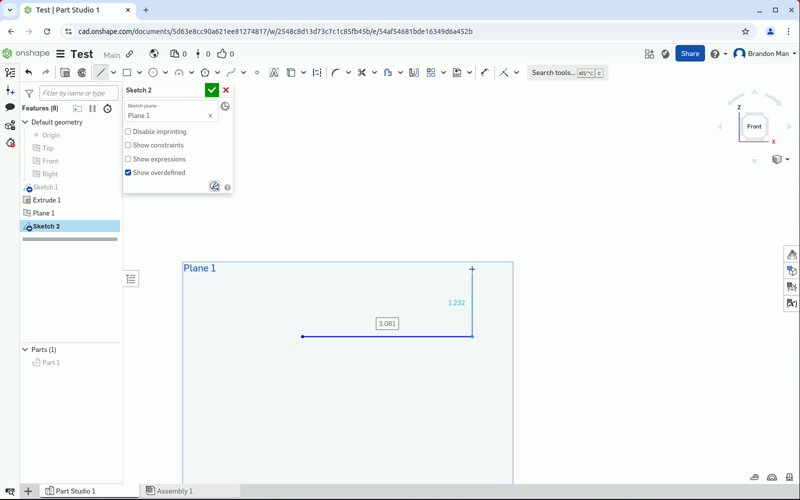
scroll(-6)
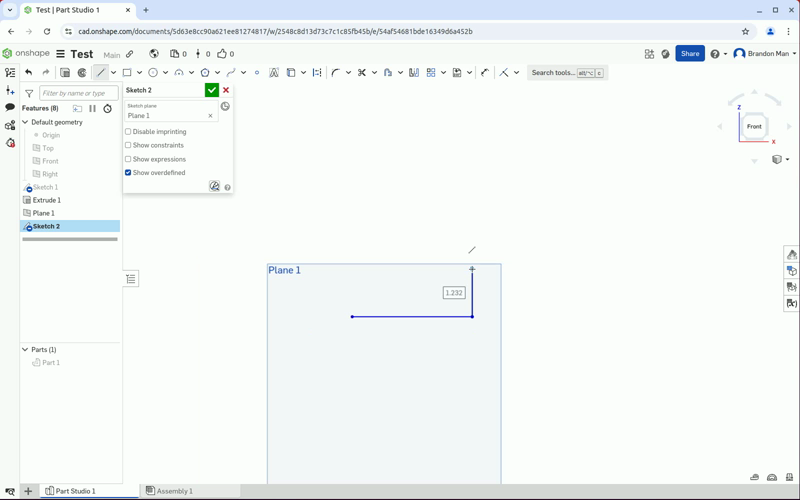
scroll(-6)
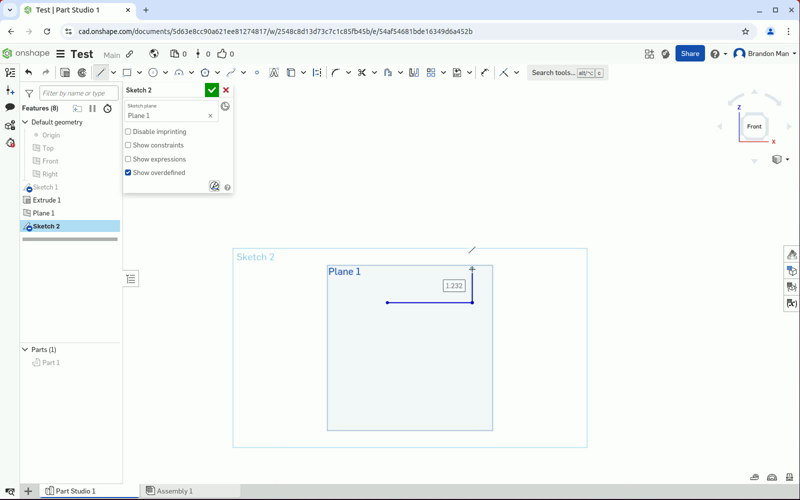
scroll(-6)
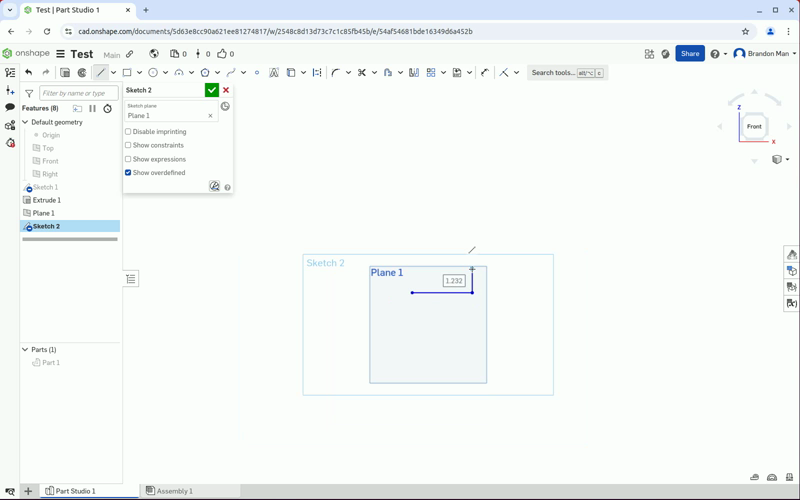
scroll(-6)
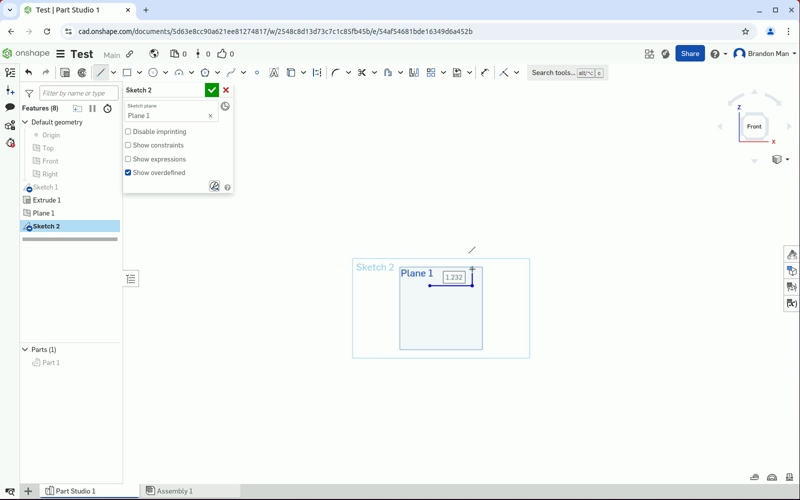
scroll(-6)
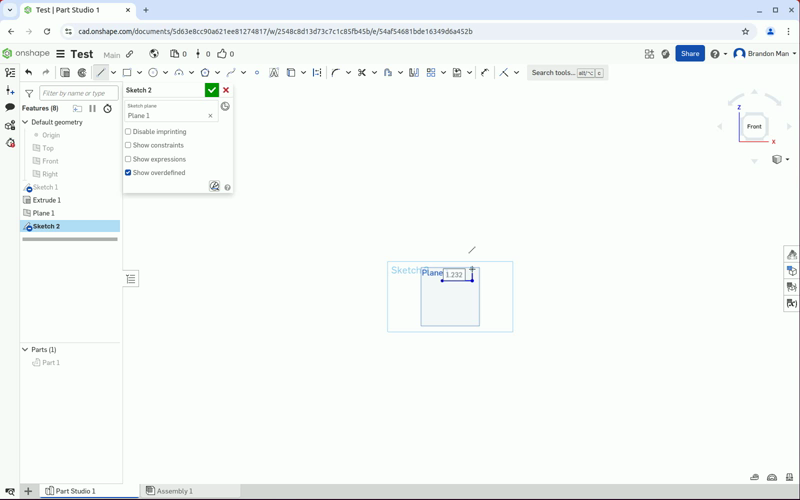
scroll(-6)
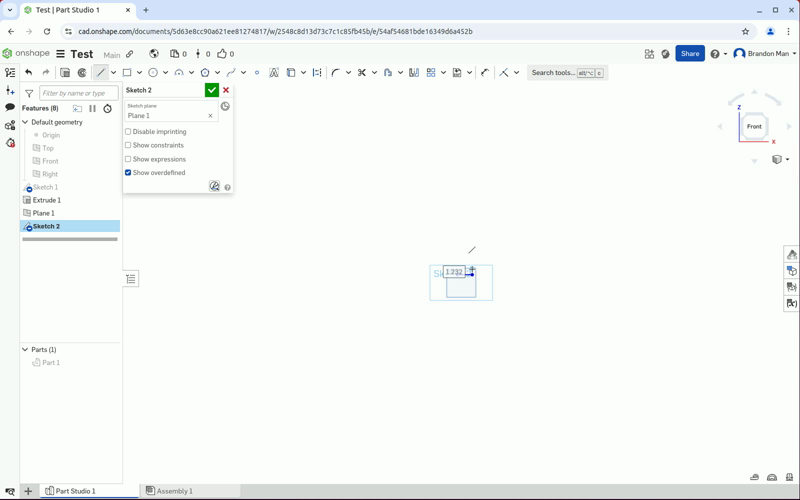
key_up(shift)
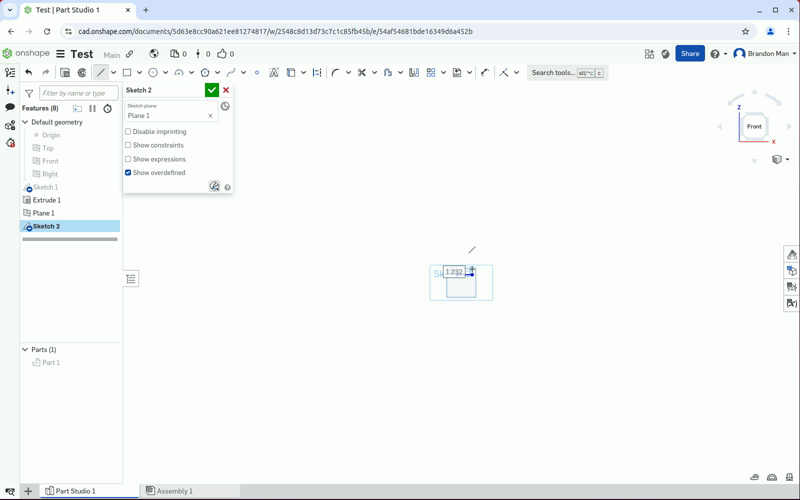
key_down(shift)
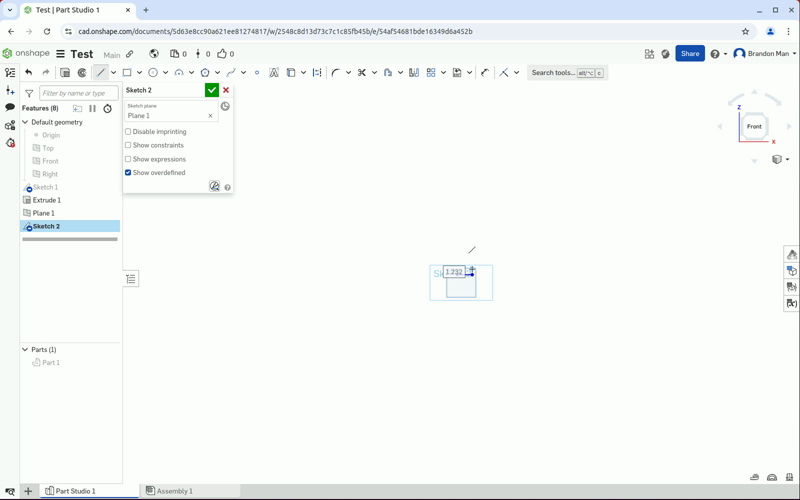
mouse_move(502, 268)
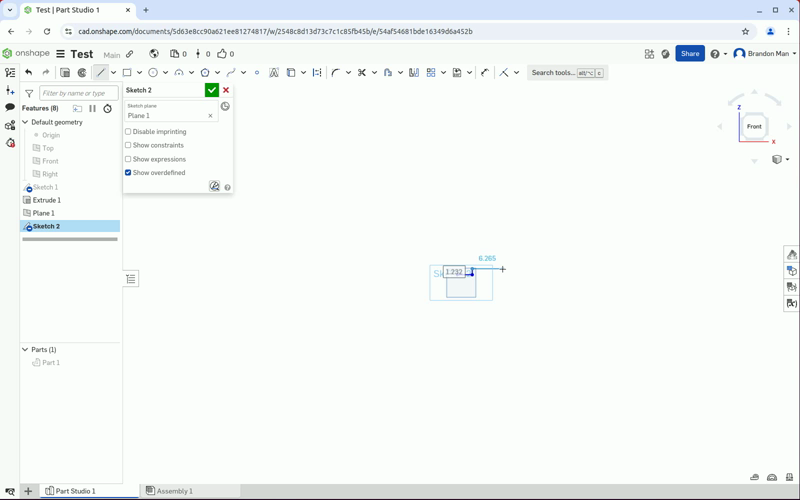
mouse_move(457, 268)
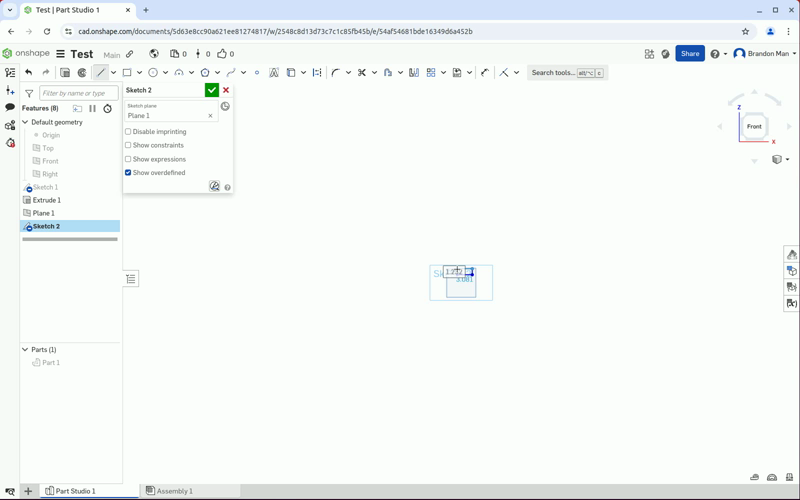
click(457, 268)
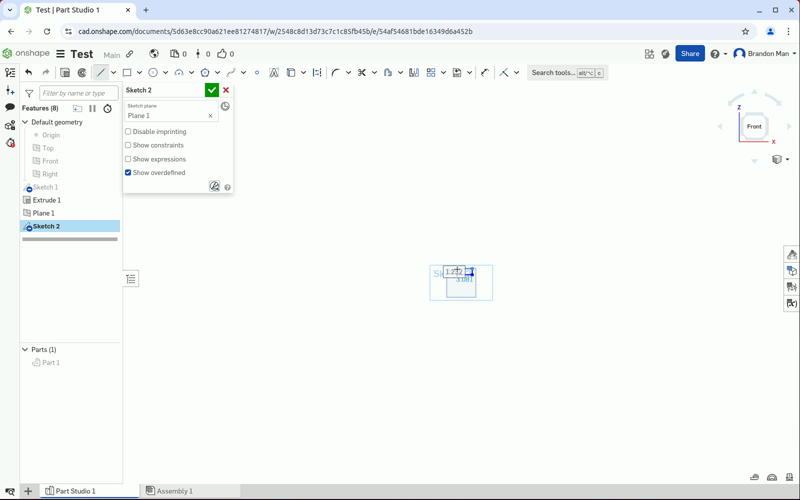
key_up(shift)
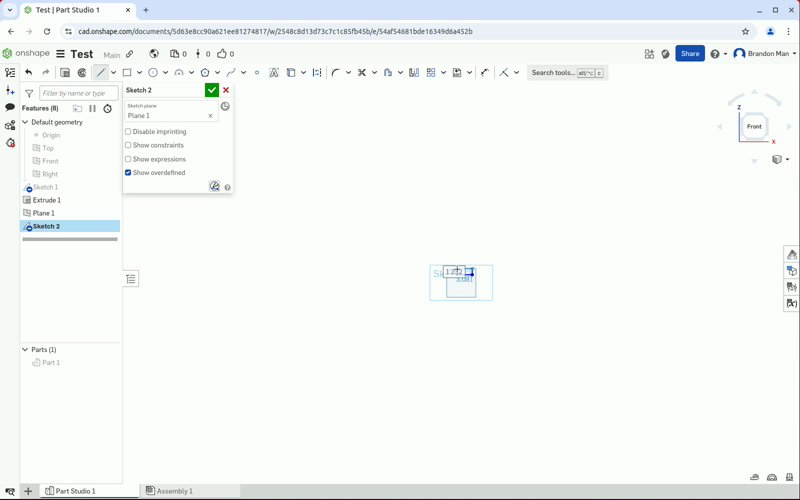
mouse_move(487, 268)
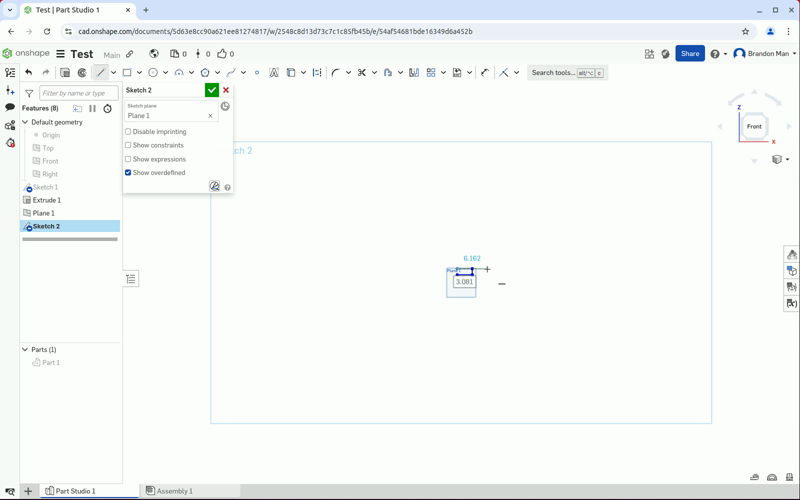
key_down(shift)
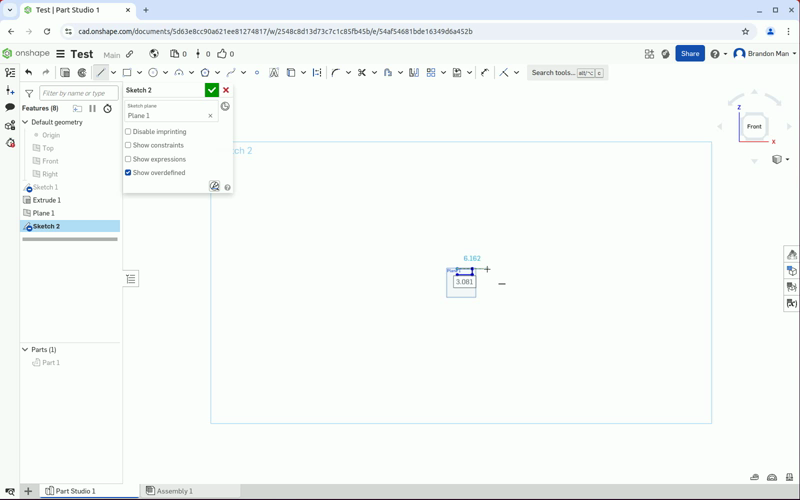
mouse_move(457, 274)
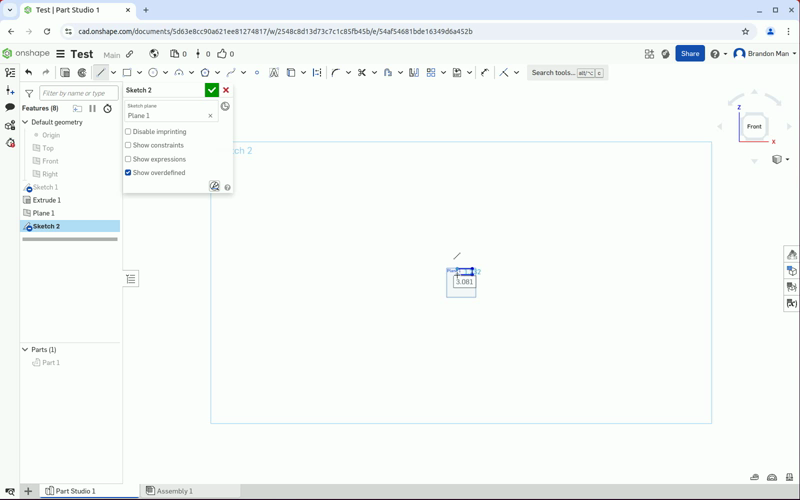
scroll(6)
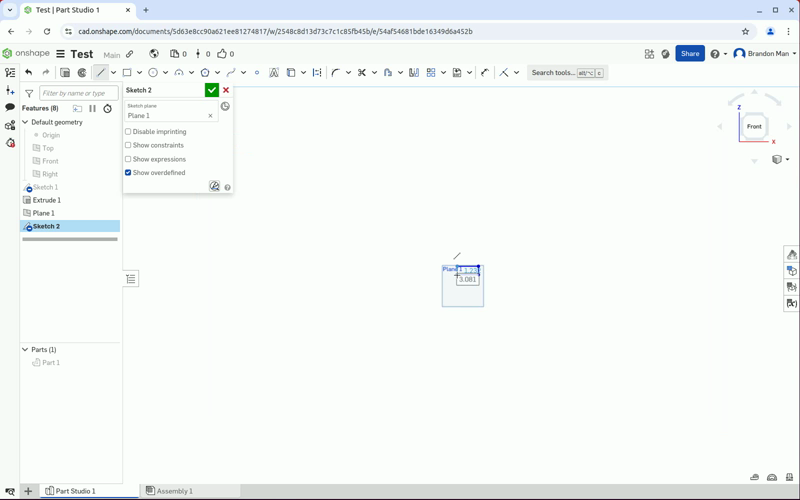
scroll(6)
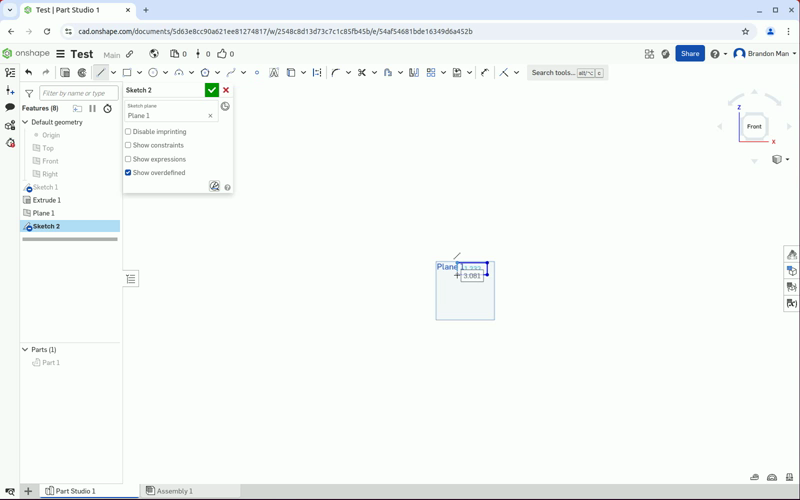
scroll(6)
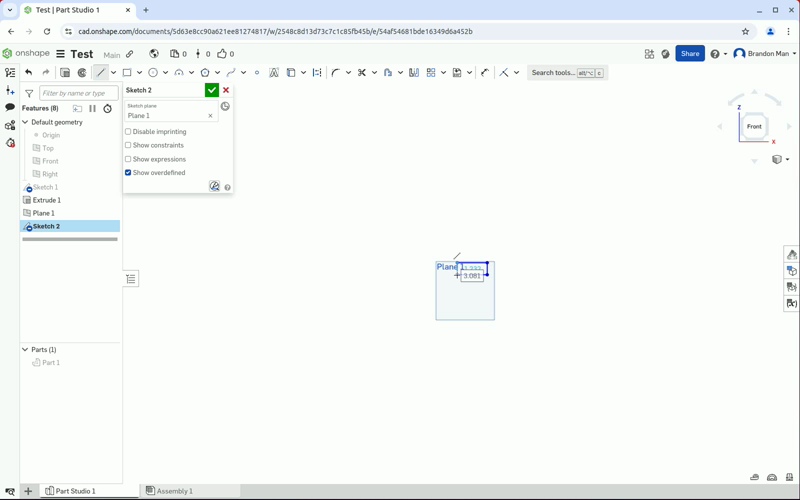
scroll(6)
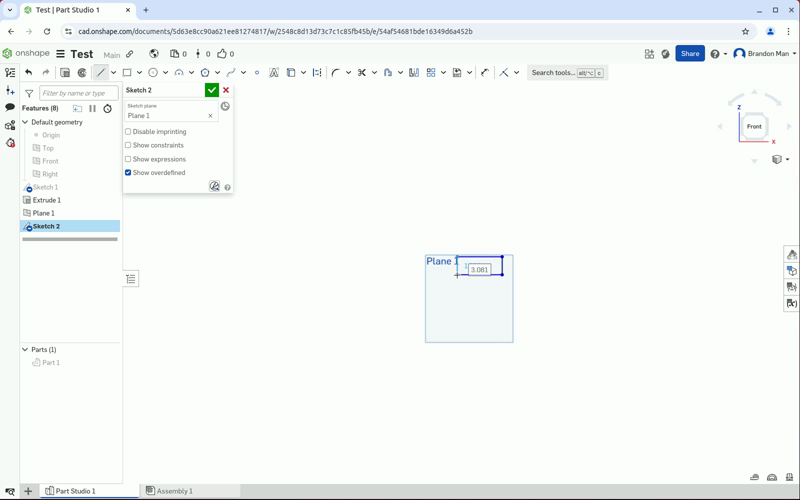
scroll(6)
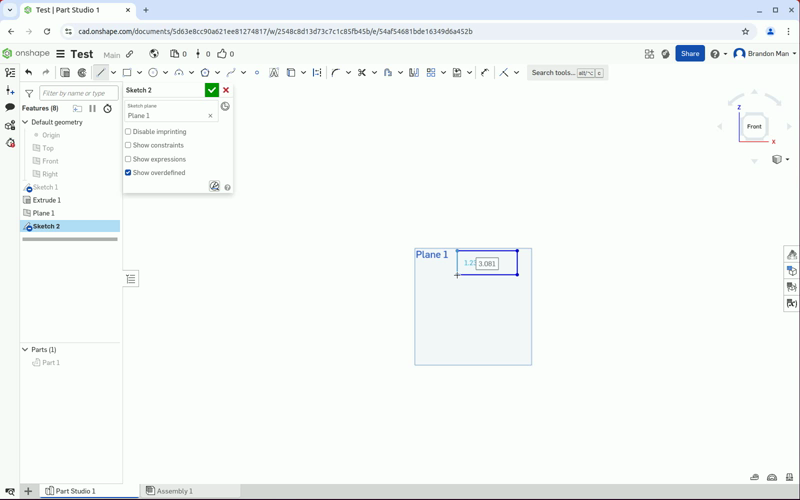
scroll(6)
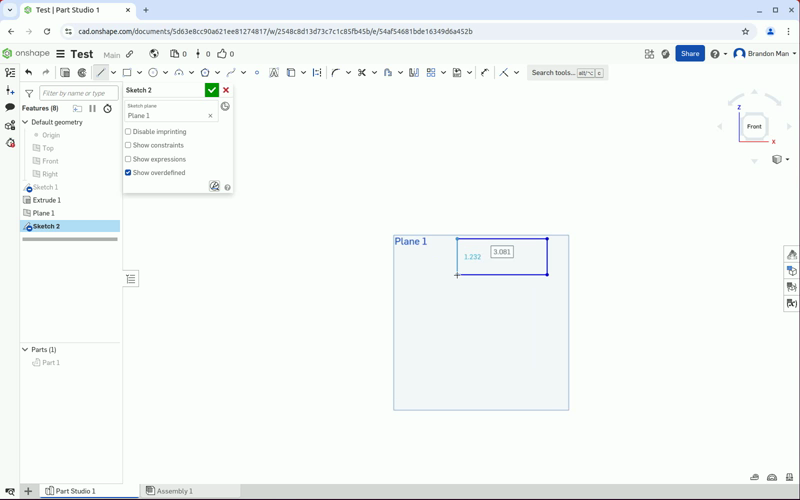
scroll(6)
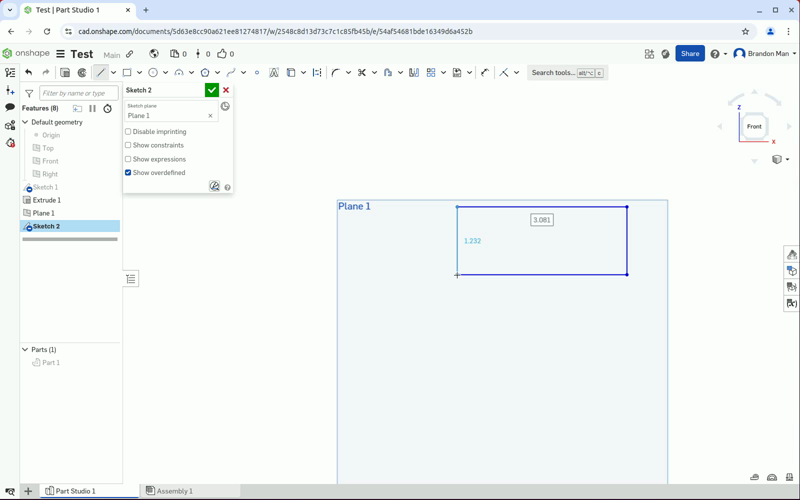
key_up(shift)
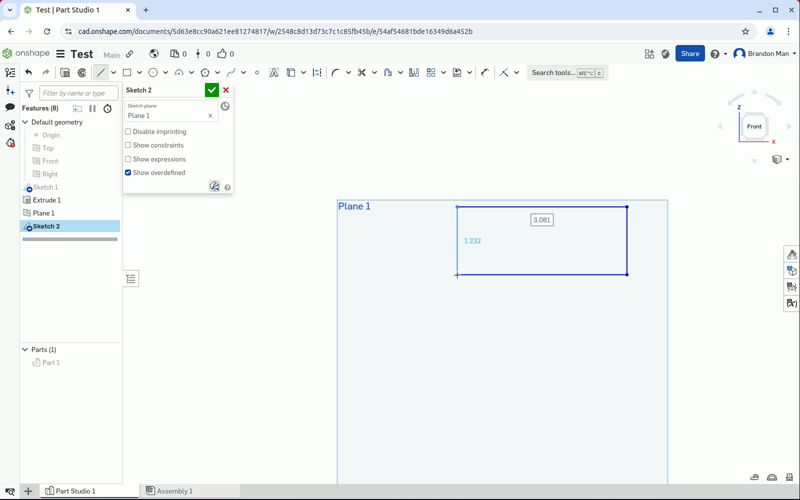
click(457, 274)
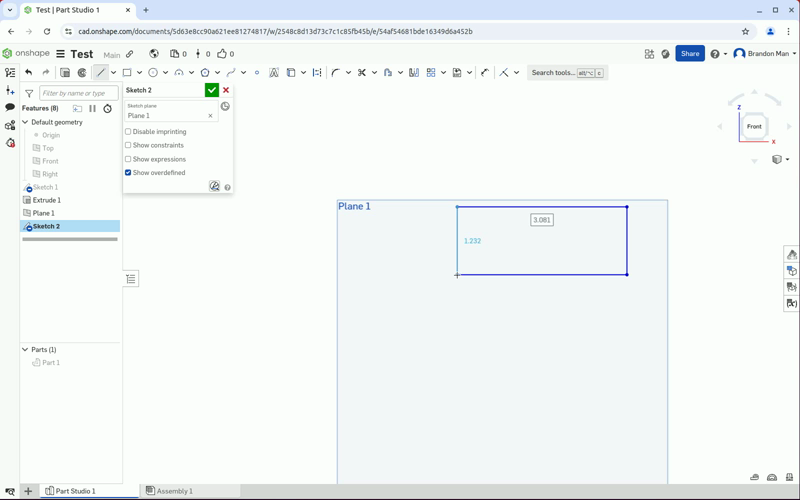
scroll(-6)
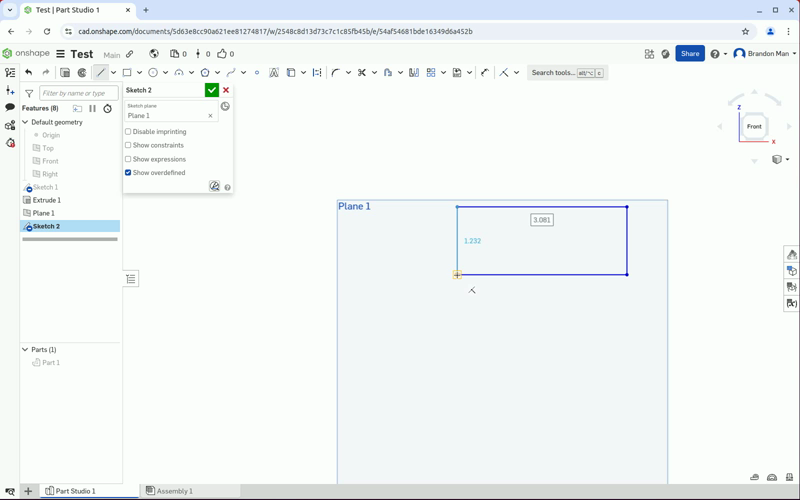
scroll(-6)
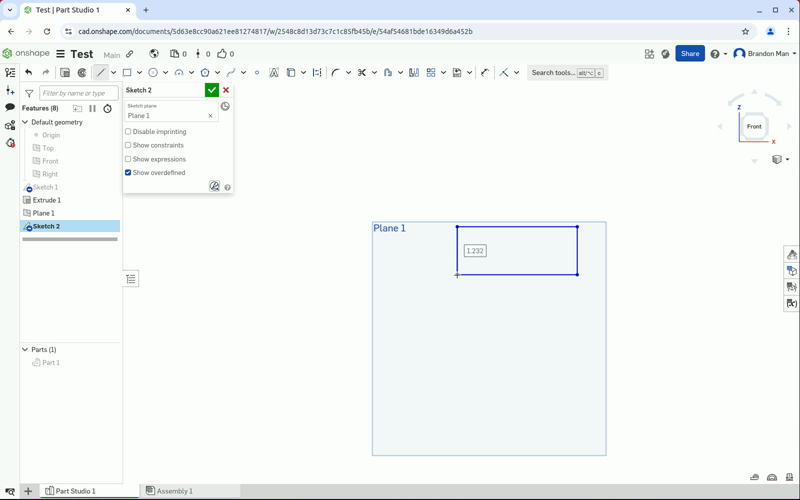
scroll(-6)
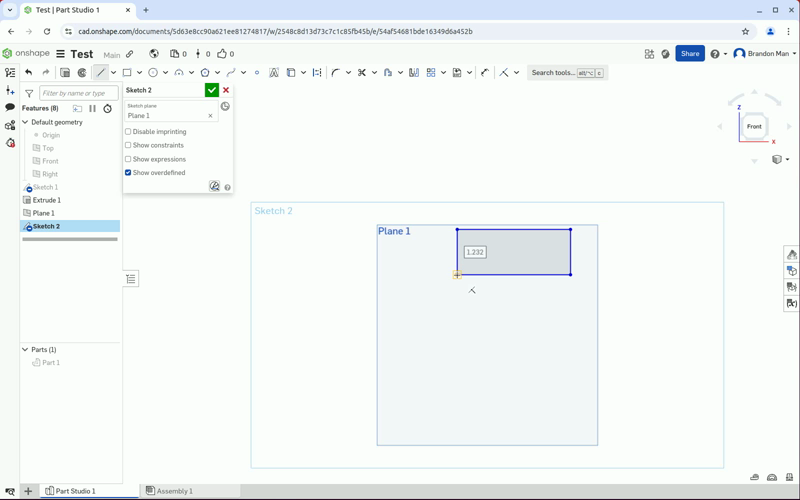
scroll(-6)
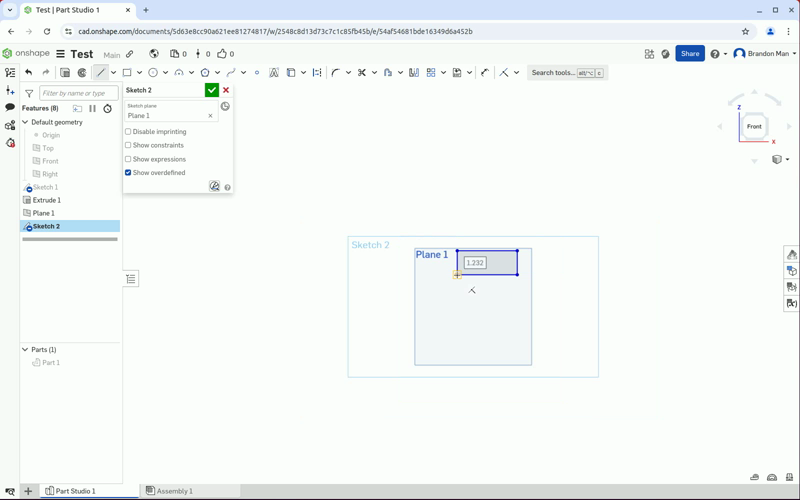
scroll(-6)
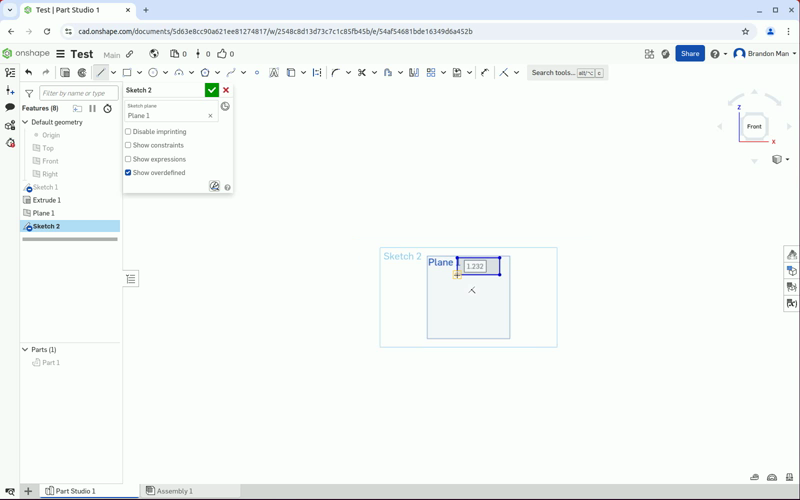
scroll(-6)
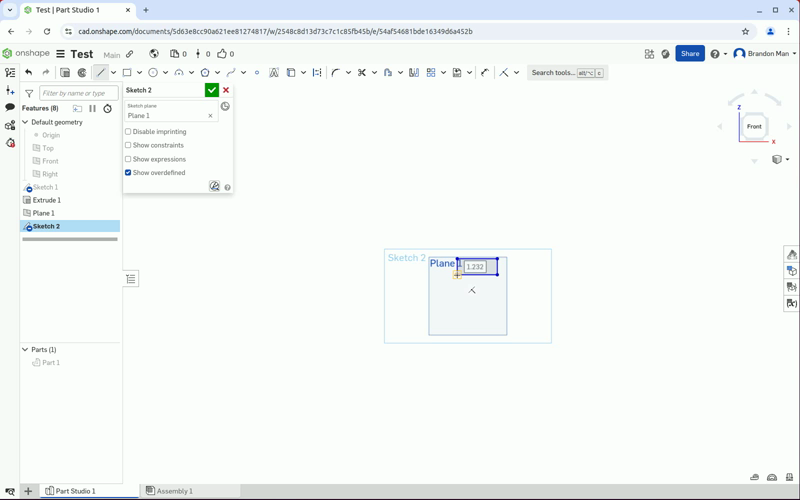
scroll(-6)
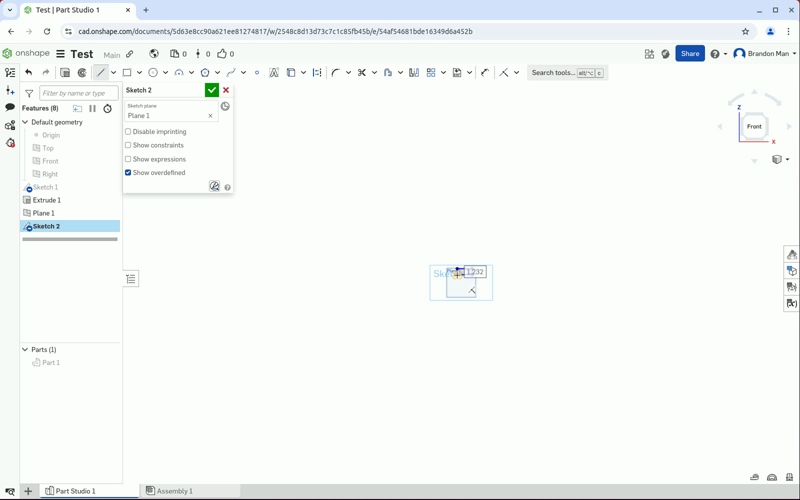
key(esc)
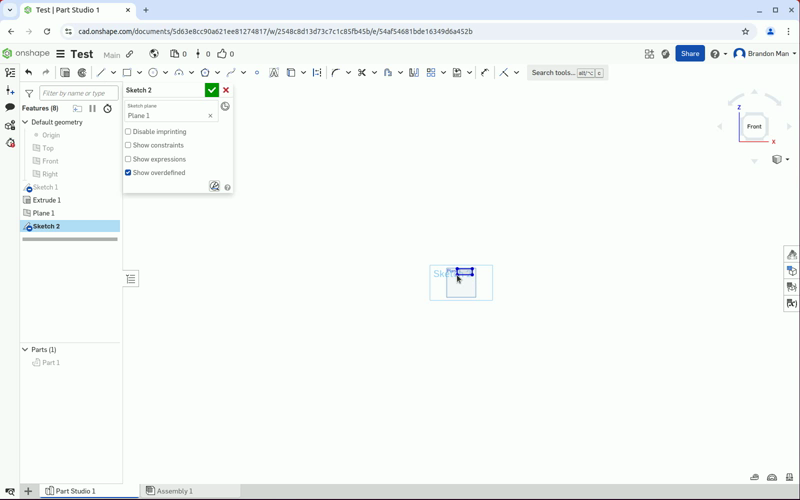
mouse_move(465, 273)
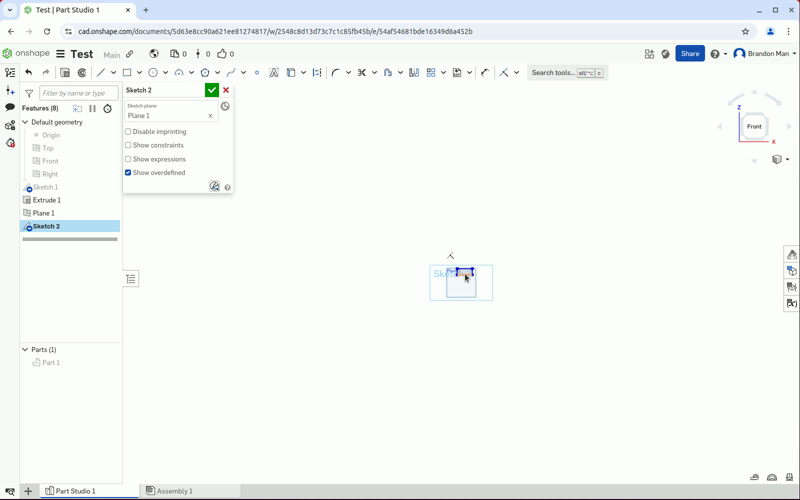
scroll(6)
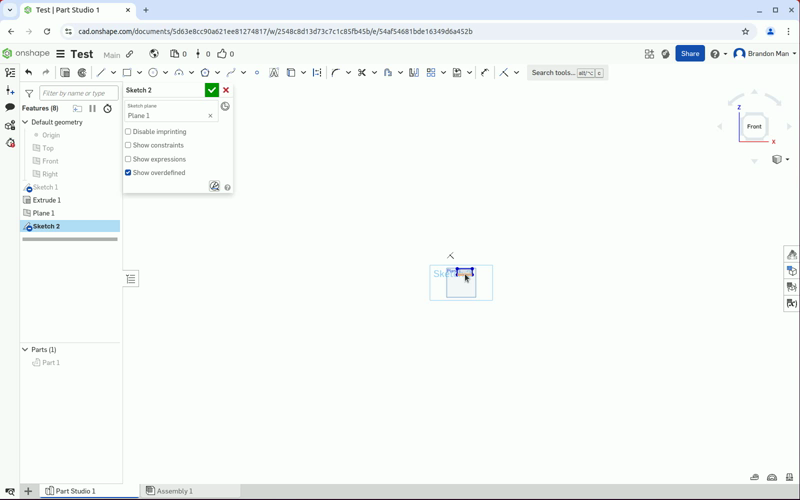
scroll(6)
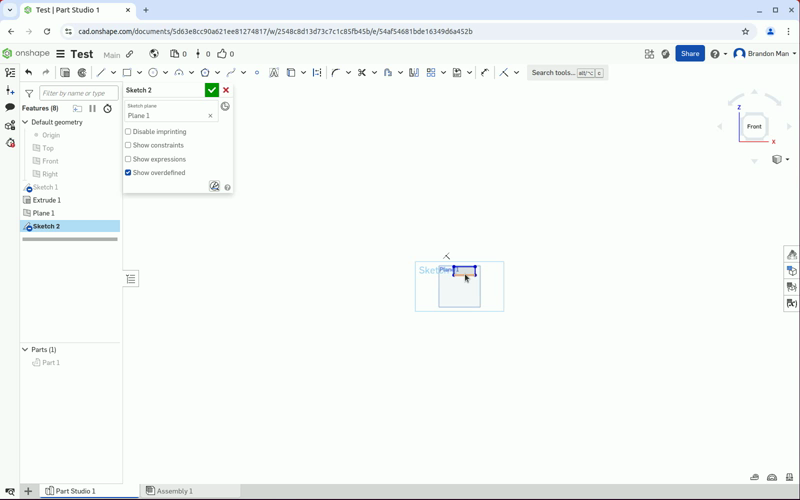
scroll(6)
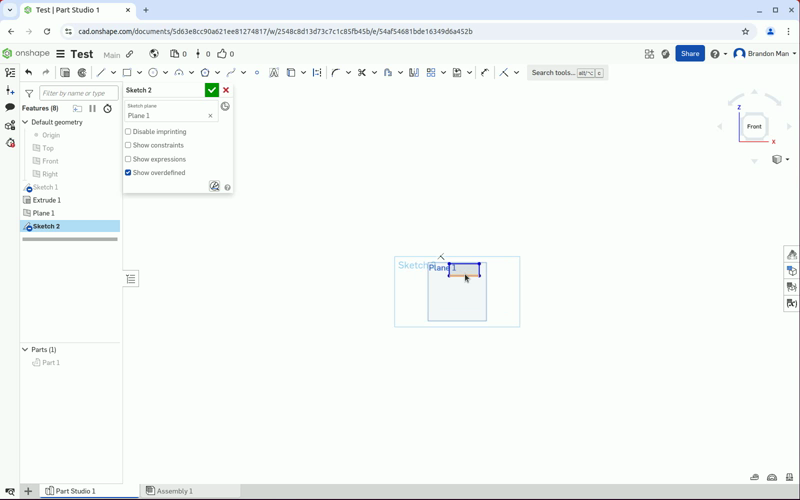
scroll(6)
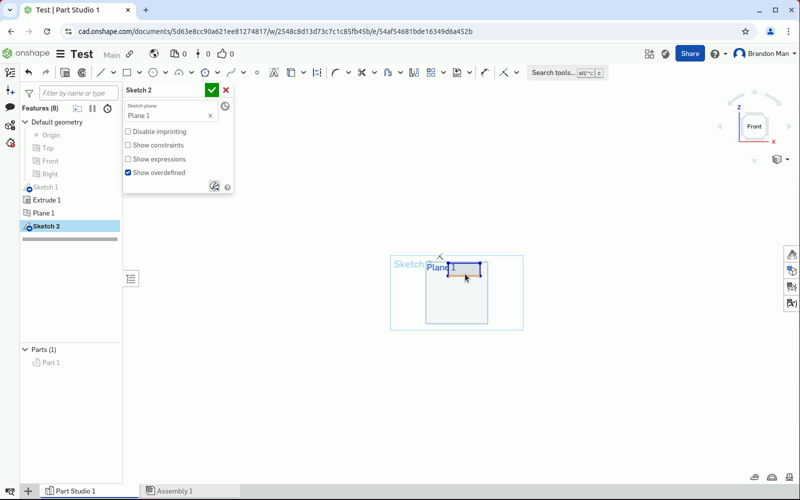
scroll(6)
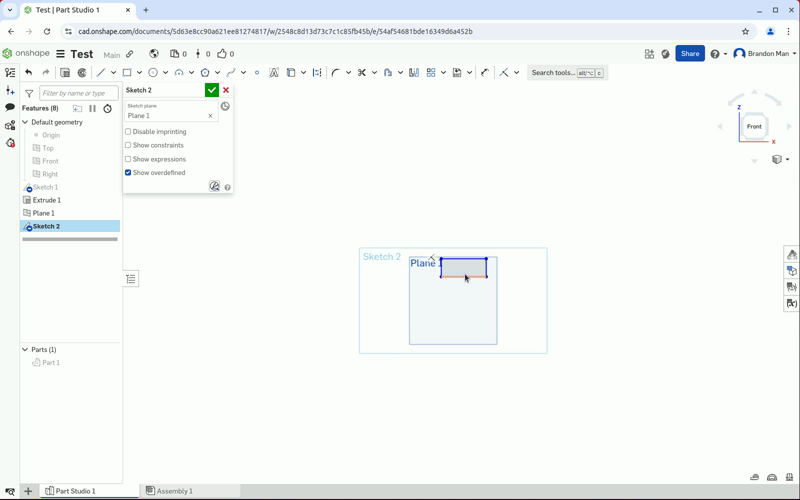
scroll(6)
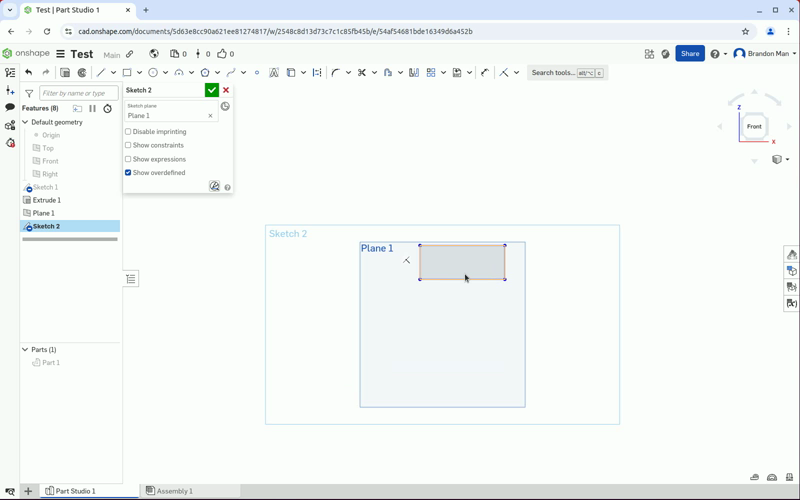
scroll(6)
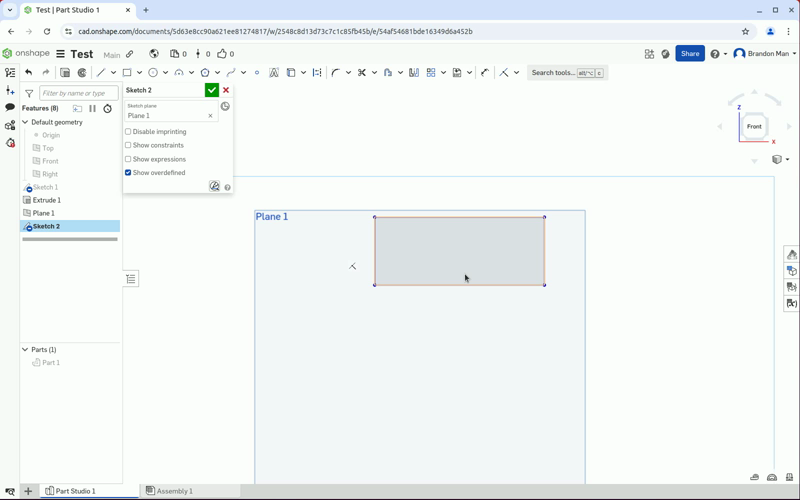
click(465, 273)
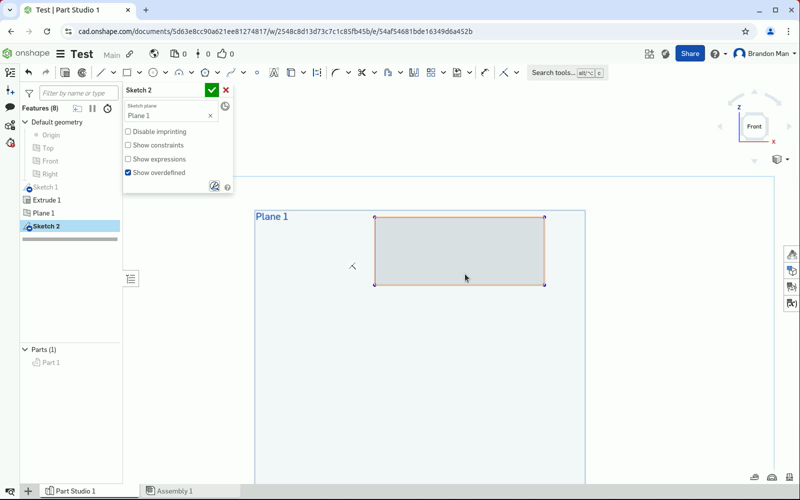
scroll(-6)
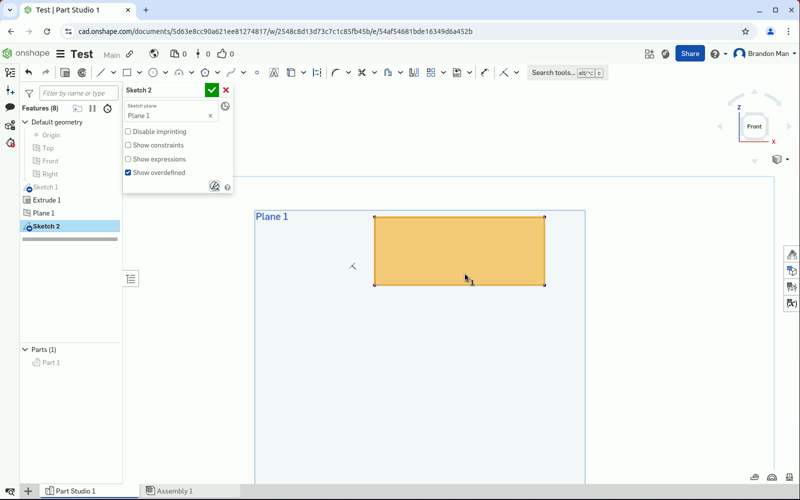
scroll(-6)
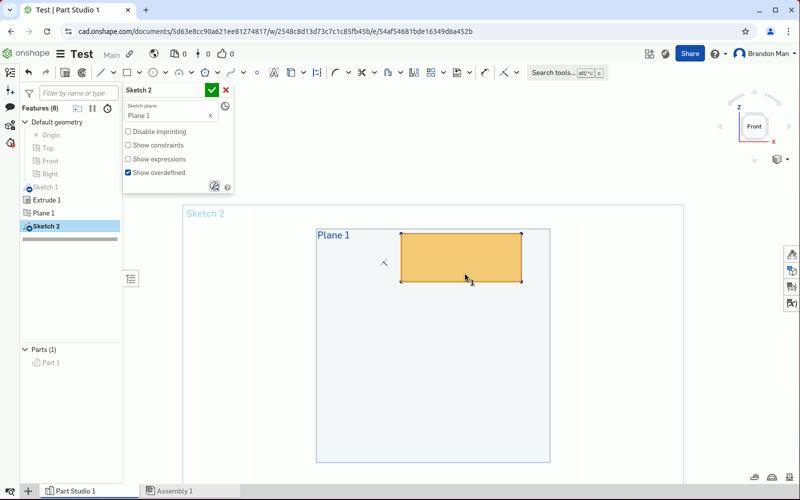
scroll(-6)
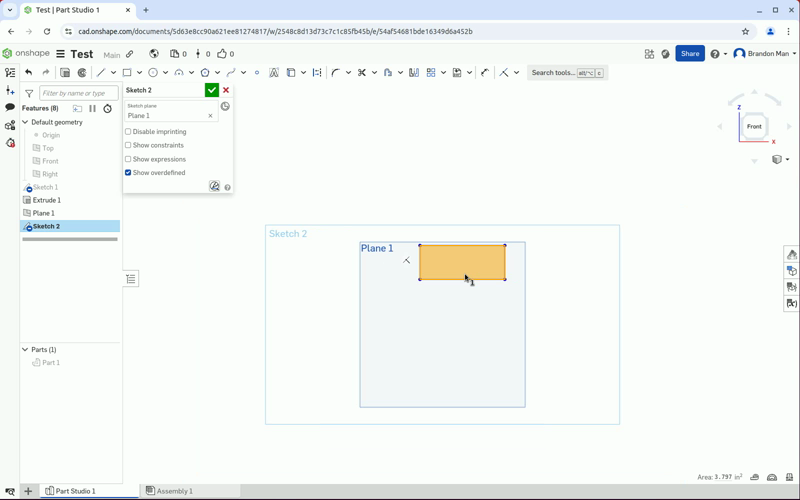
scroll(-6)
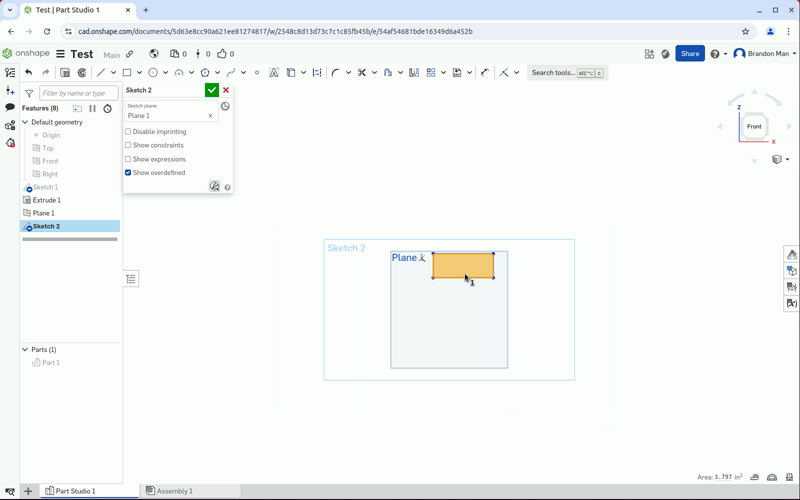
scroll(-6)
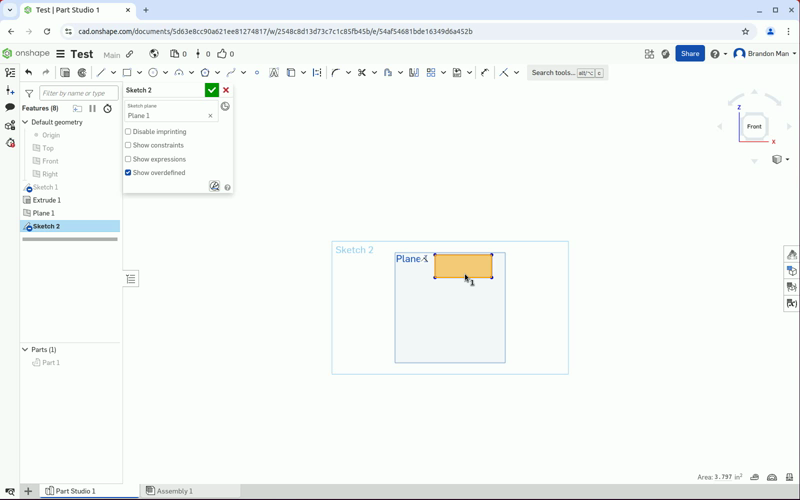
scroll(-6)
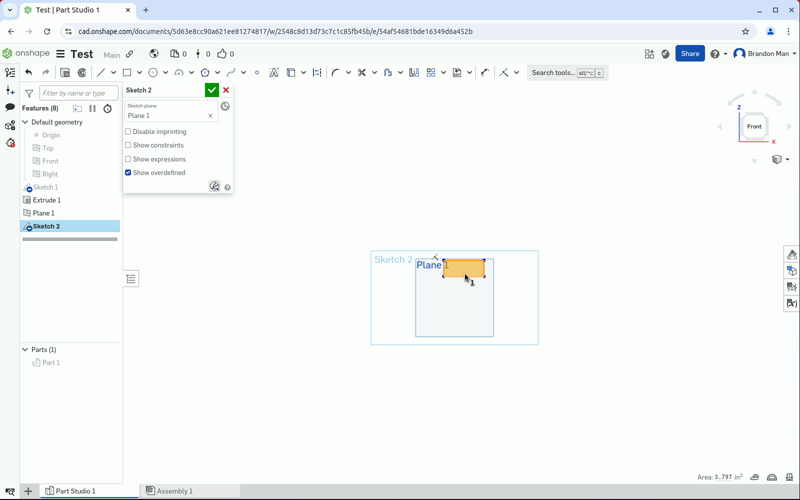
scroll(-6)
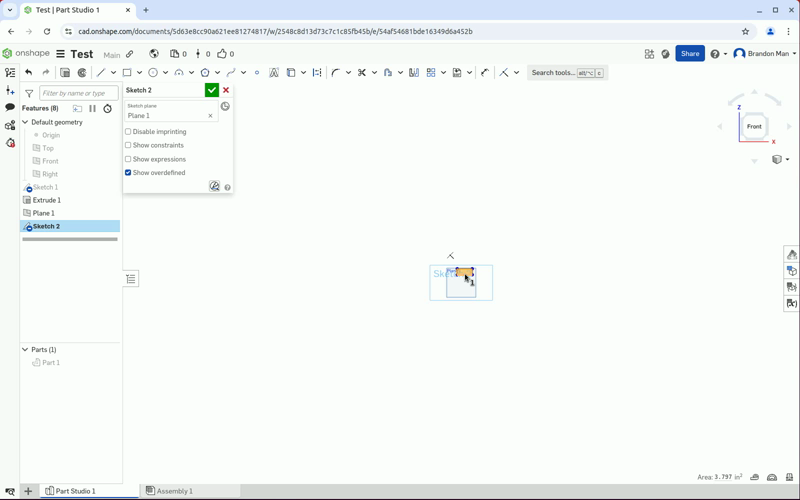
mouse_move(73, 352)
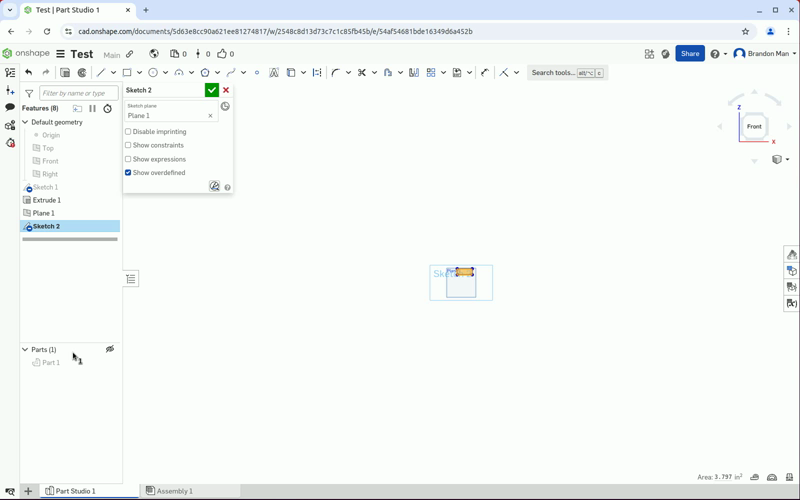
key(shift+y)
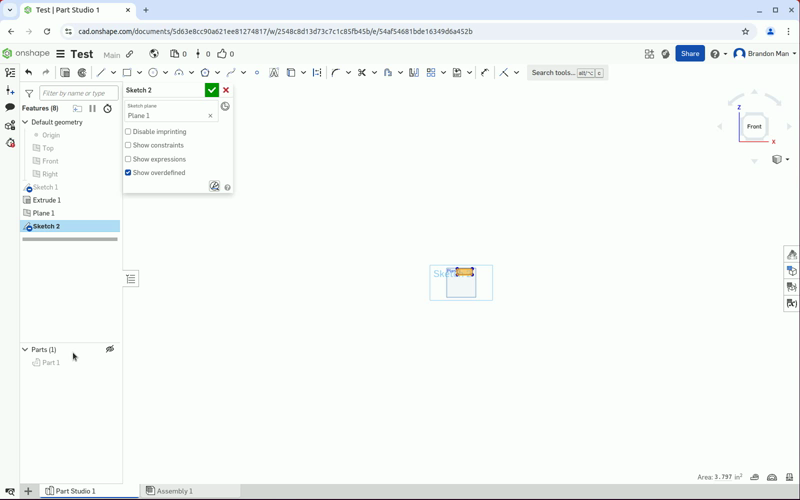
key(shift+e)
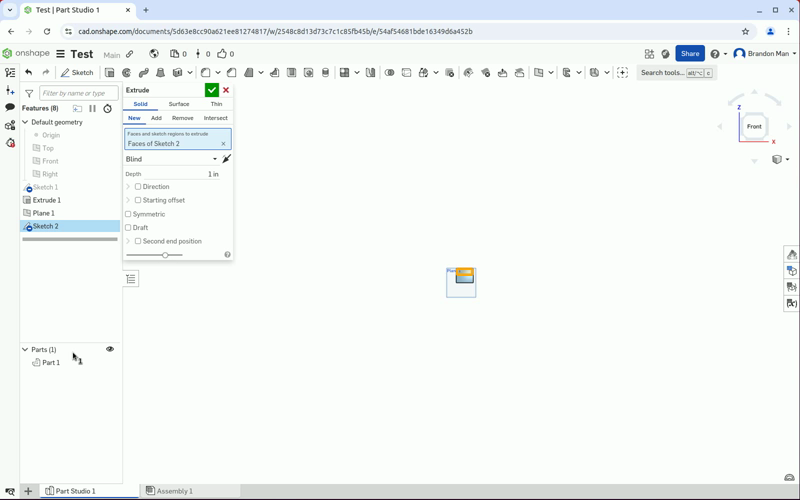
mouse_move(143, 106)
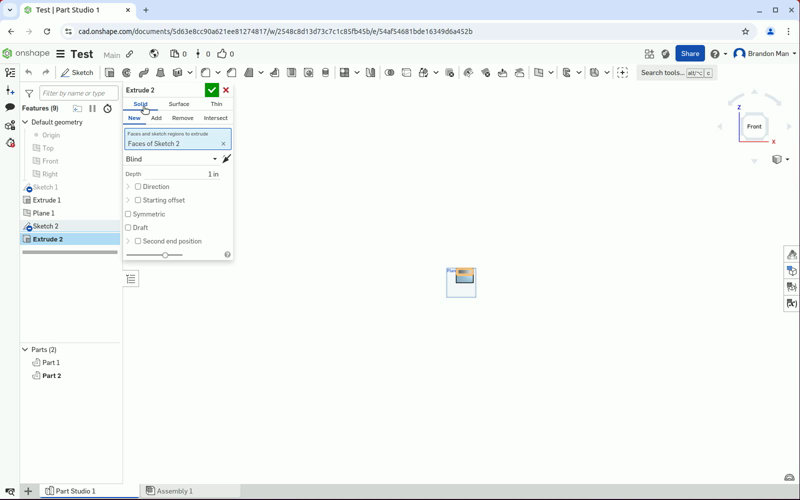
click(143, 106)
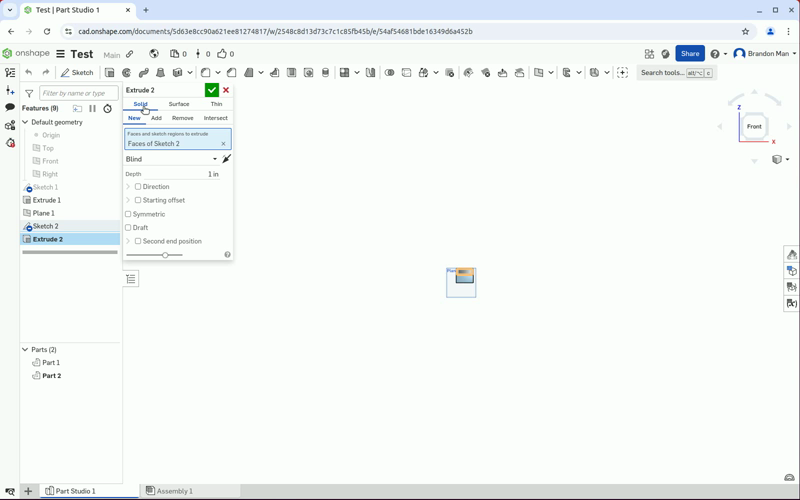
mouse_move(186, 120)
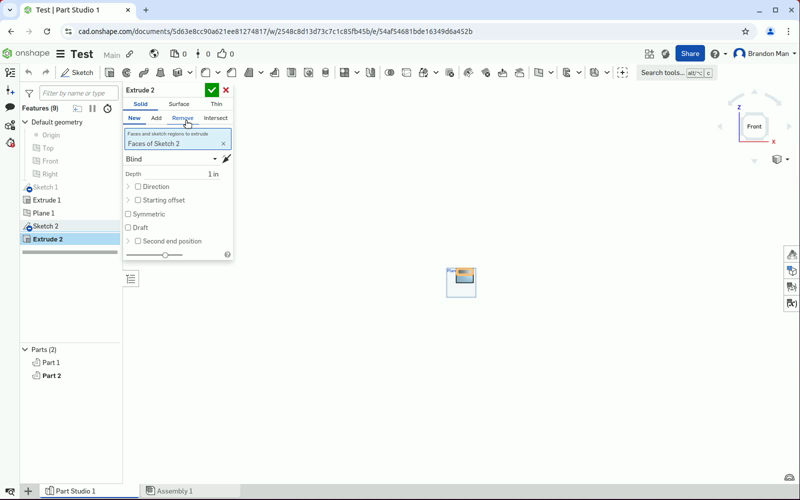
click(186, 120)
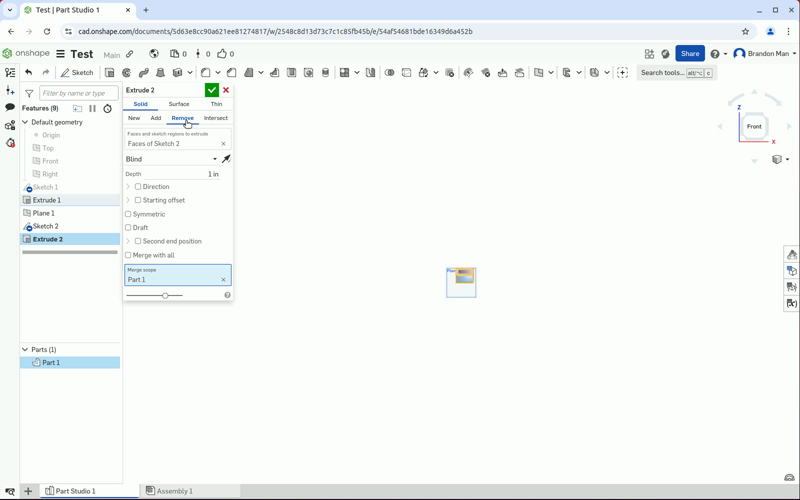
key(tab, 4)
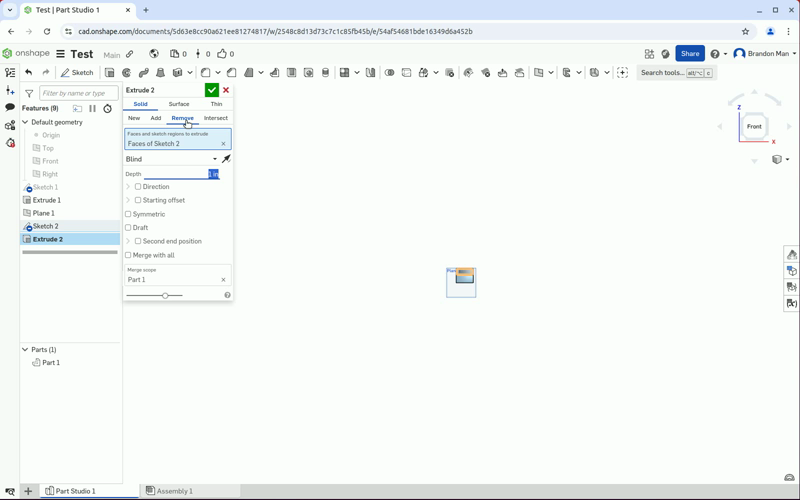
text(25.275)
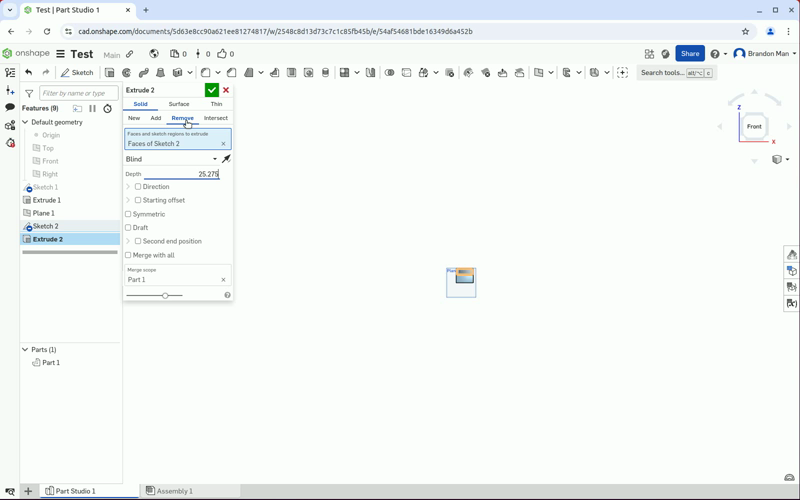
key(tab, 6)
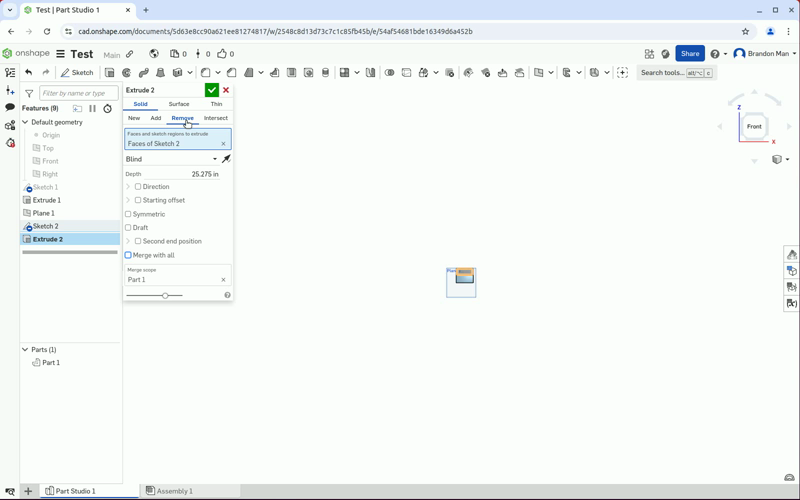
key(space)
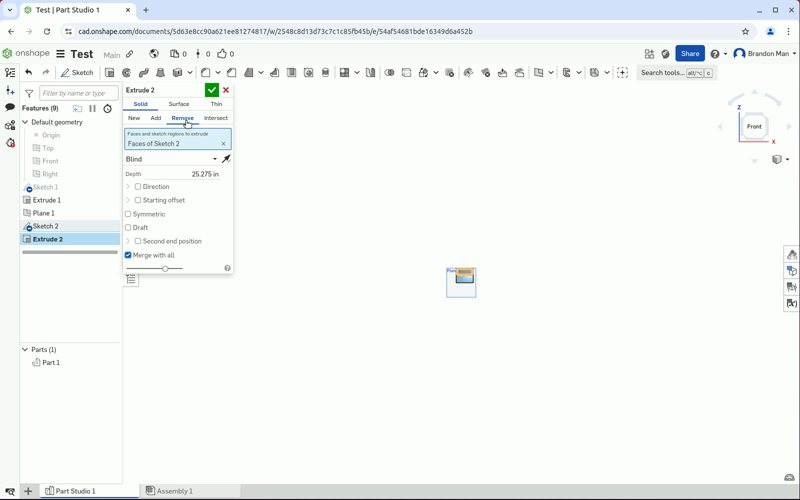
key(enter)
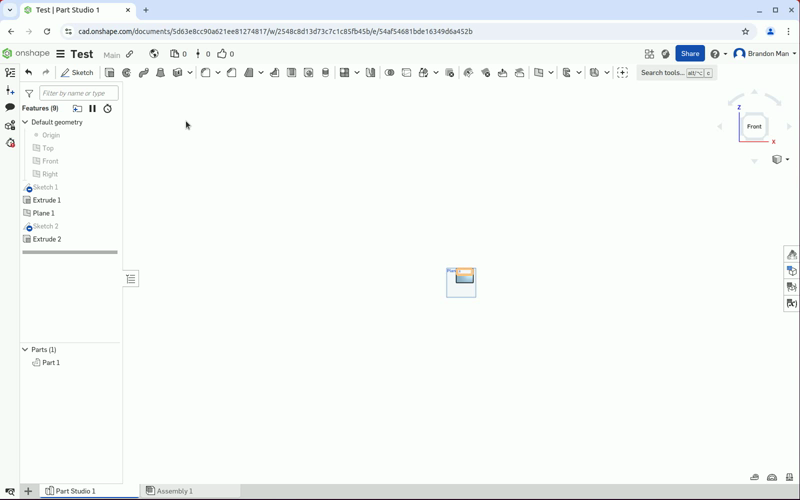
key(shift+h)
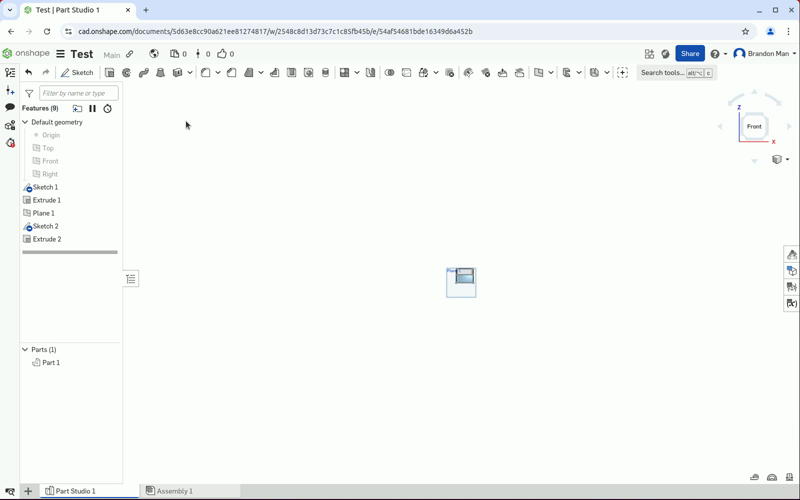
key(shift+h)
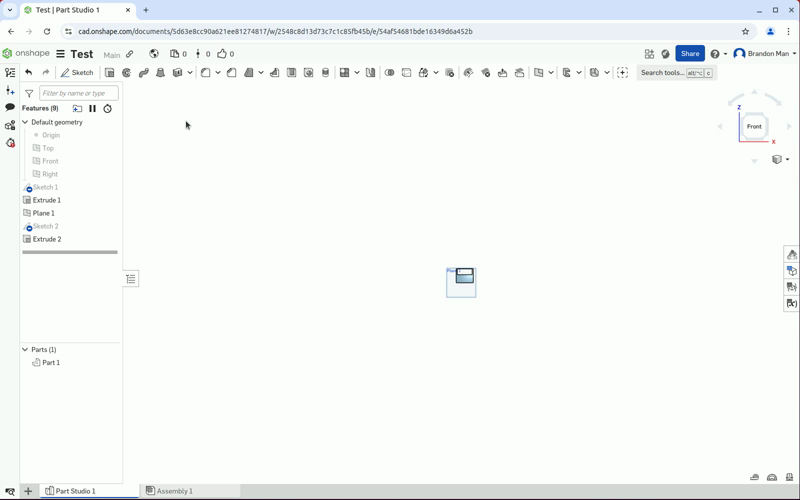
mouse_move(73, 189)
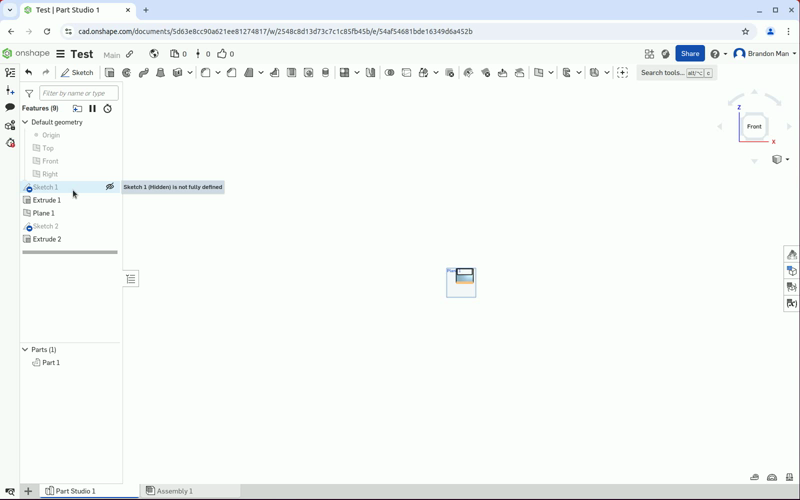
click(73, 189)
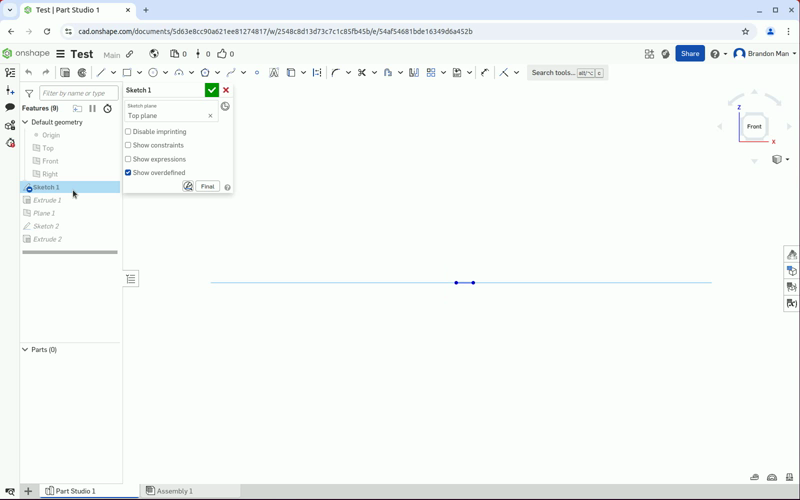
mouse_move(229, 92)
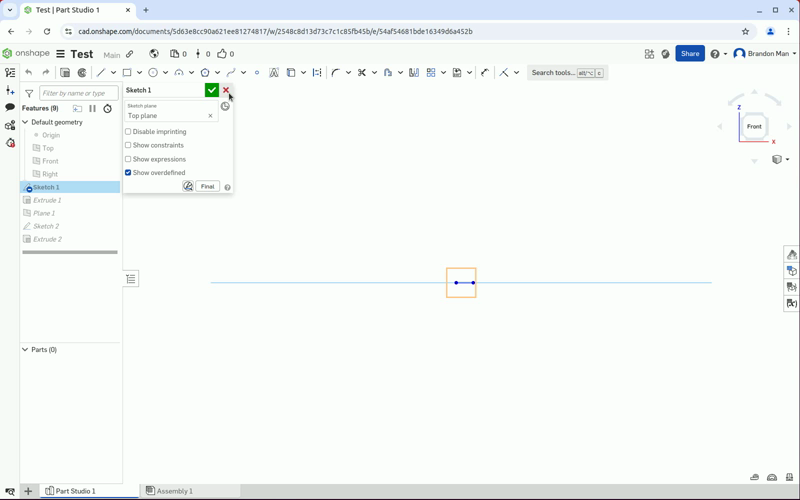
click(229, 92)
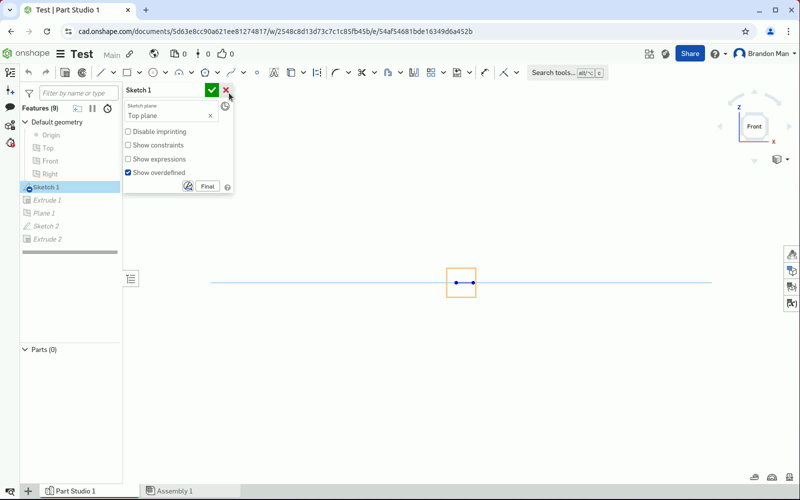
mouse_move(73, 352)
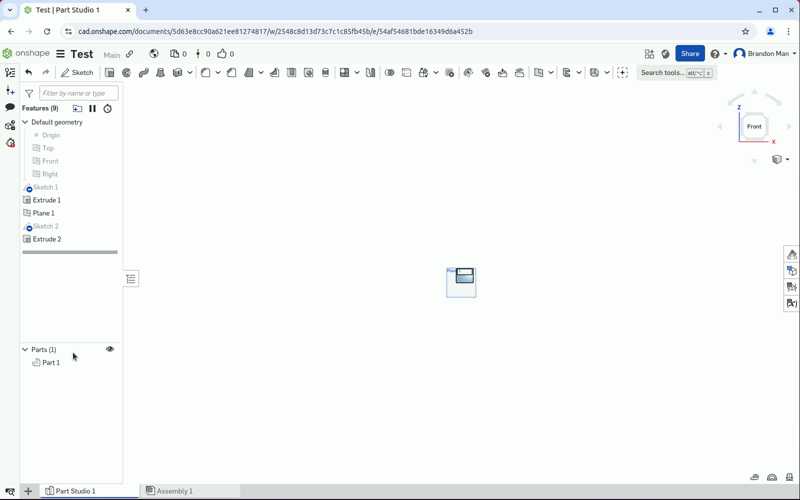
key(y)
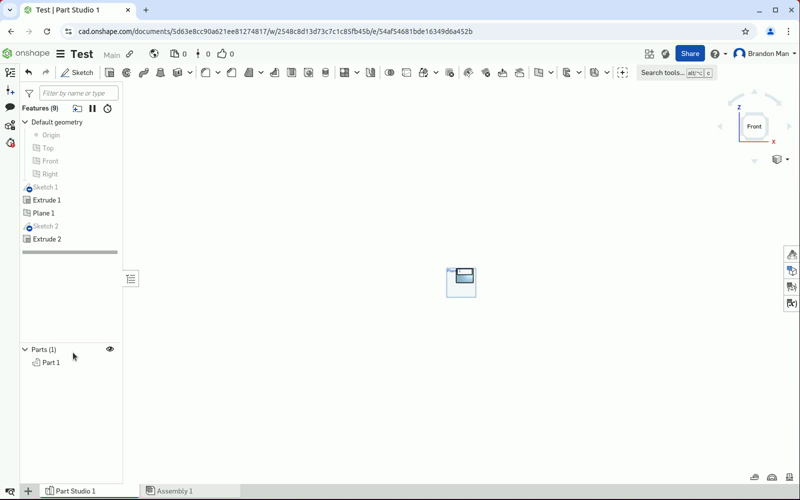
key(shift+p)
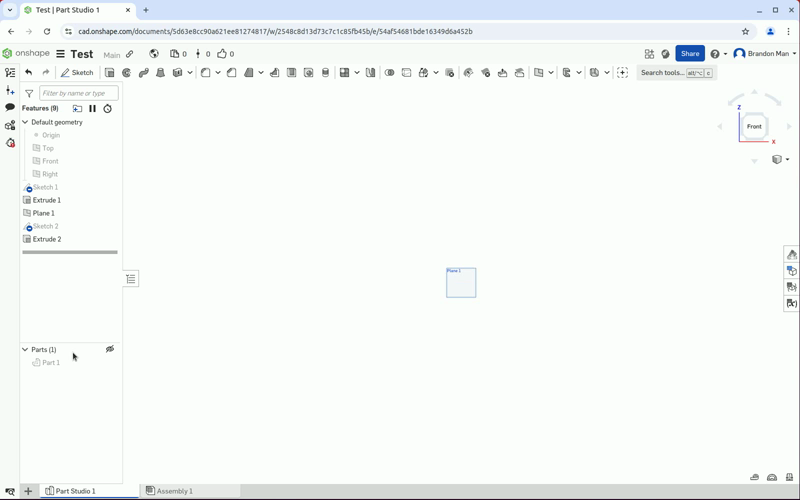
key(space)
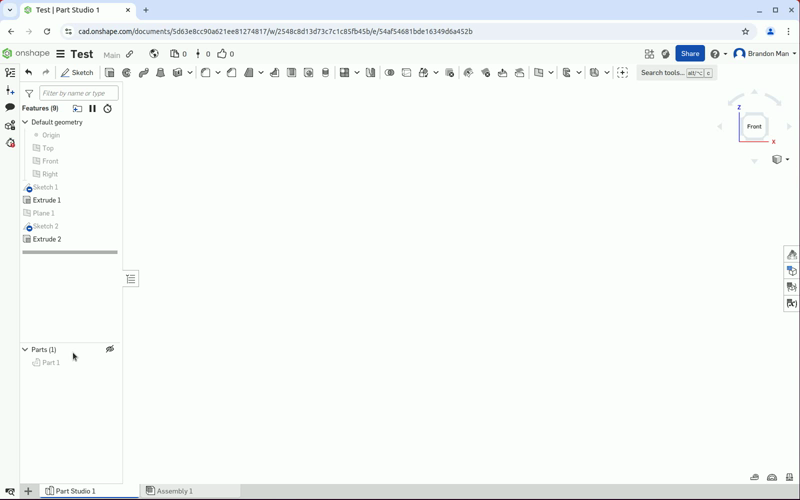
key_down(shift)
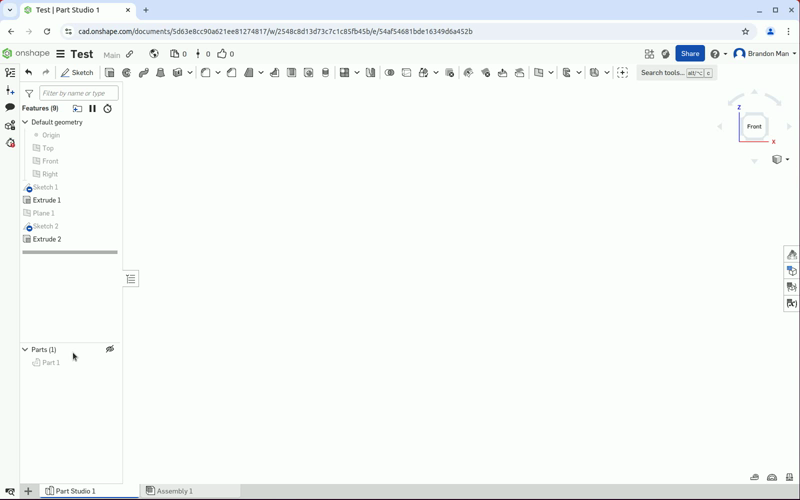
key(left)
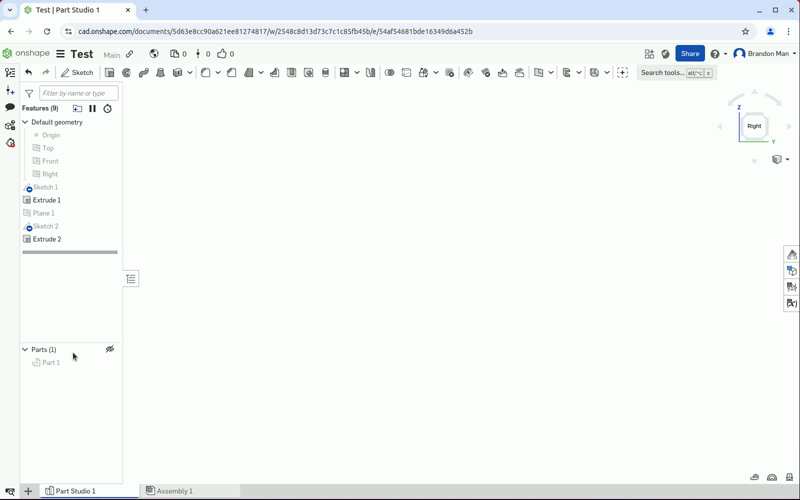
key_up(shift)
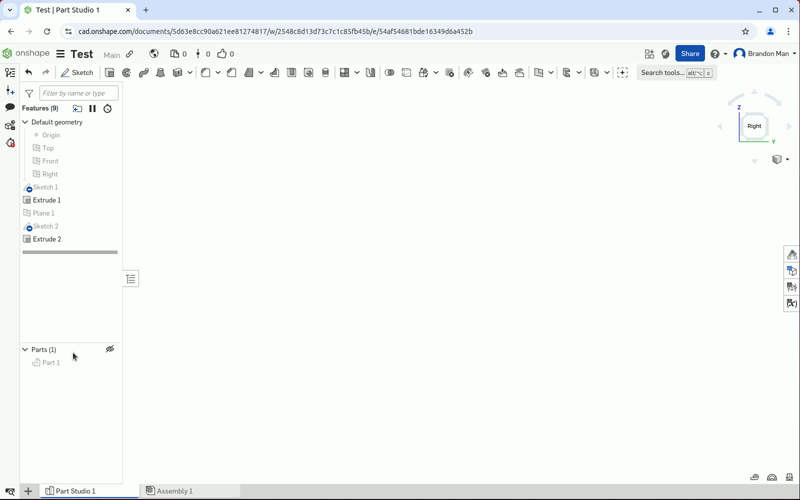
mouse_move(73, 352)
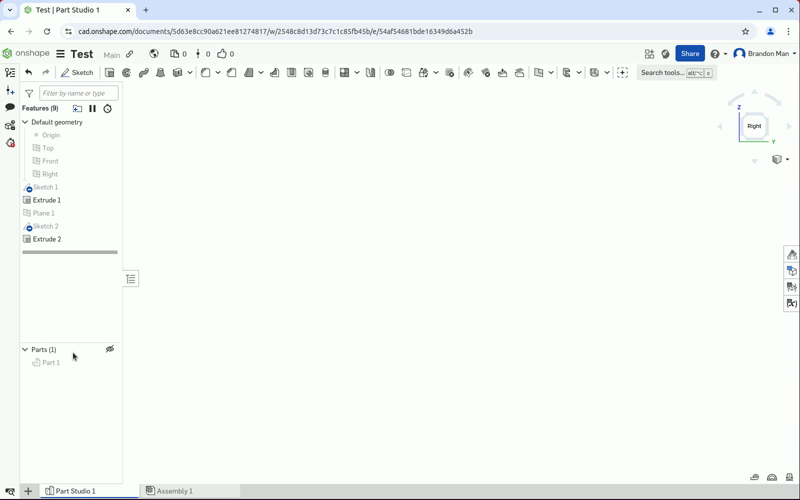
key(shift+y)
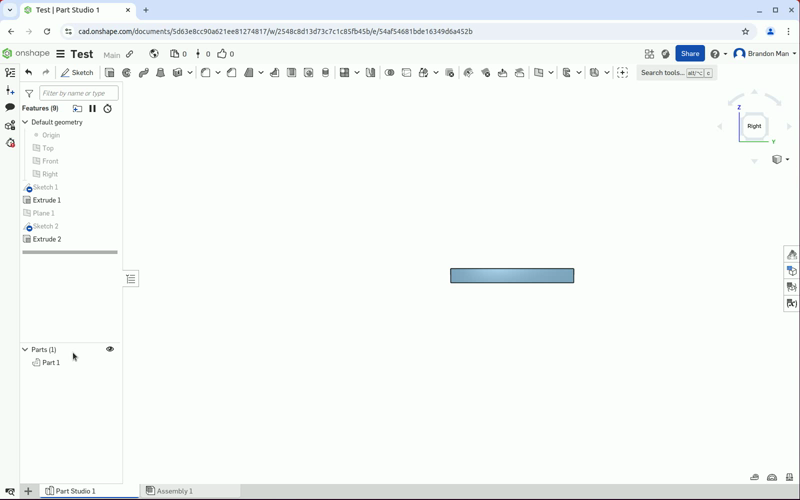
mouse_move(541, 75)
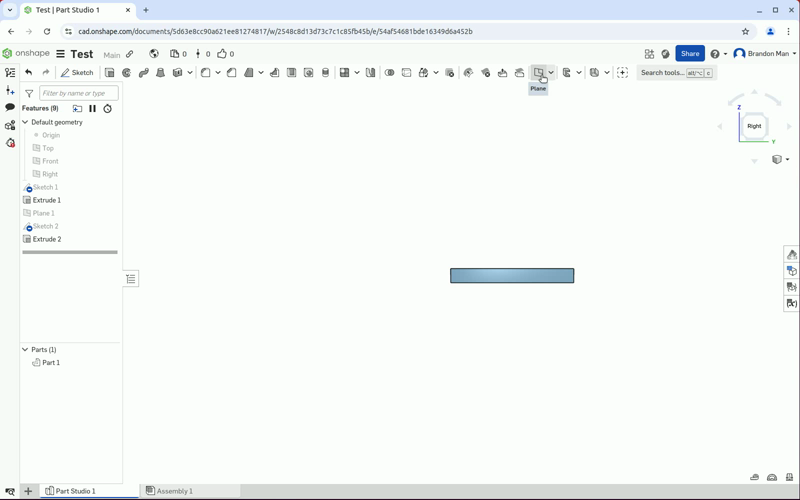
click(541, 75)
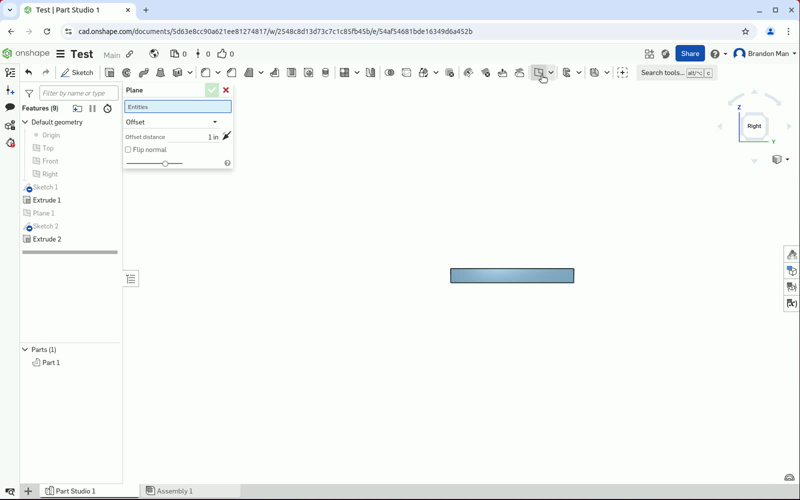
mouse_move(73, 176)
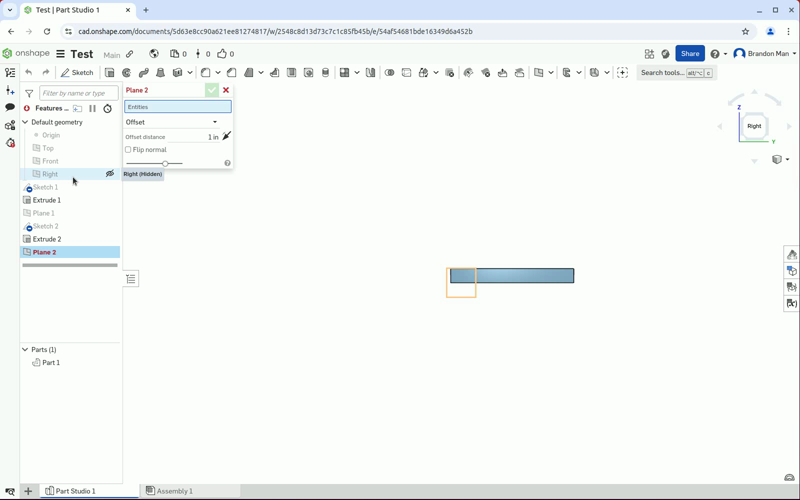
click(73, 176)
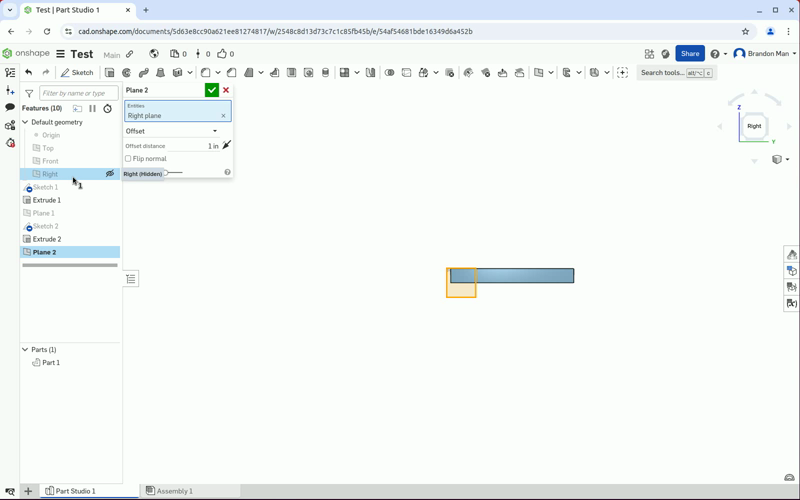
key(tab, 2)
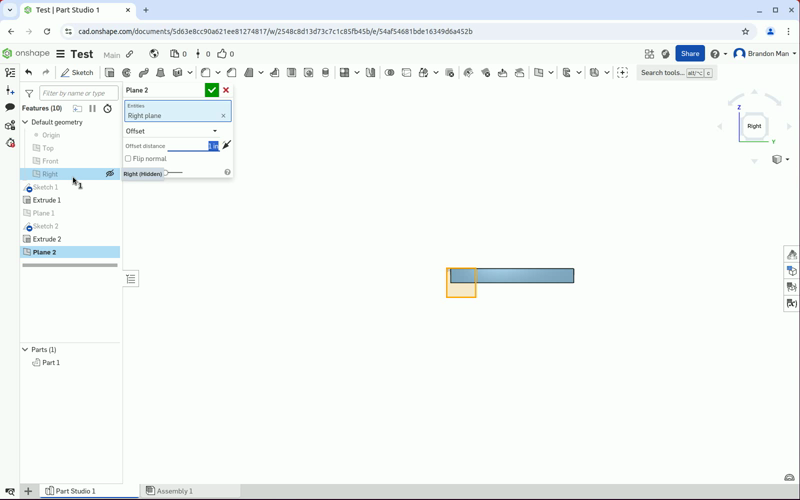
text(0.709)
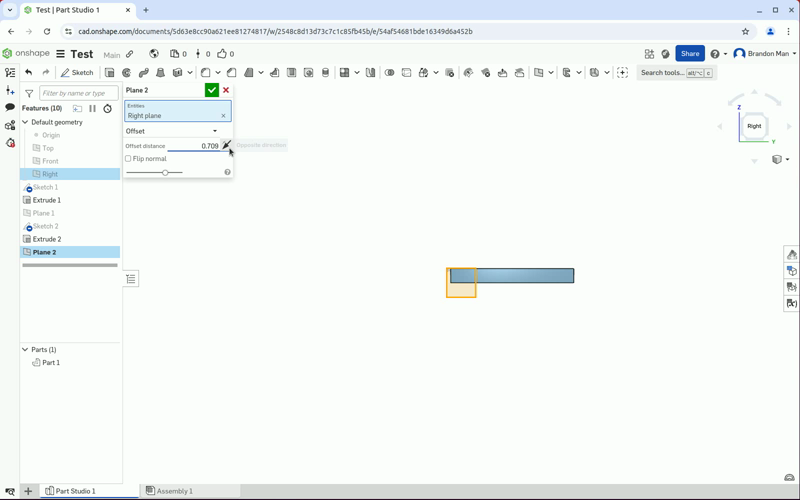
mouse_move(229, 147)
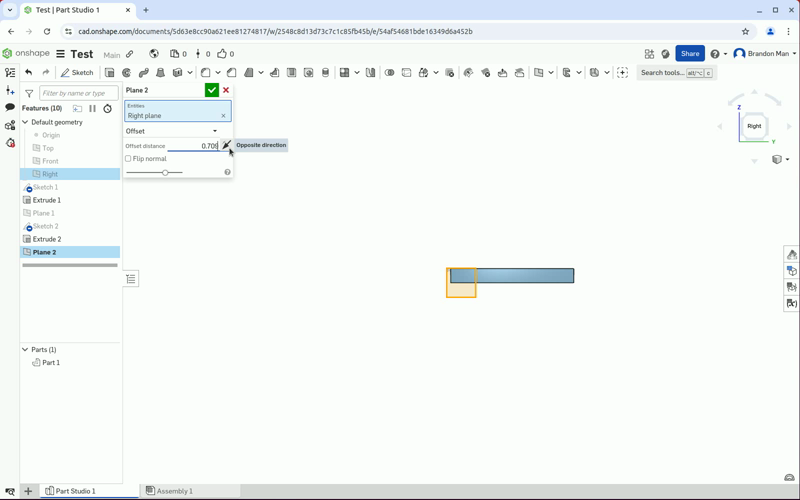
click(229, 147)
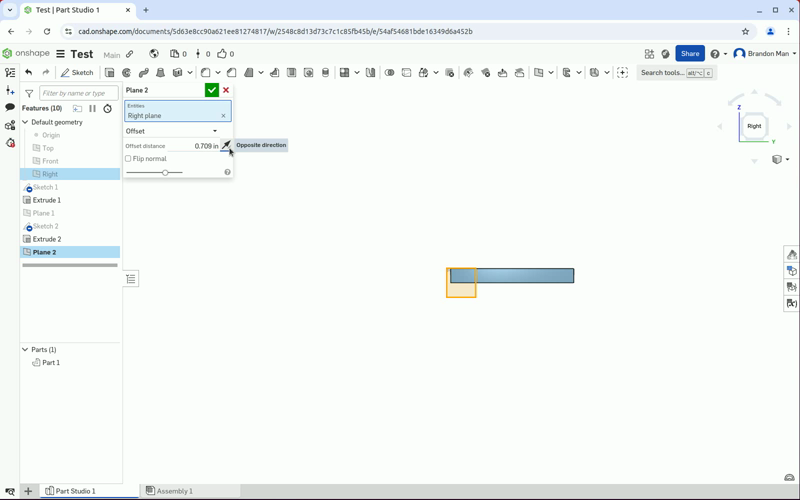
key(enter, 2)
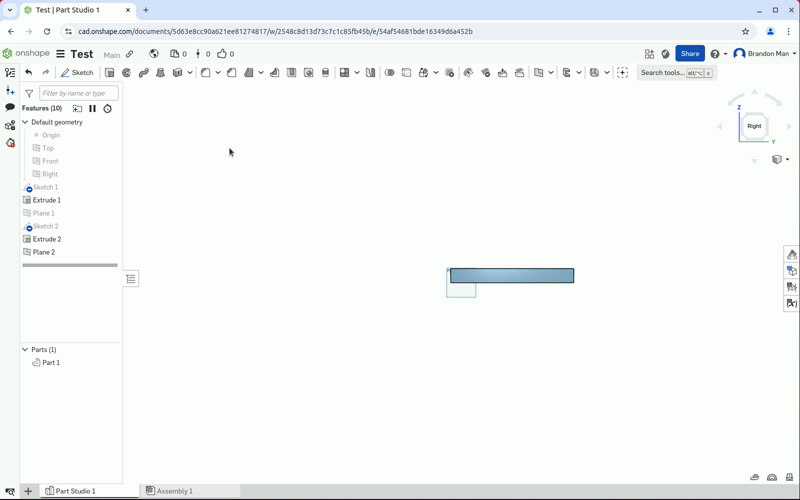
key(shift+s)
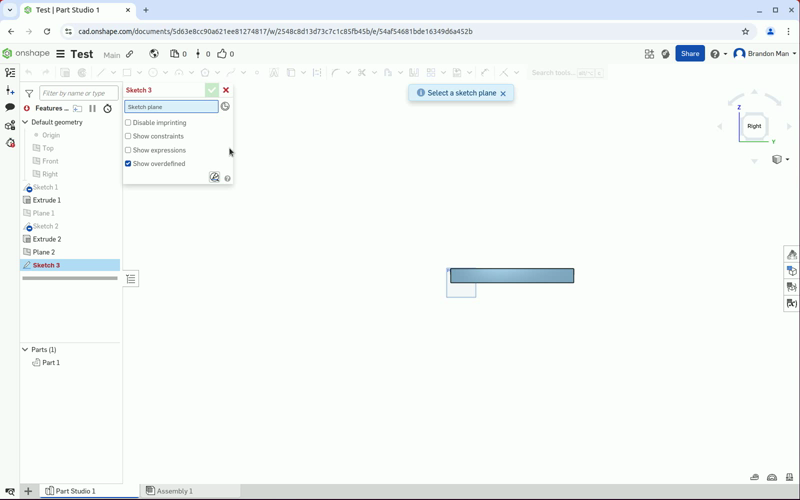
mouse_move(73, 254)
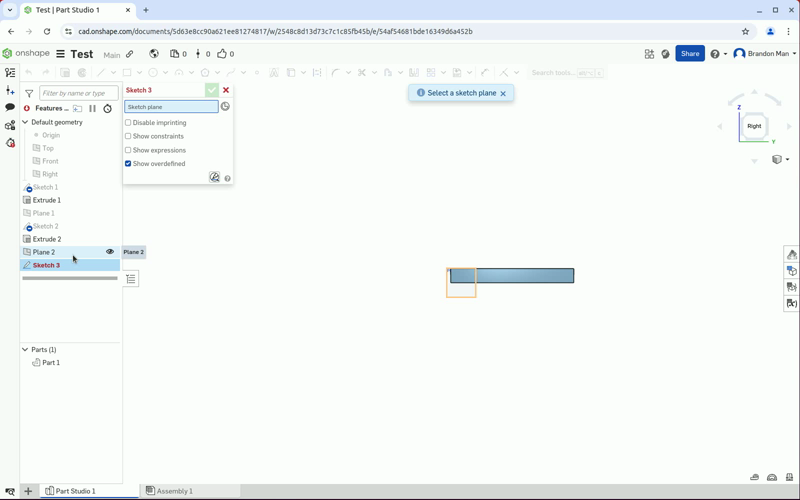
click(73, 254)
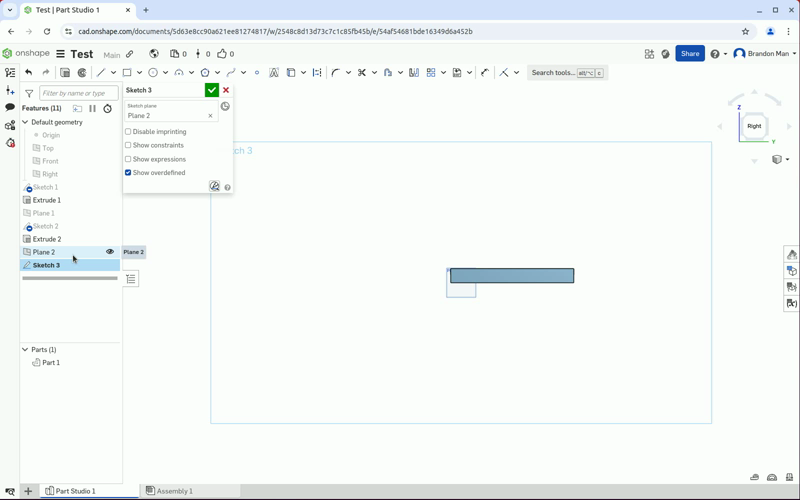
mouse_move(73, 352)
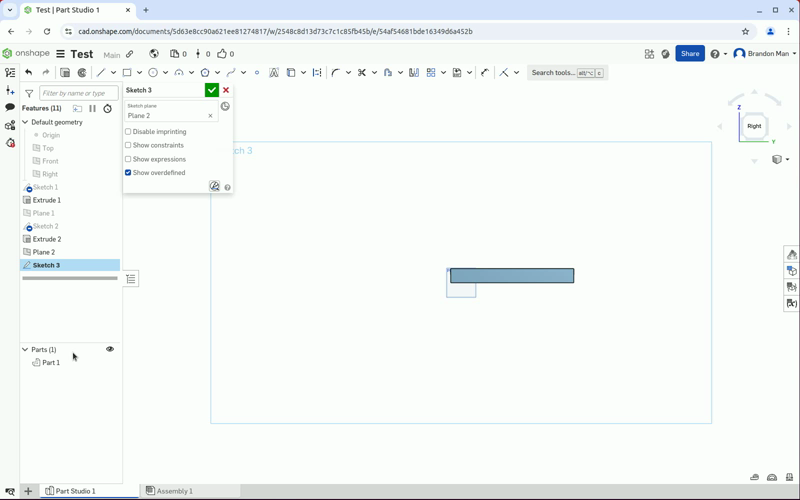
key(y)
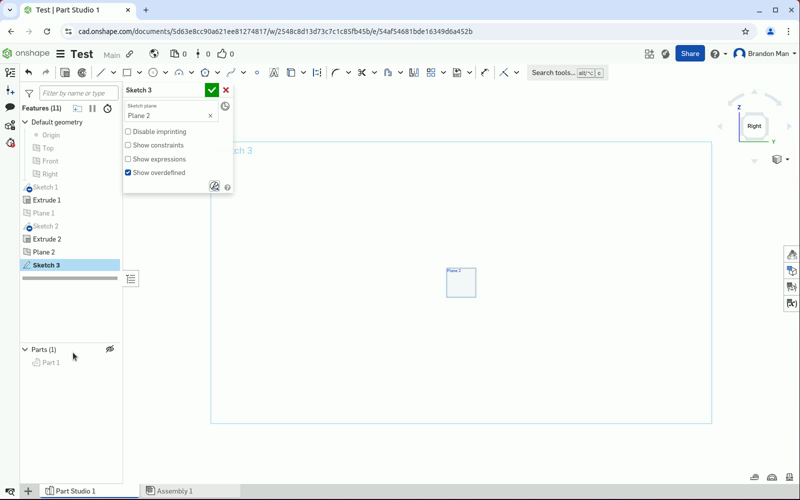
key(l)
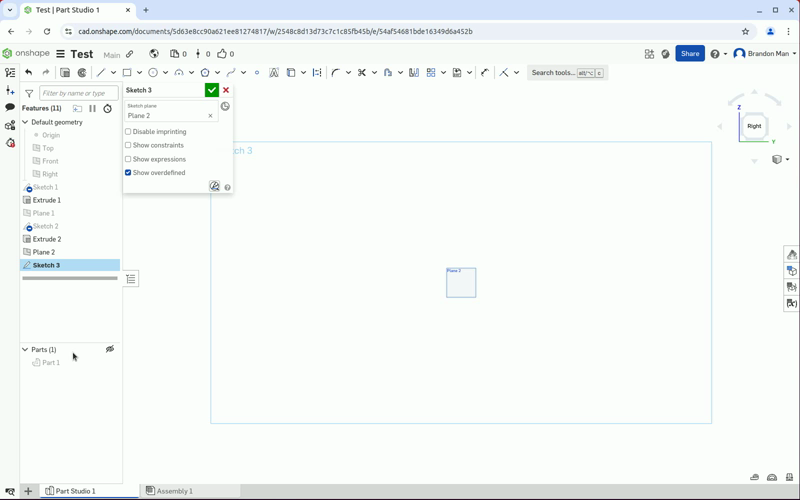
key_down(shift)
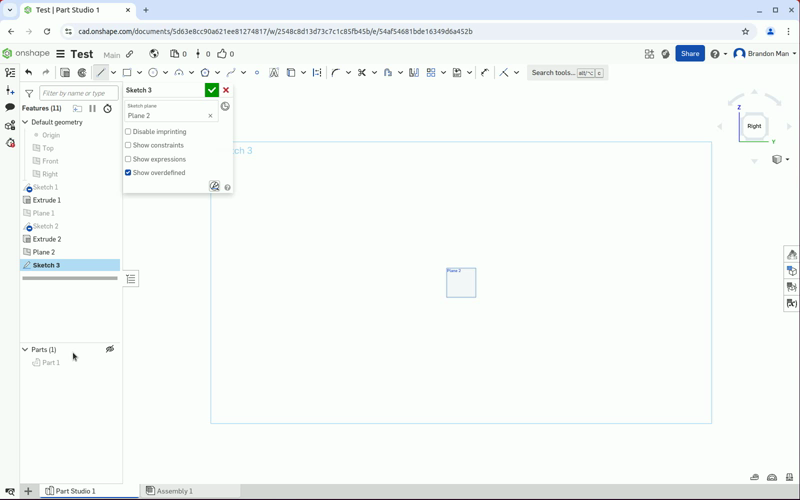
mouse_move(450, 272)
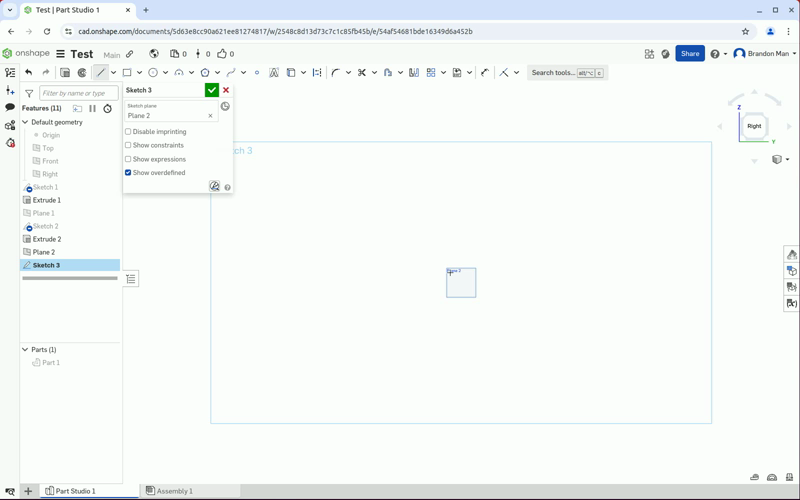
click(450, 272)
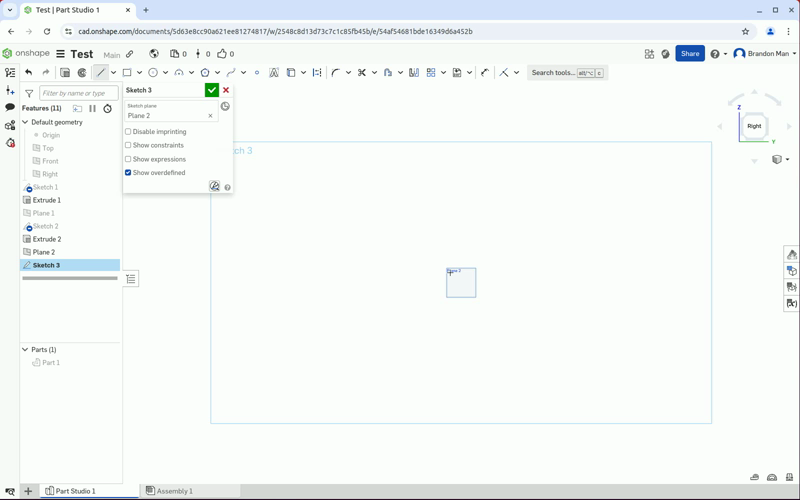
key_up(shift)
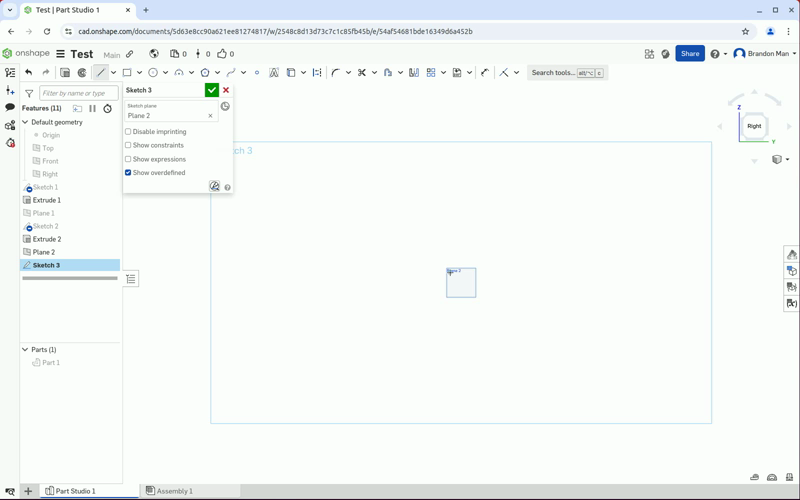
key_down(shift)
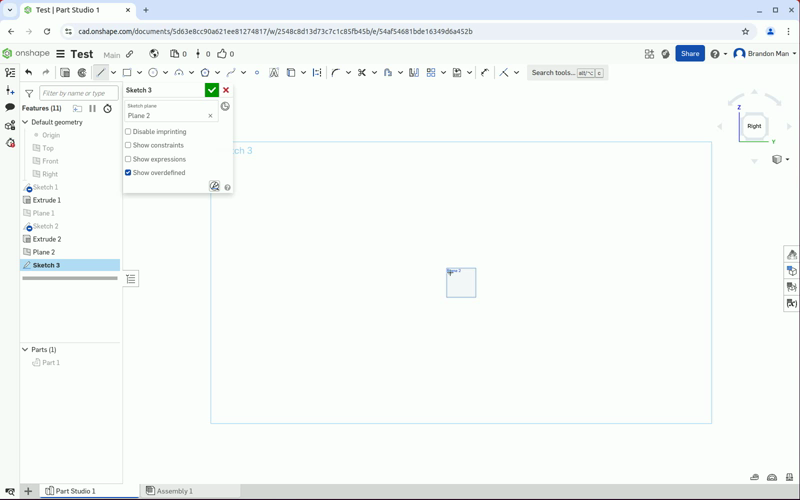
mouse_move(573, 272)
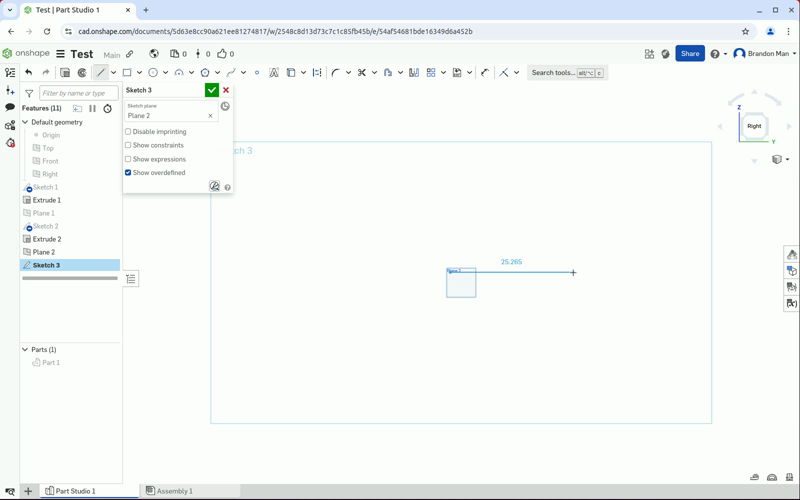
click(573, 272)
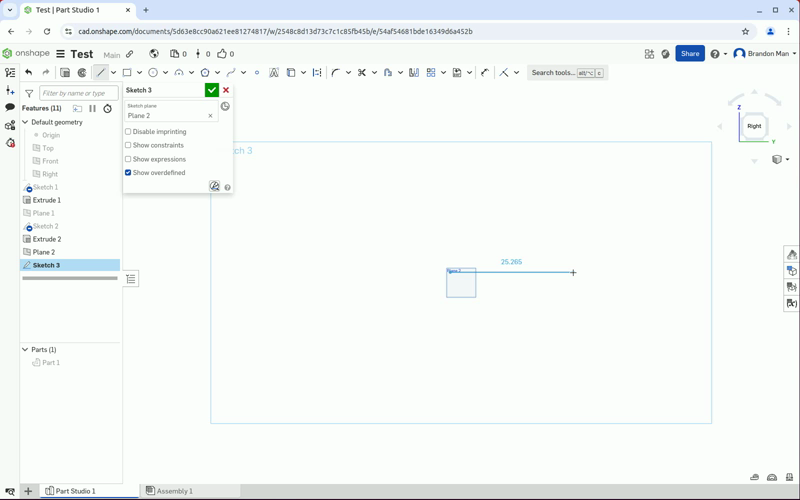
key_up(shift)
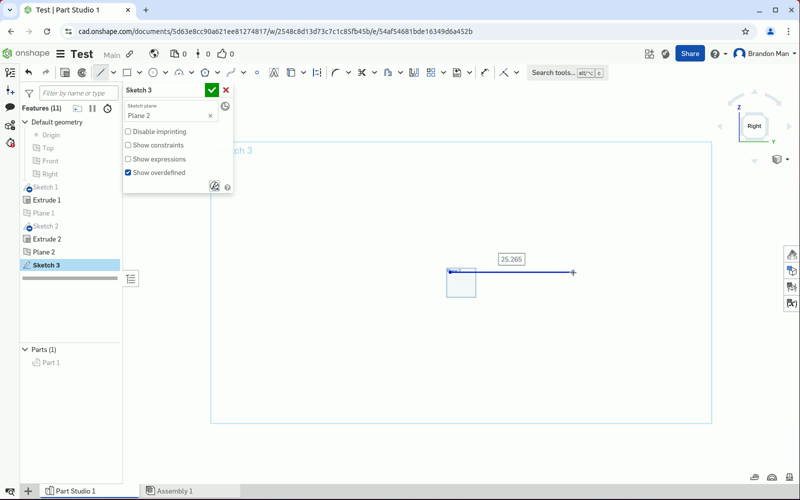
key_down(shift)
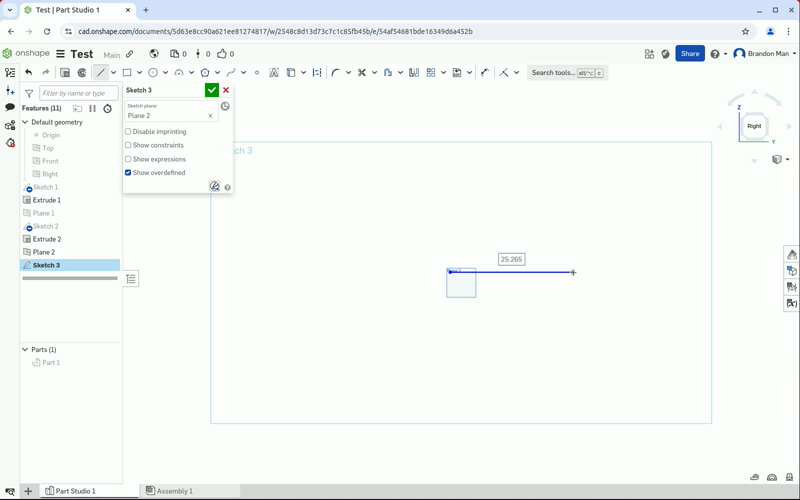
mouse_move(589, 272)
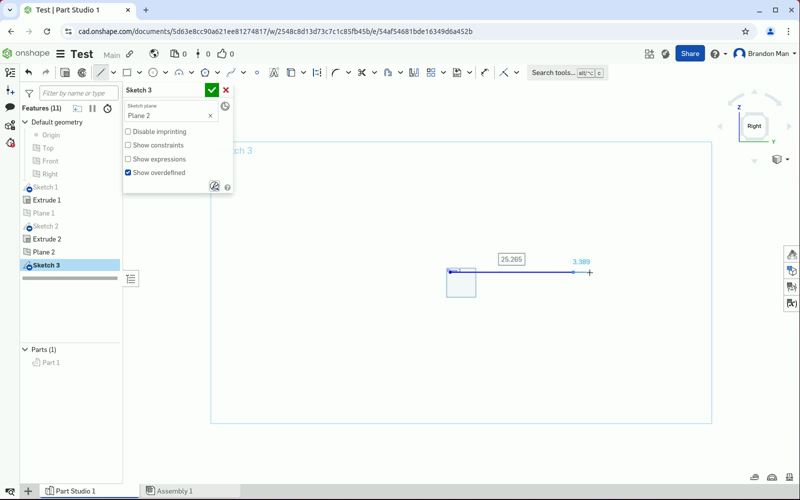
mouse_move(573, 271)
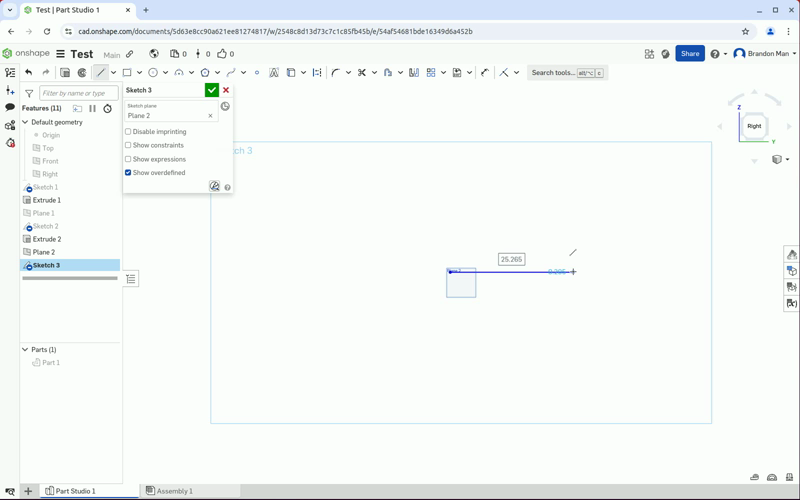
scroll(6)
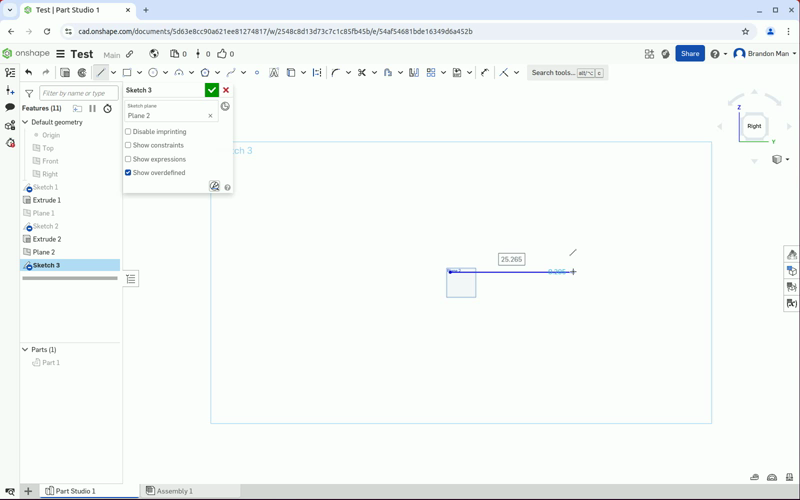
scroll(6)
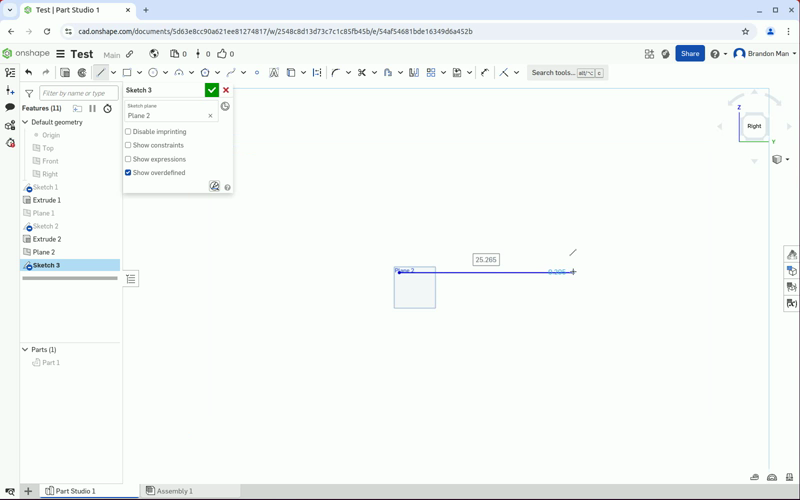
scroll(6)
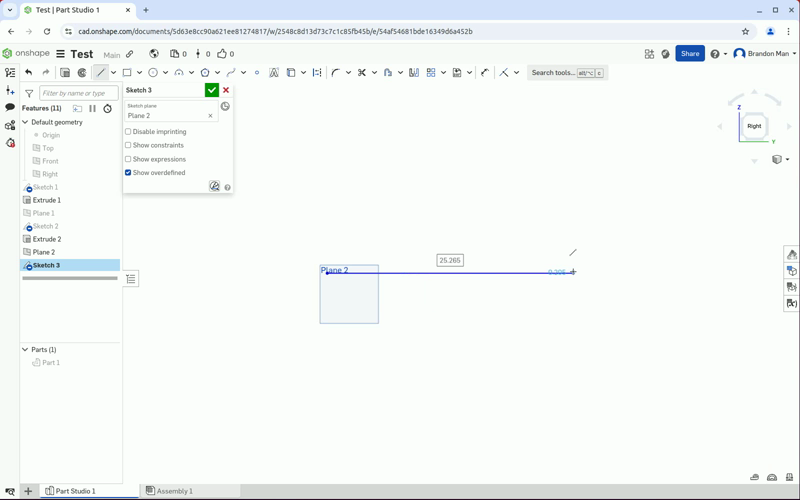
scroll(6)
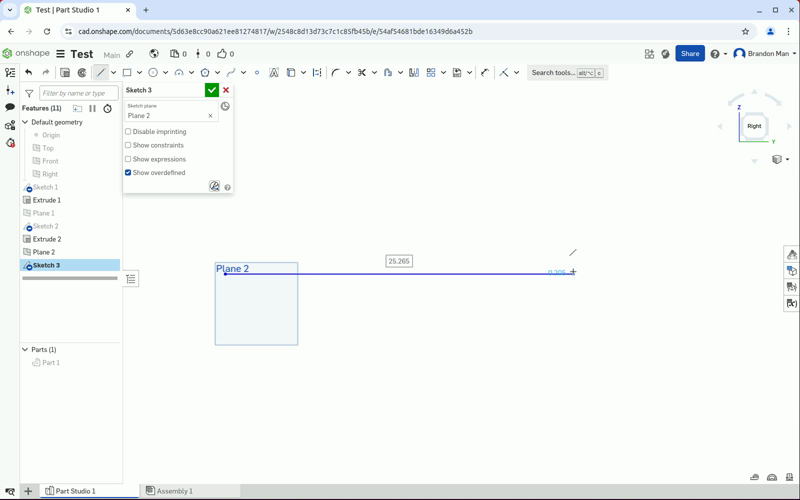
scroll(6)
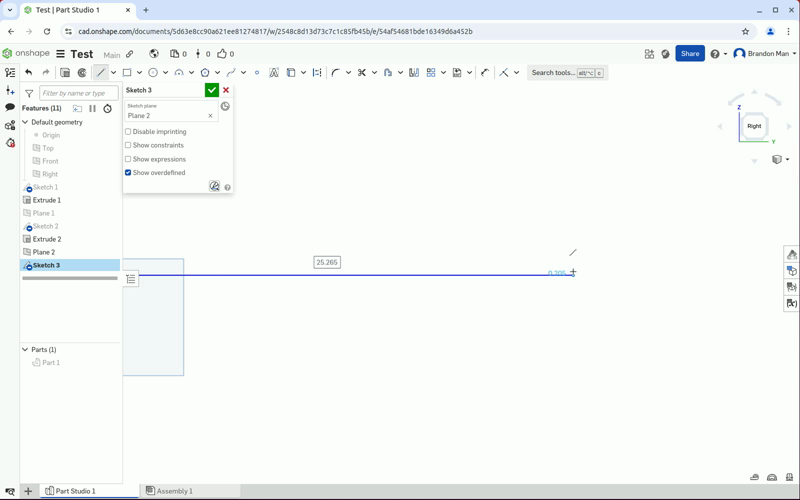
scroll(6)
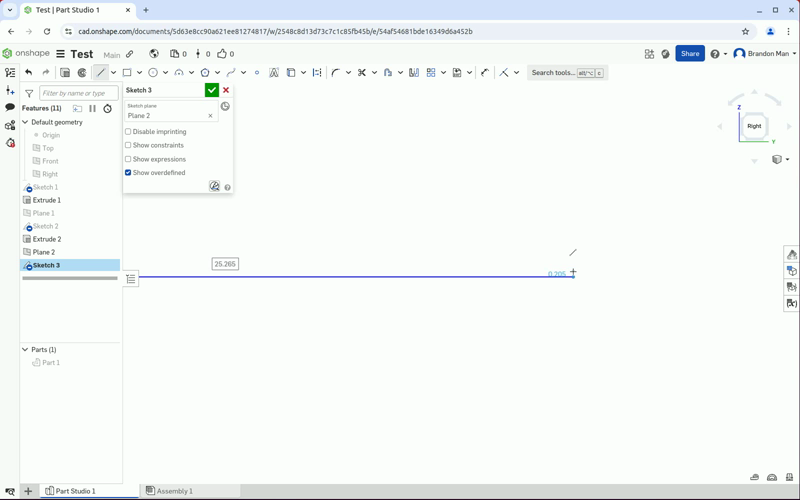
scroll(6)
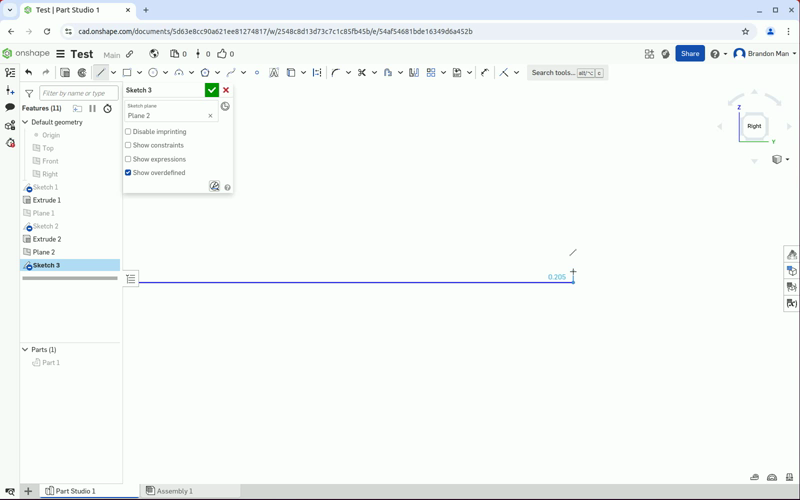
click(573, 271)
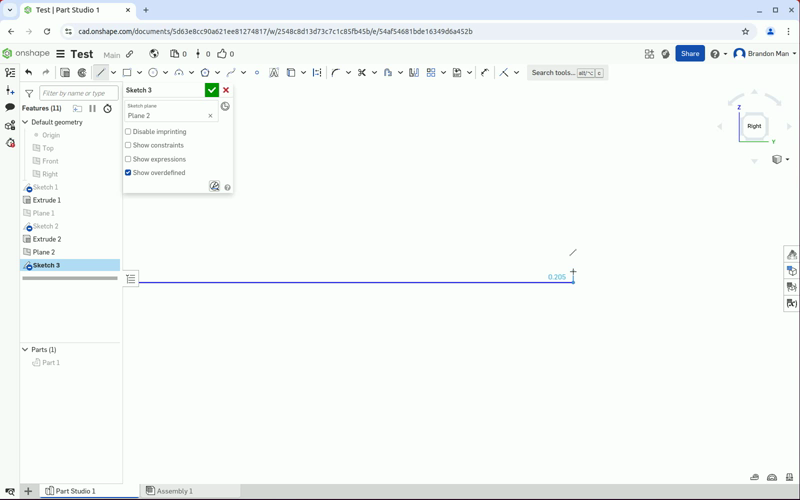
scroll(-6)
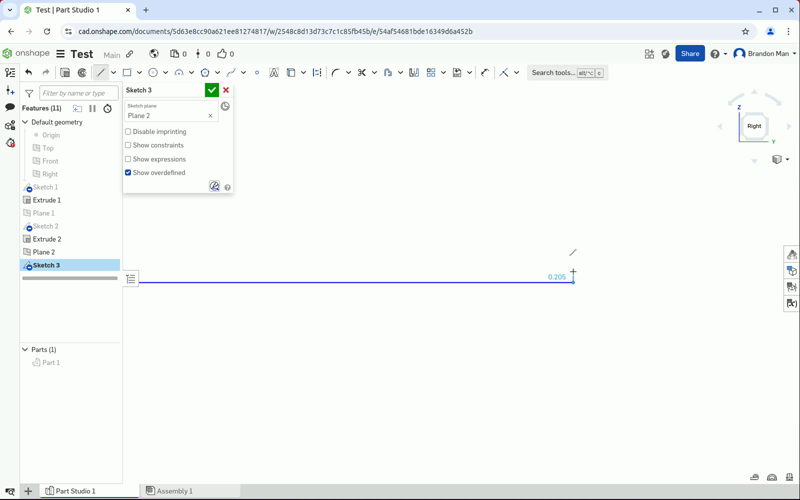
scroll(-6)
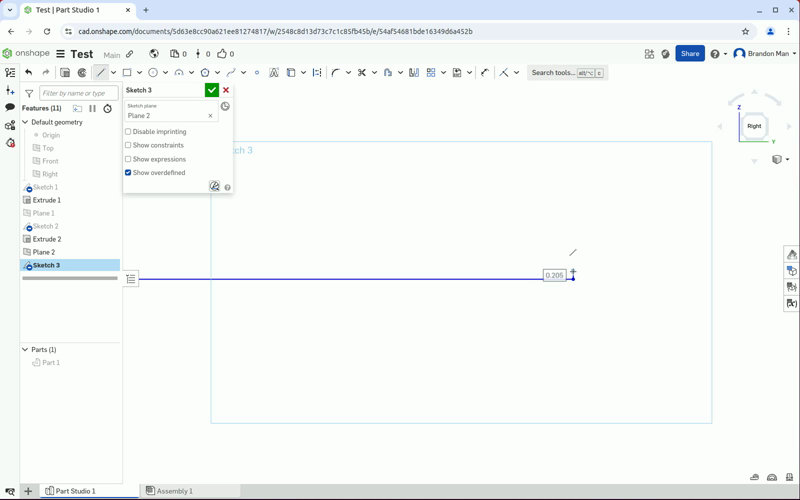
scroll(-6)
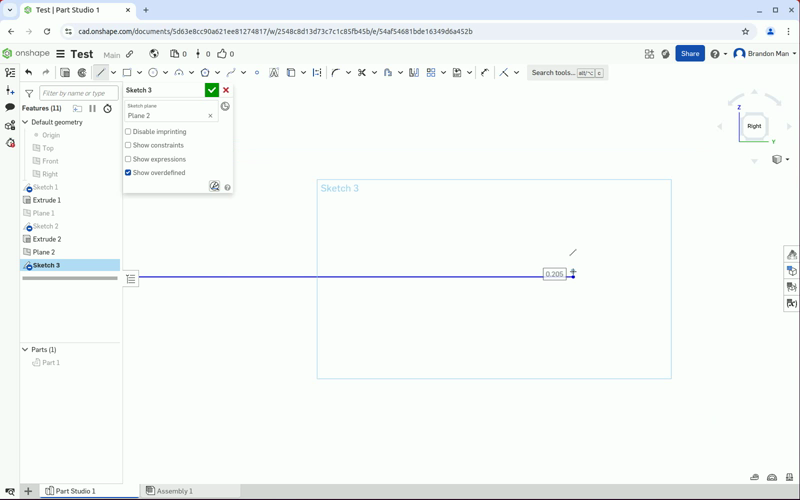
scroll(-6)
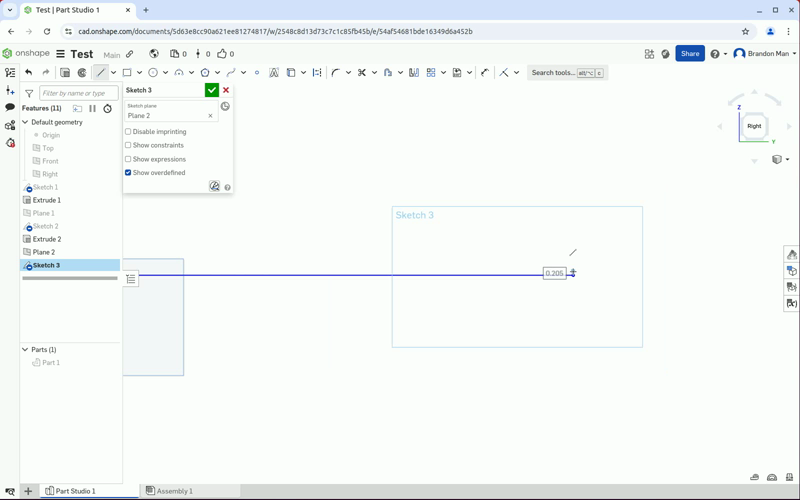
scroll(-6)
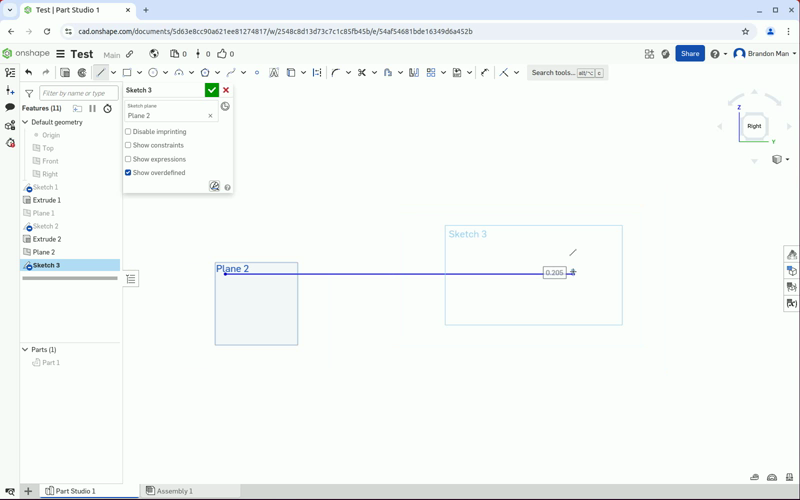
scroll(-6)
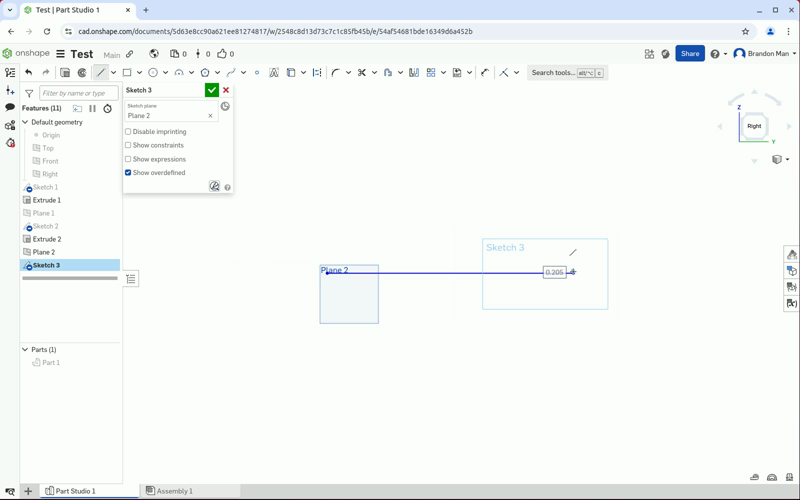
scroll(-6)
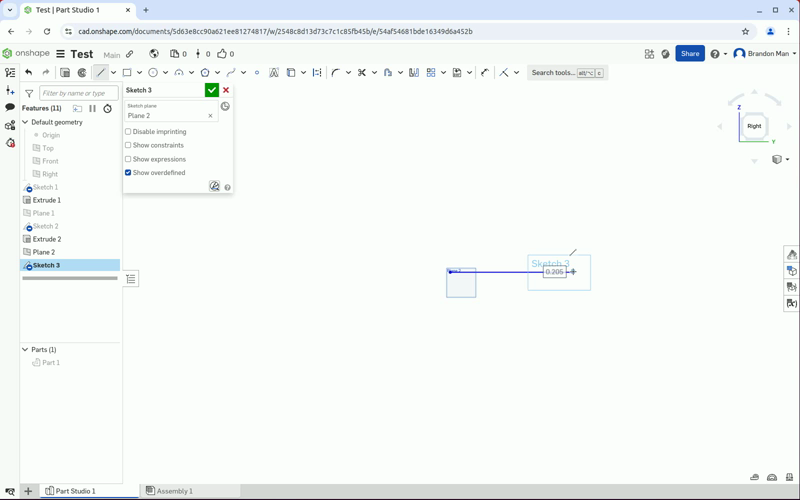
key_up(shift)
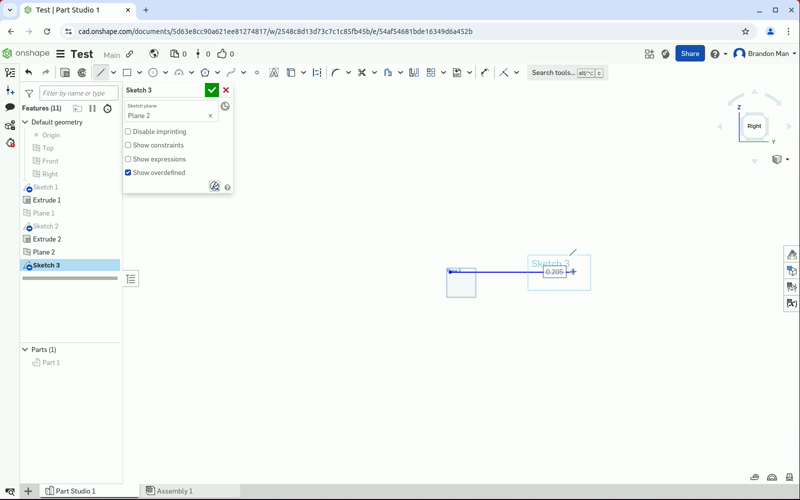
key_down(shift)
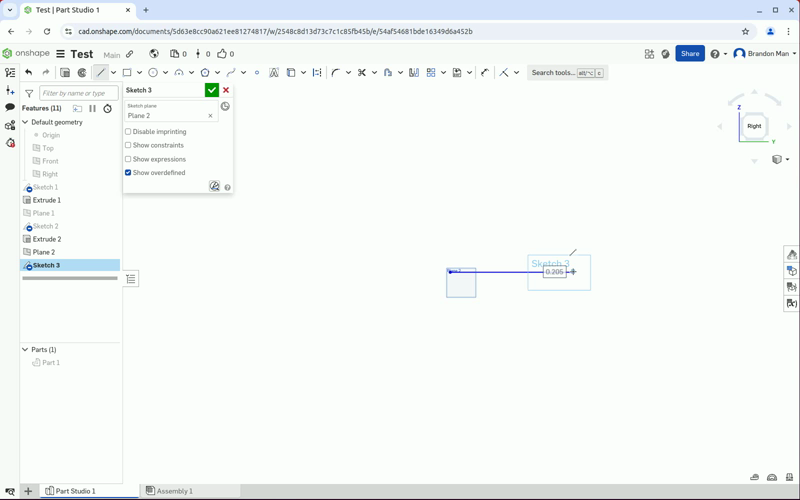
mouse_move(450, 271)
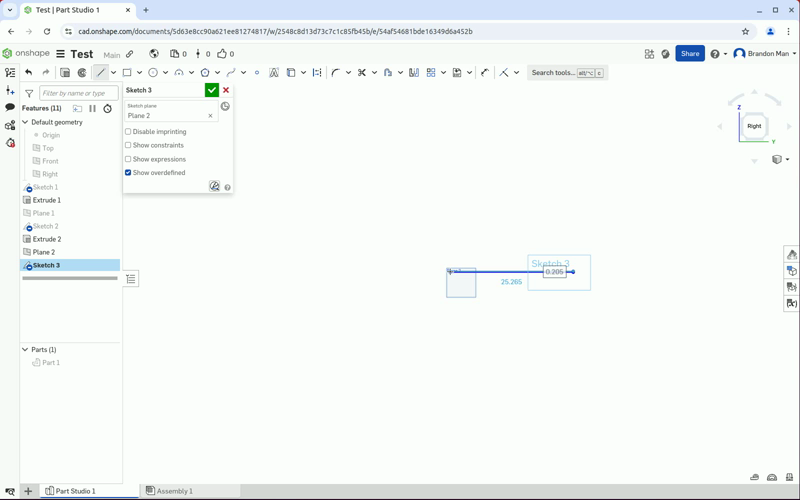
scroll(6)
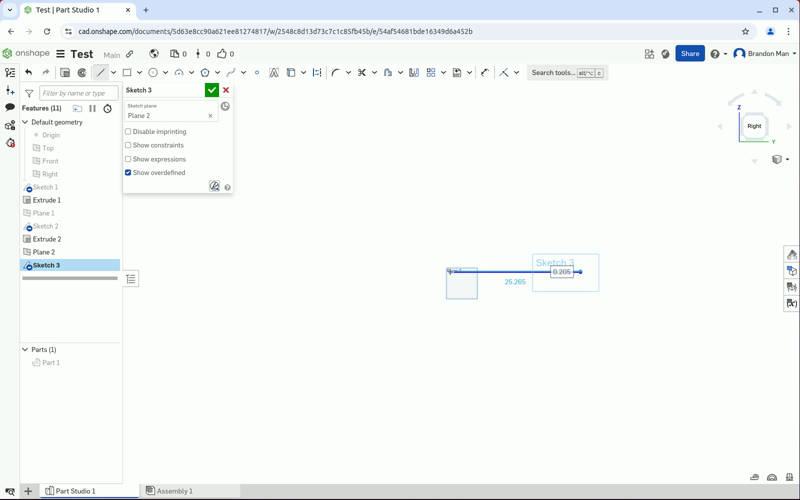
scroll(6)
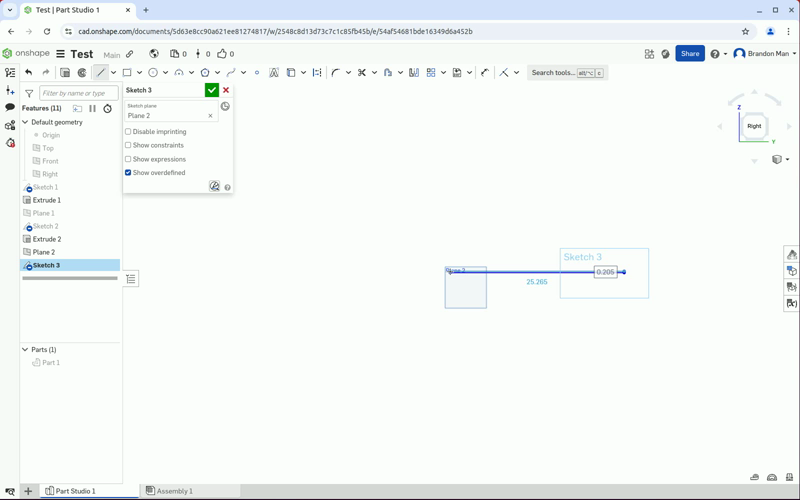
scroll(6)
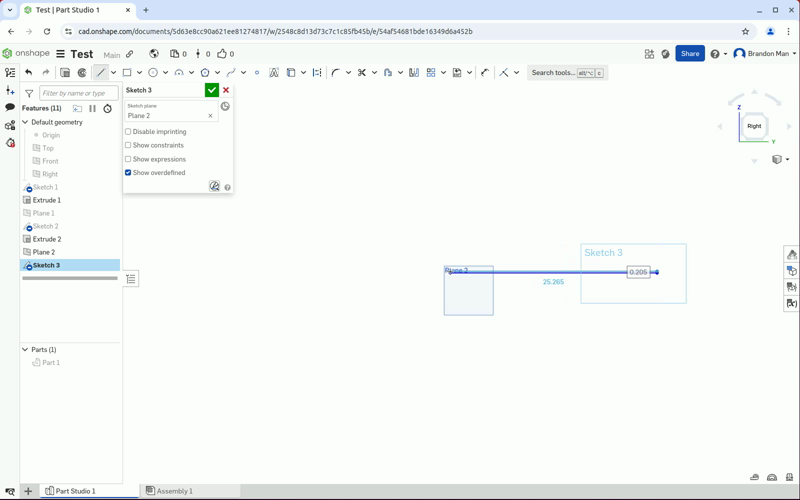
scroll(6)
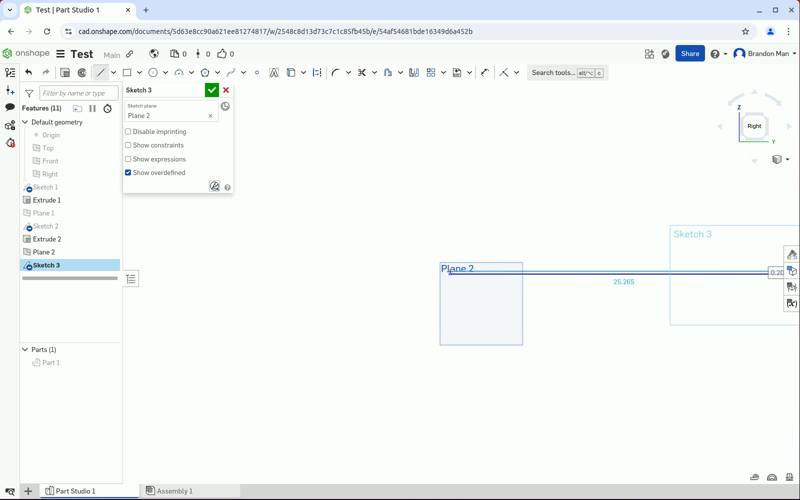
scroll(6)
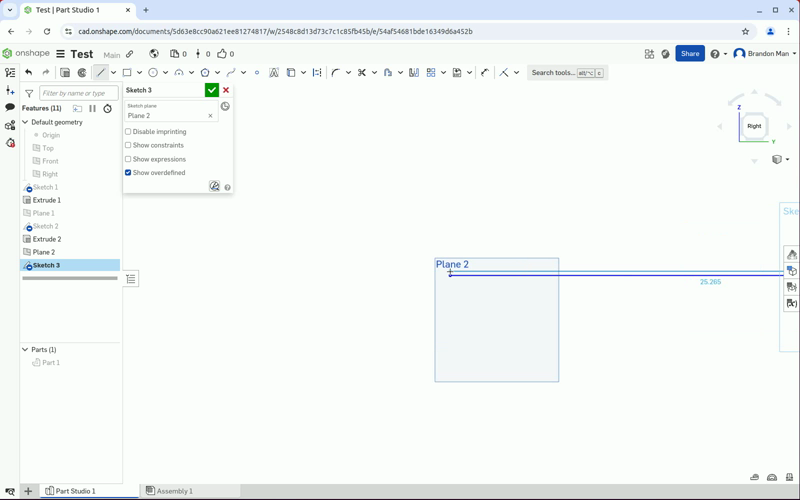
scroll(6)
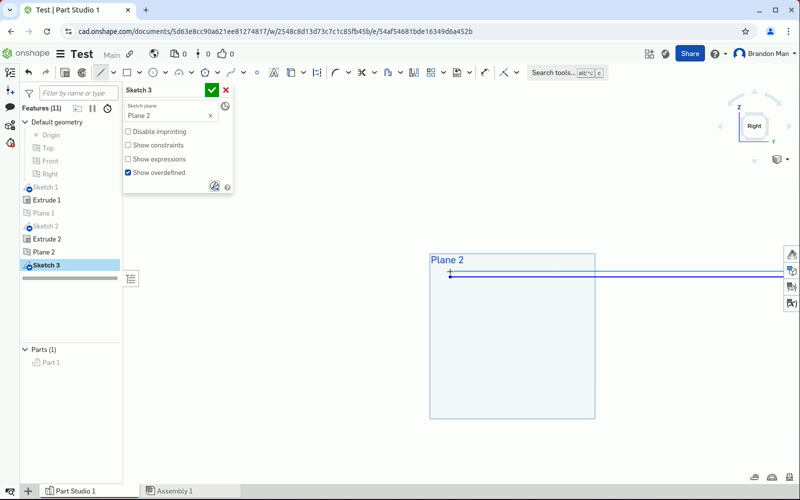
scroll(6)
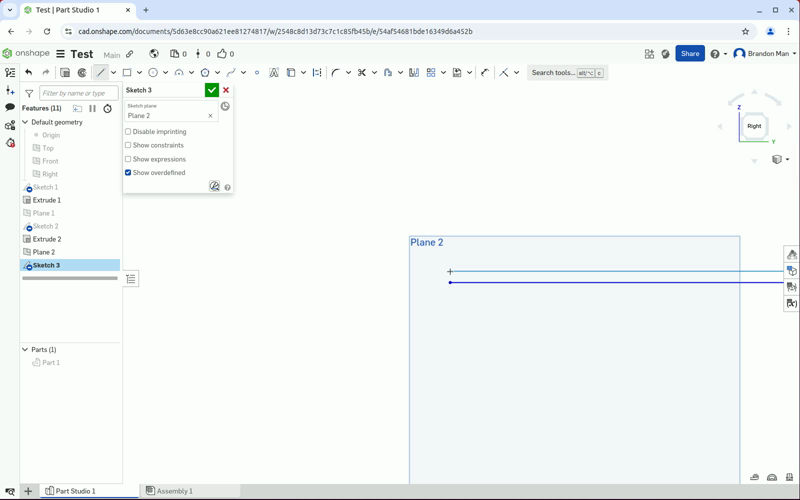
click(450, 271)
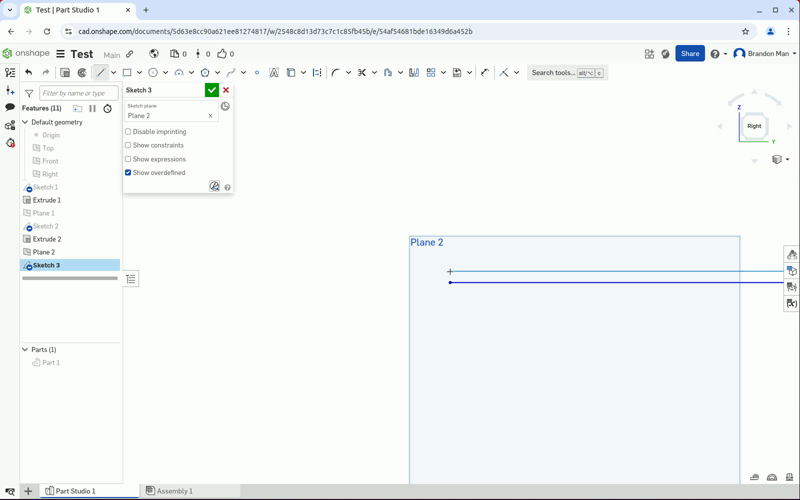
scroll(-6)
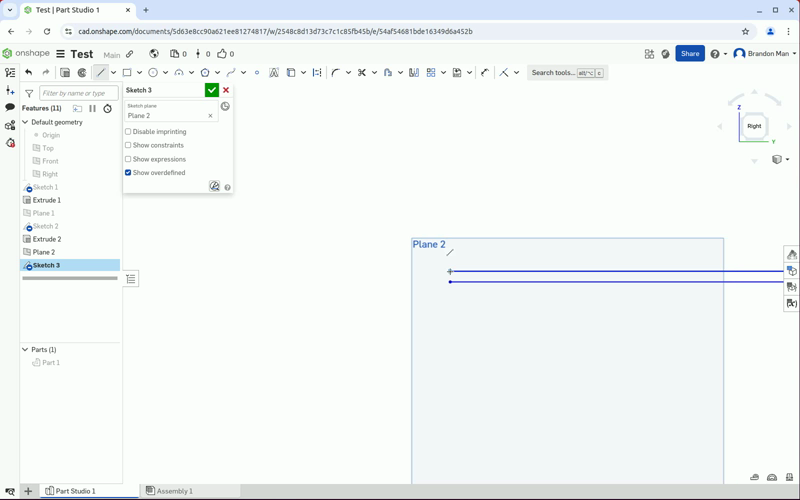
scroll(-6)
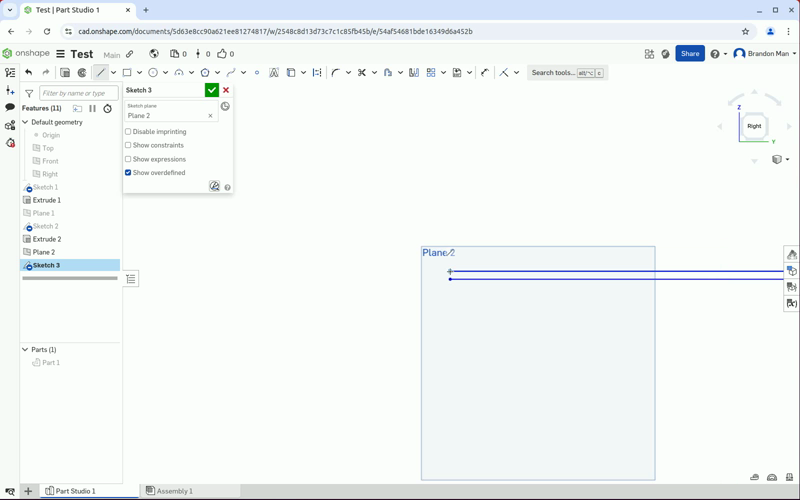
scroll(-6)
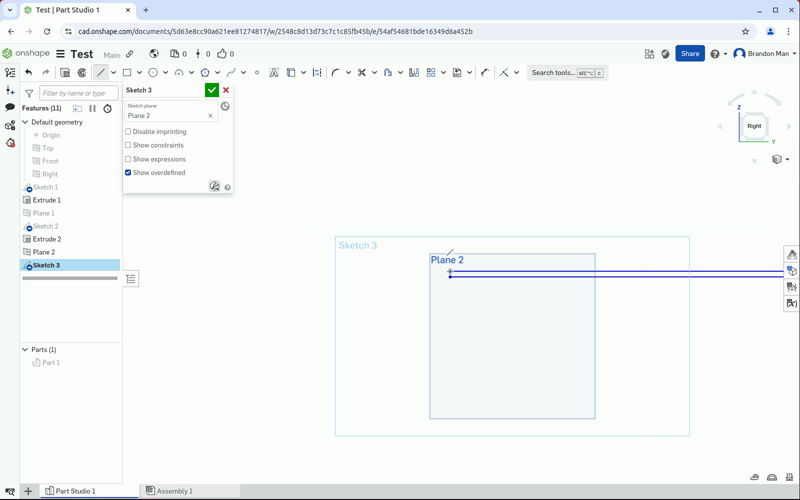
scroll(-6)
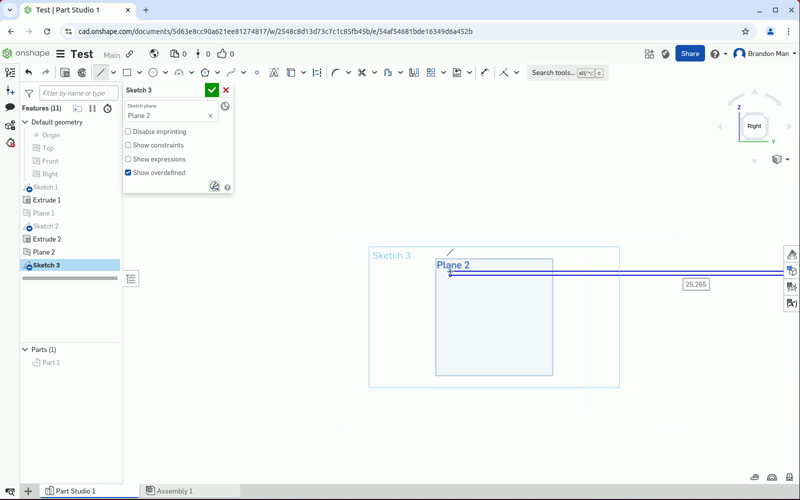
scroll(-6)
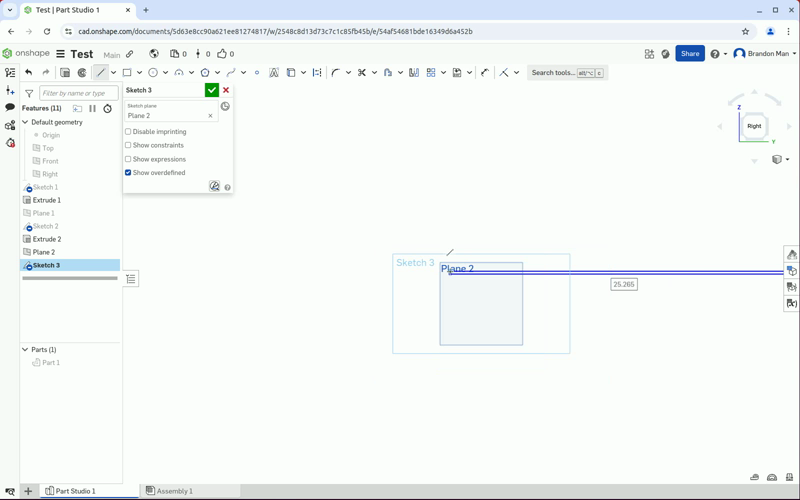
scroll(-6)
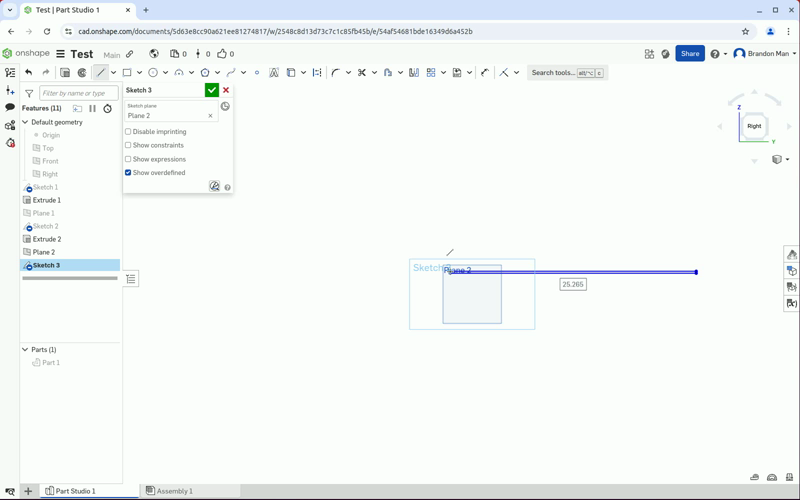
scroll(-6)
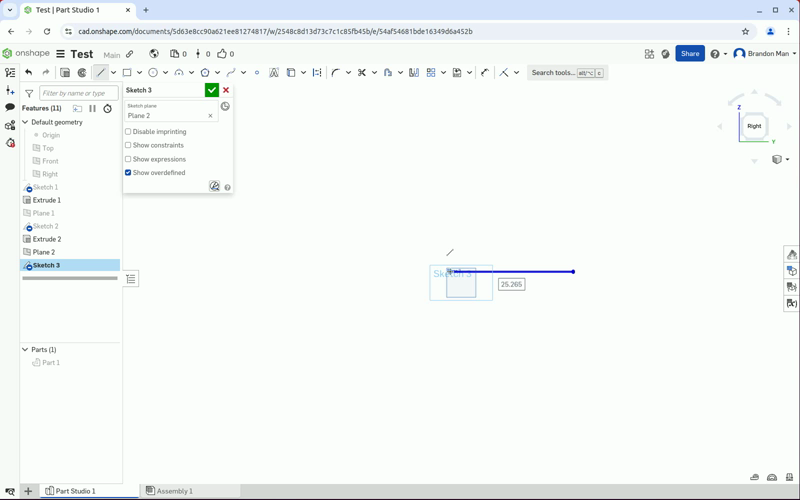
key_up(shift)
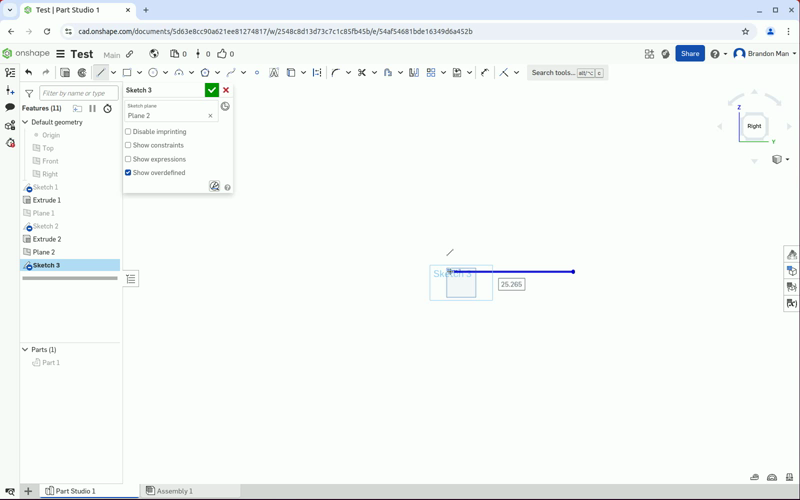
mouse_move(480, 271)
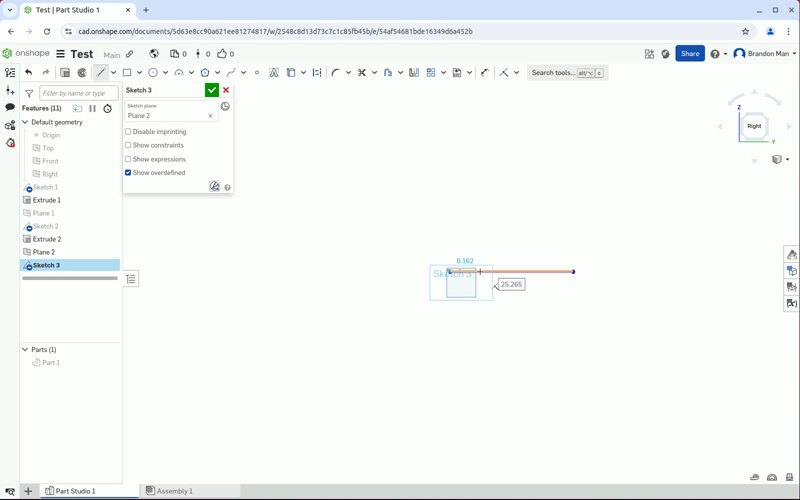
key_down(shift)
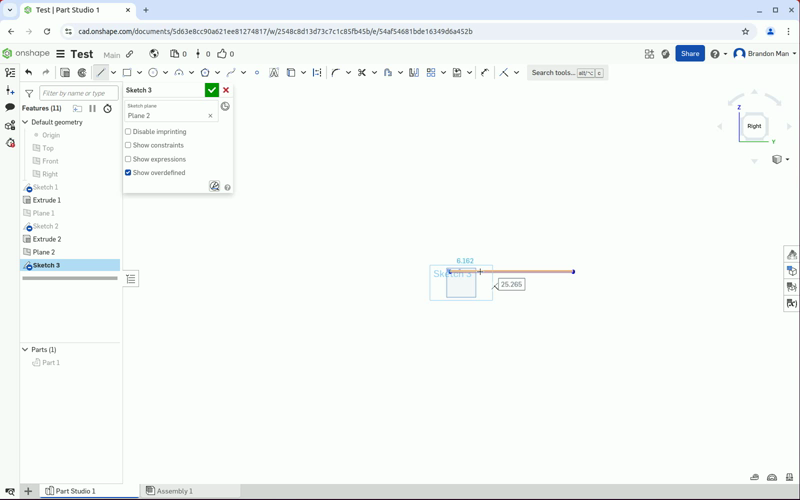
mouse_move(450, 272)
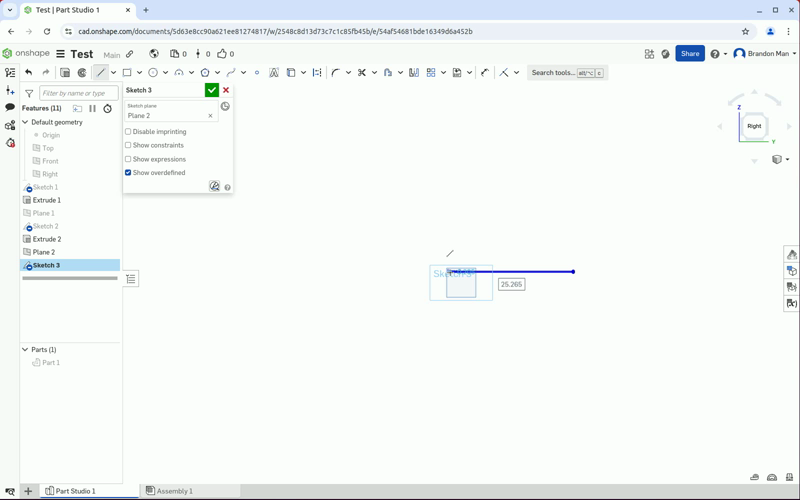
scroll(6)
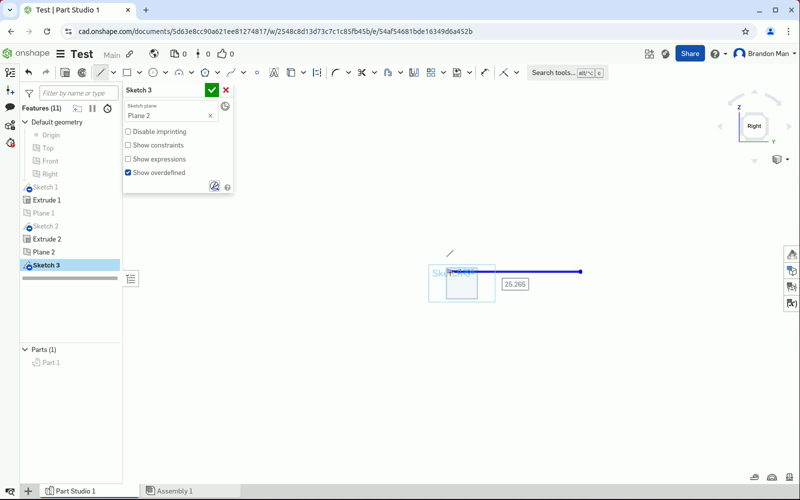
scroll(6)
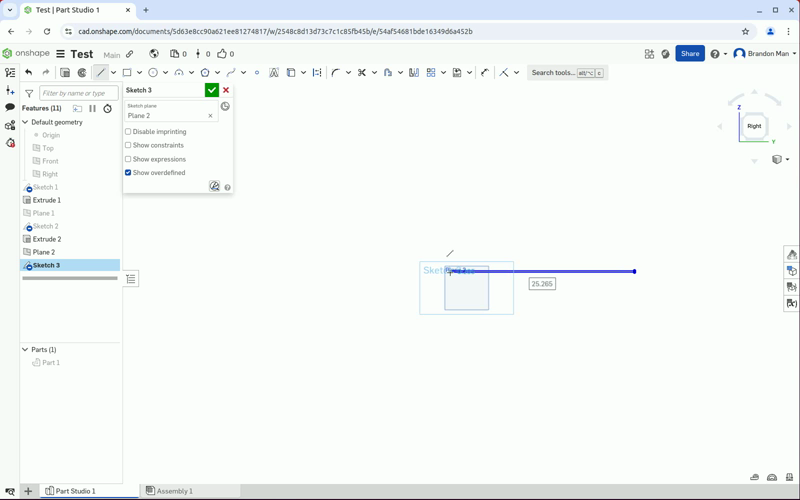
scroll(6)
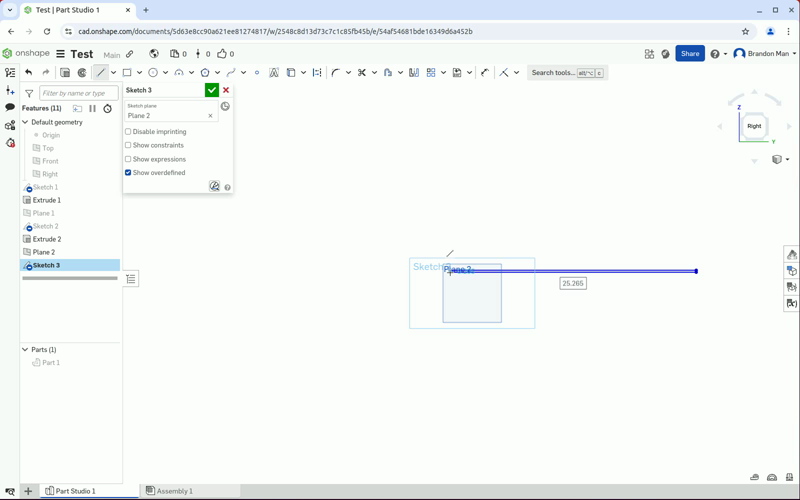
scroll(6)
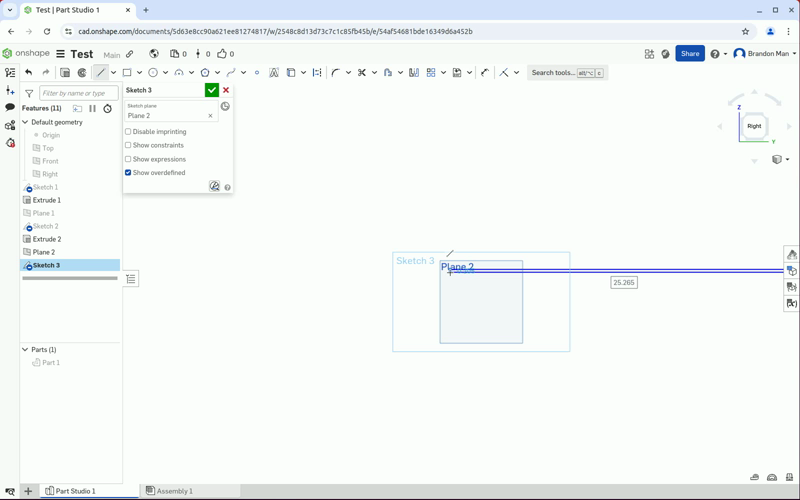
scroll(6)
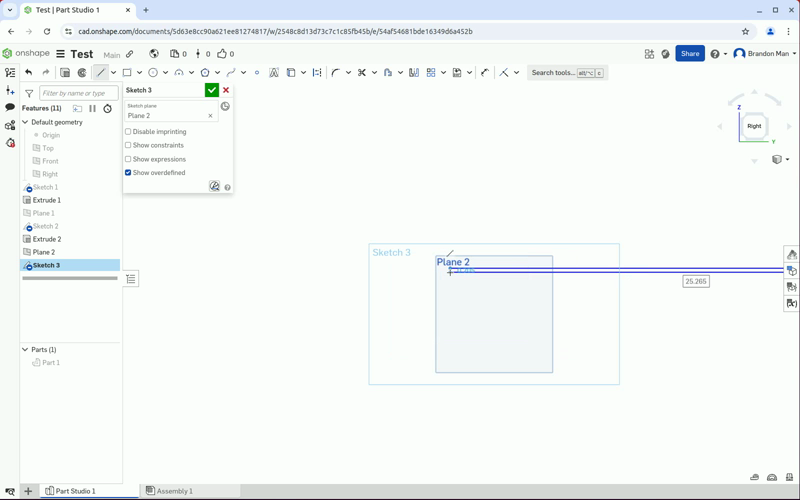
scroll(6)
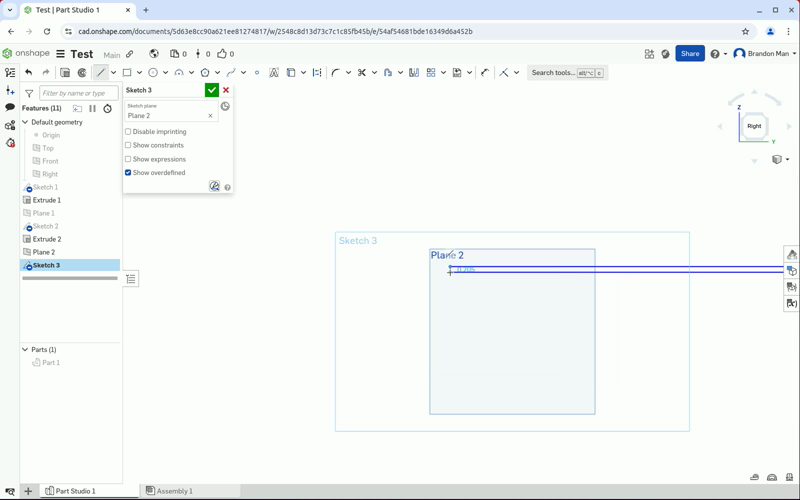
scroll(6)
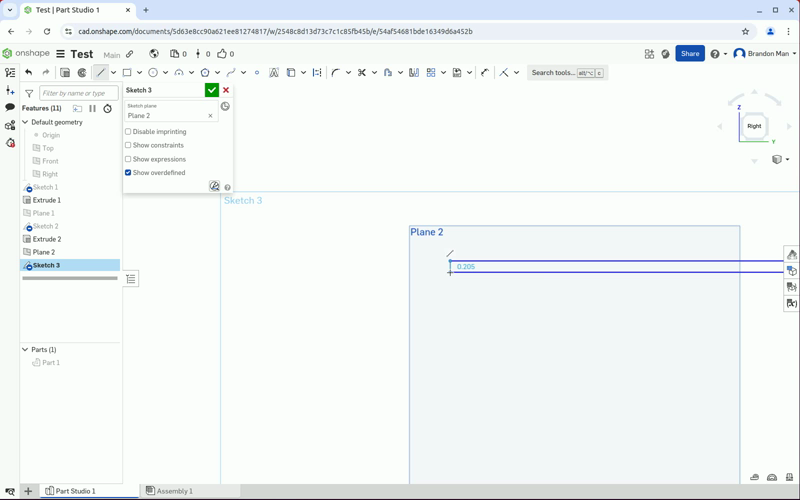
key_up(shift)
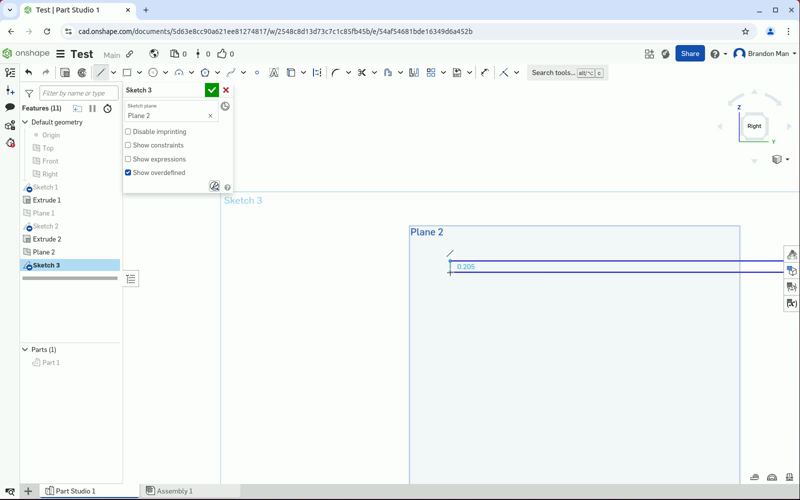
click(450, 272)
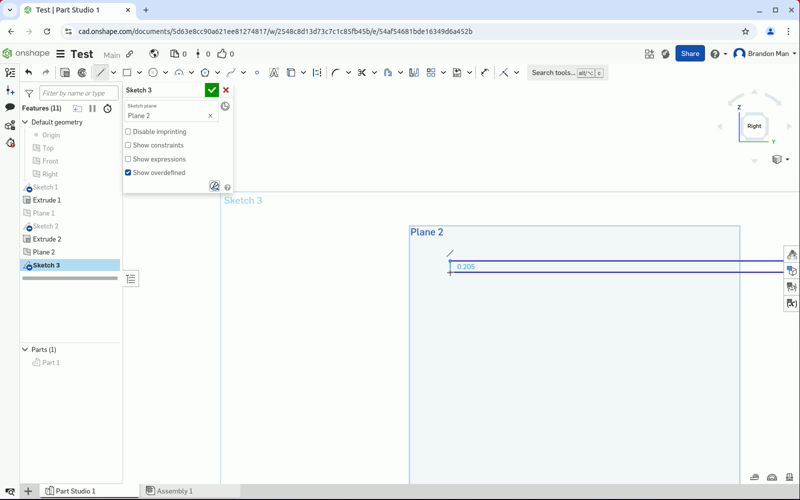
scroll(-6)
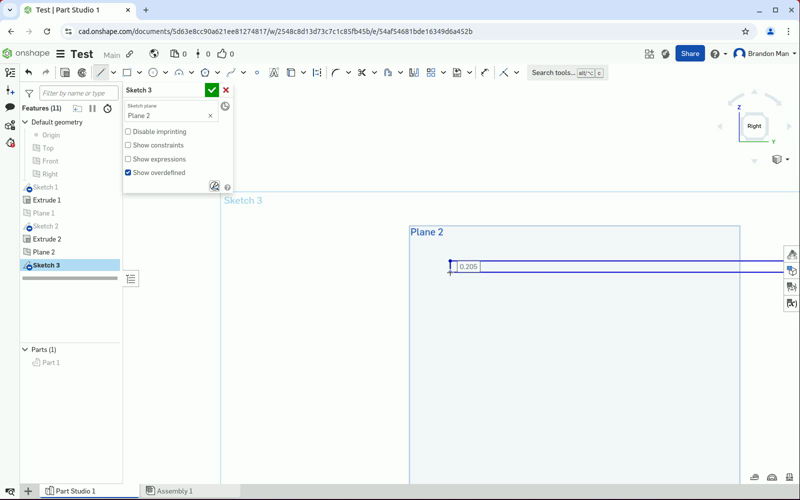
scroll(-6)
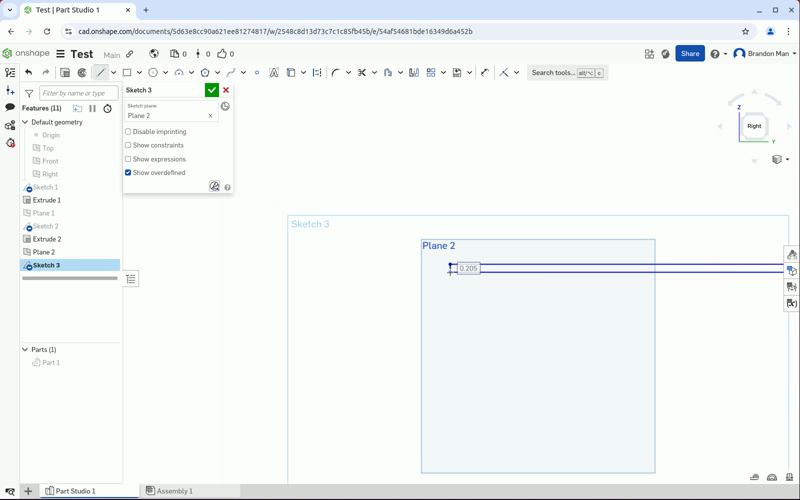
scroll(-6)
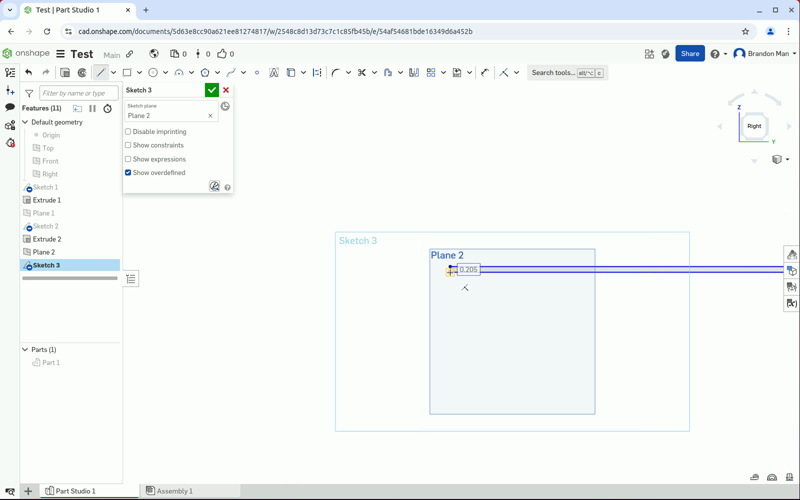
scroll(-6)
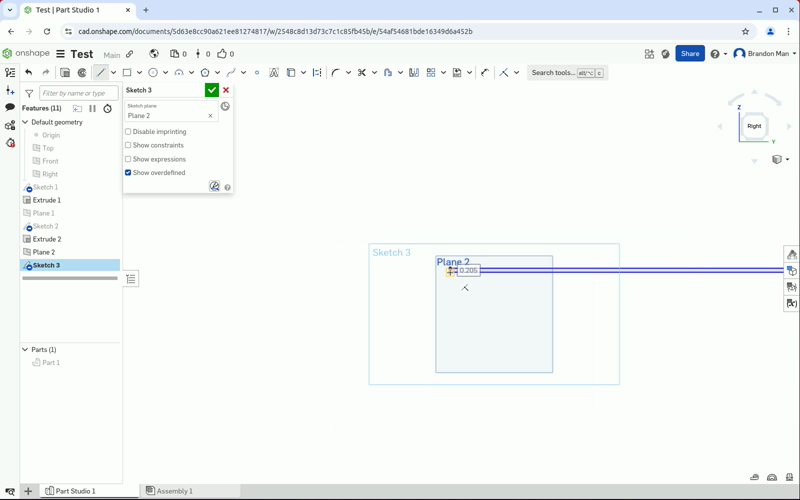
scroll(-6)
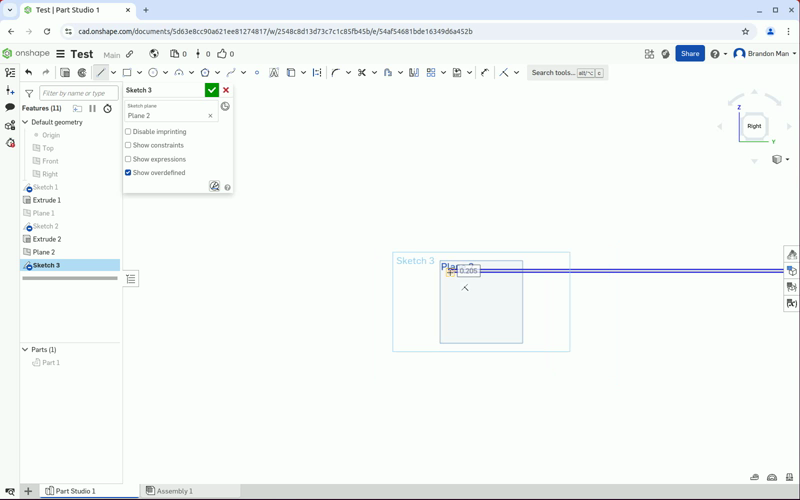
scroll(-6)
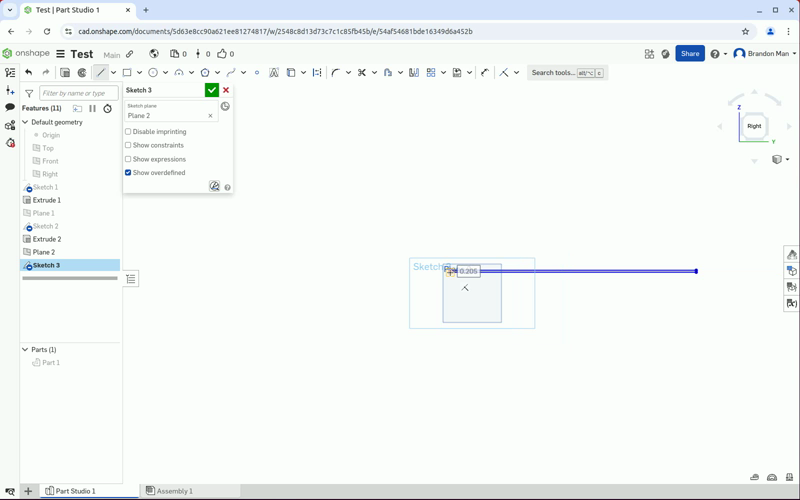
scroll(-6)
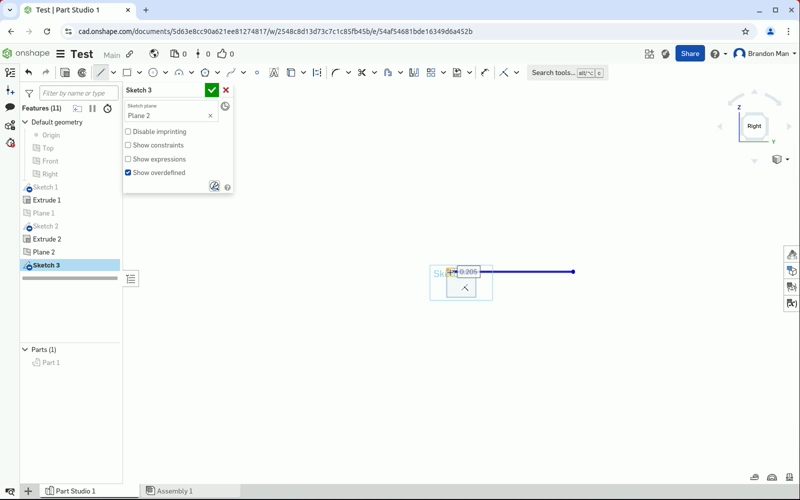
key(esc)
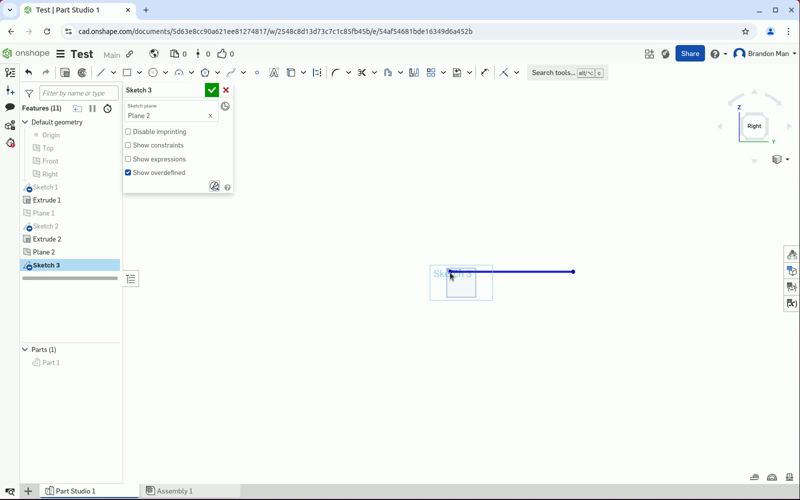
mouse_move(498, 271)
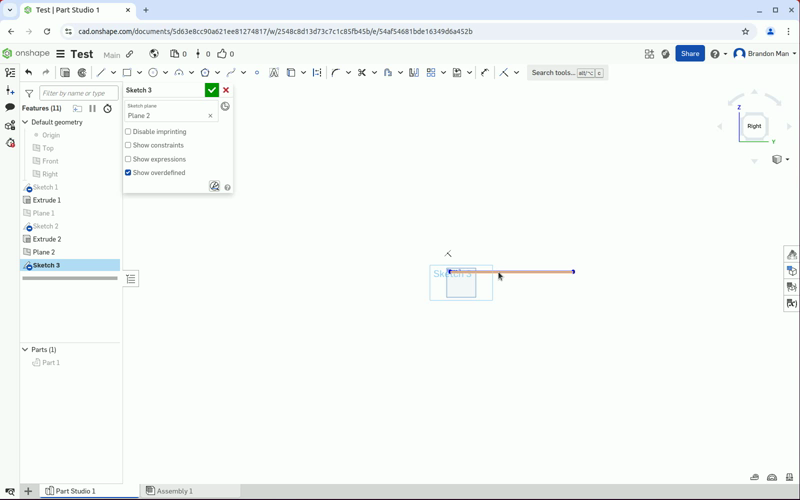
scroll(6)
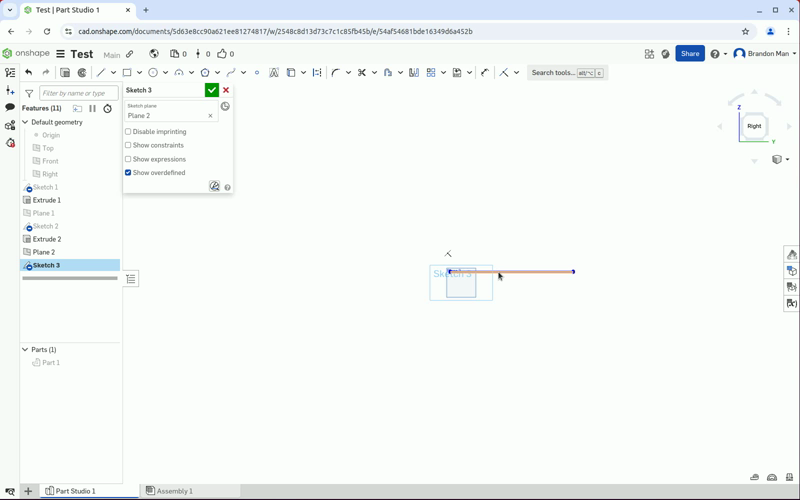
scroll(6)
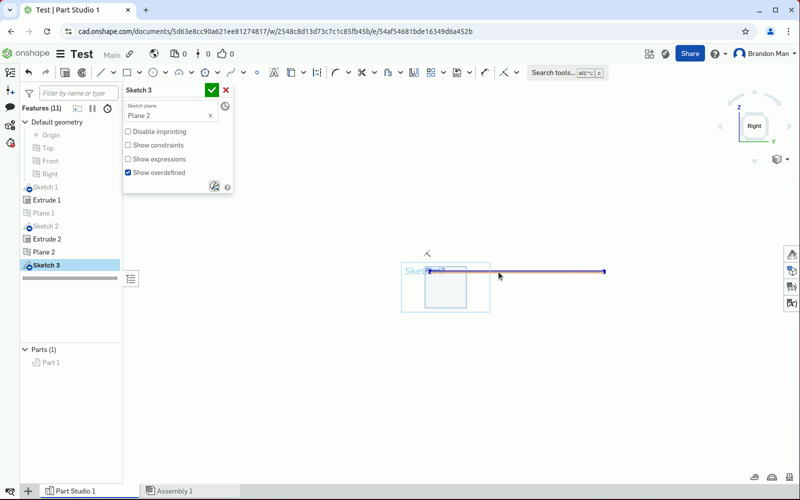
scroll(6)
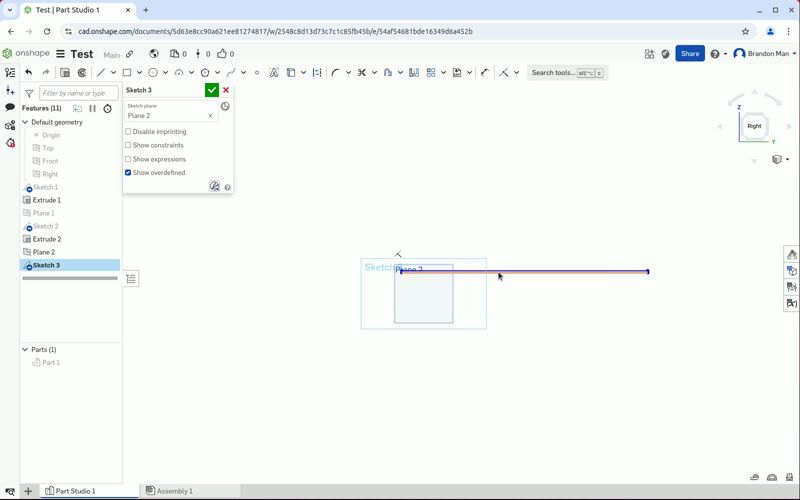
scroll(6)
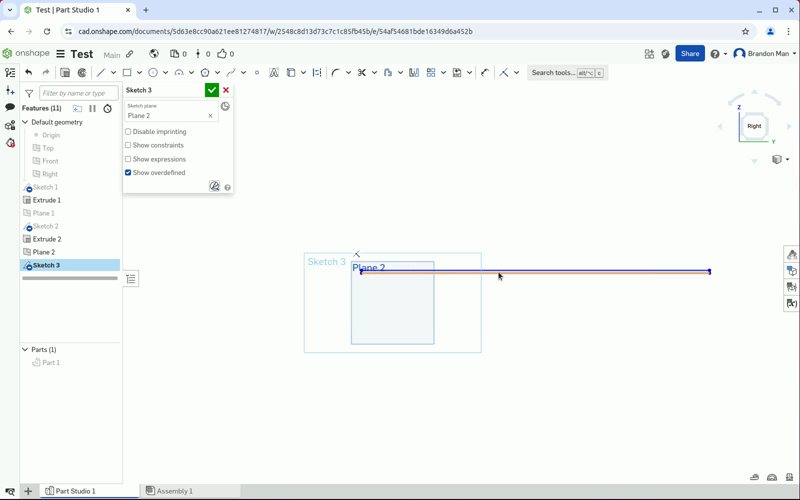
scroll(6)
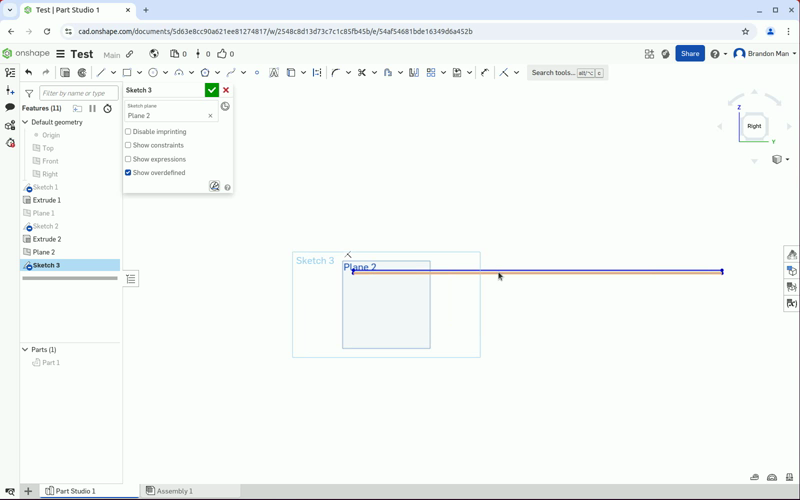
scroll(6)
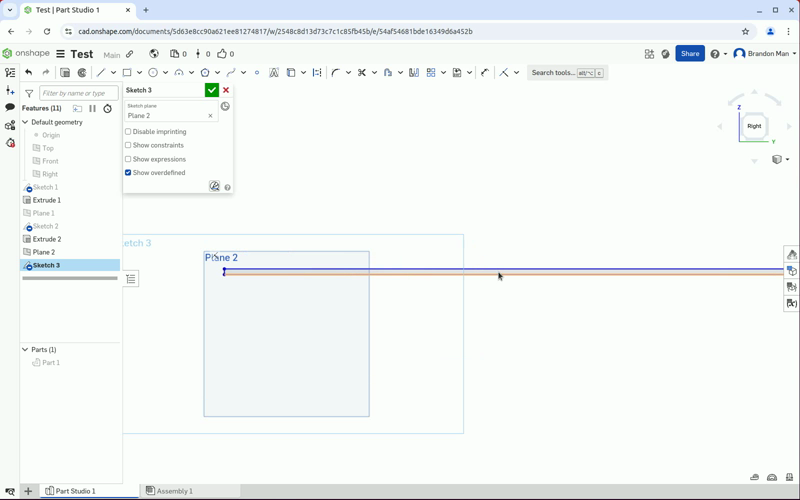
scroll(6)
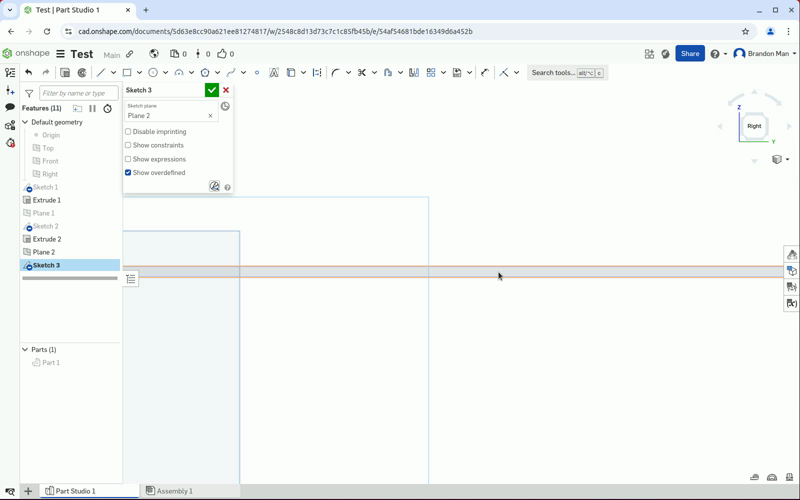
click(498, 271)
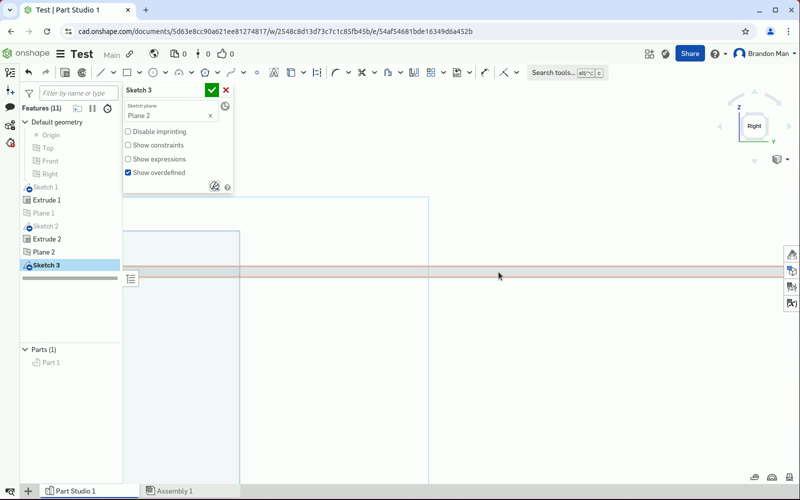
scroll(-6)
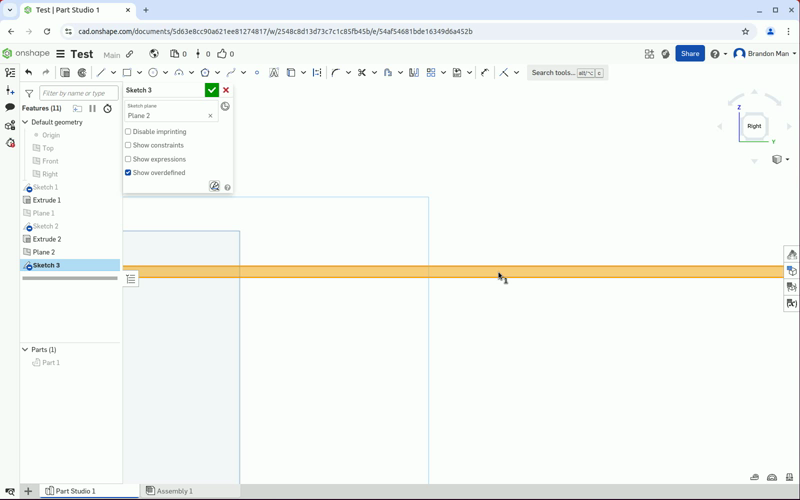
scroll(-6)
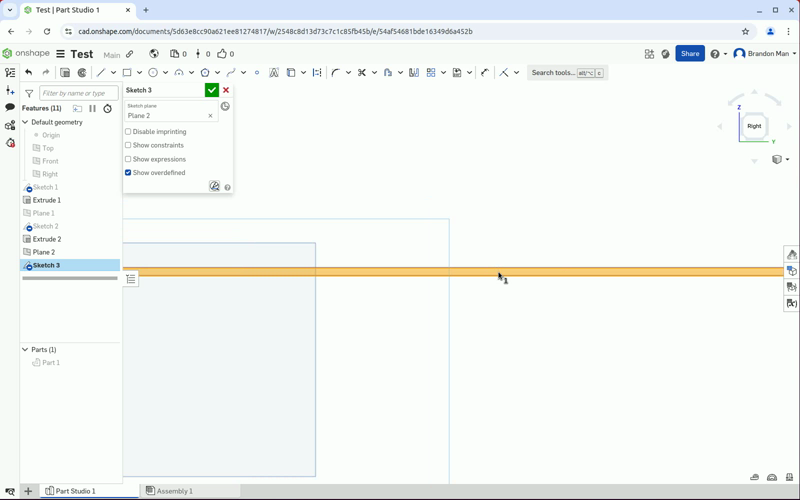
scroll(-6)
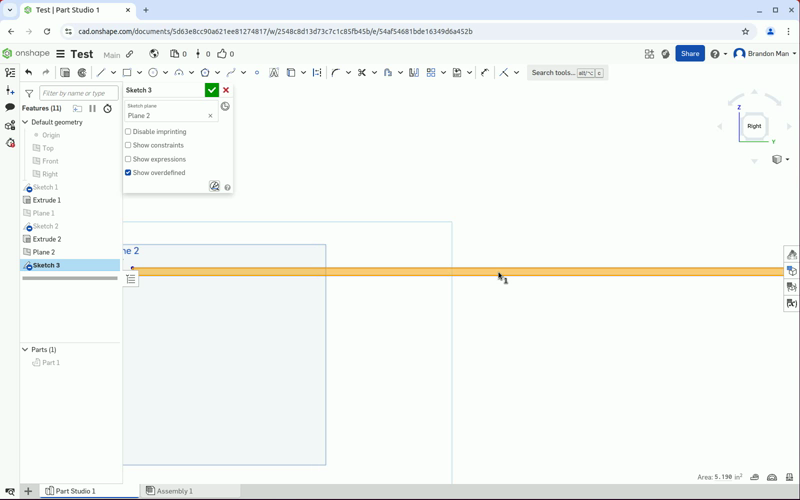
scroll(-6)
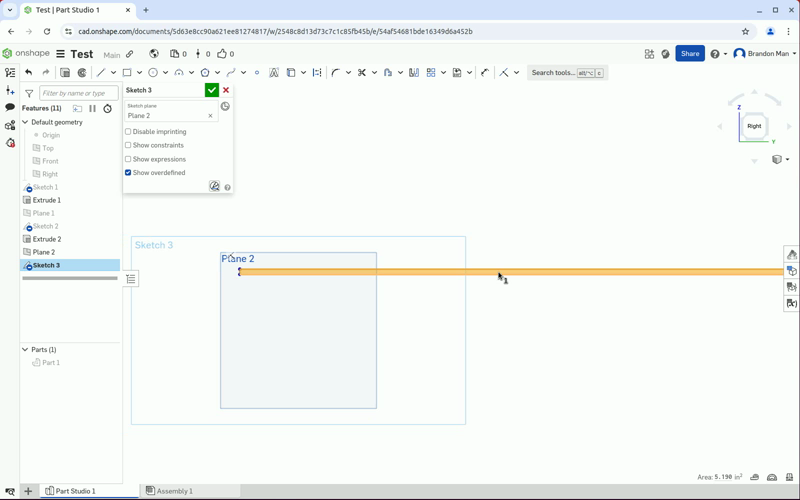
scroll(-6)
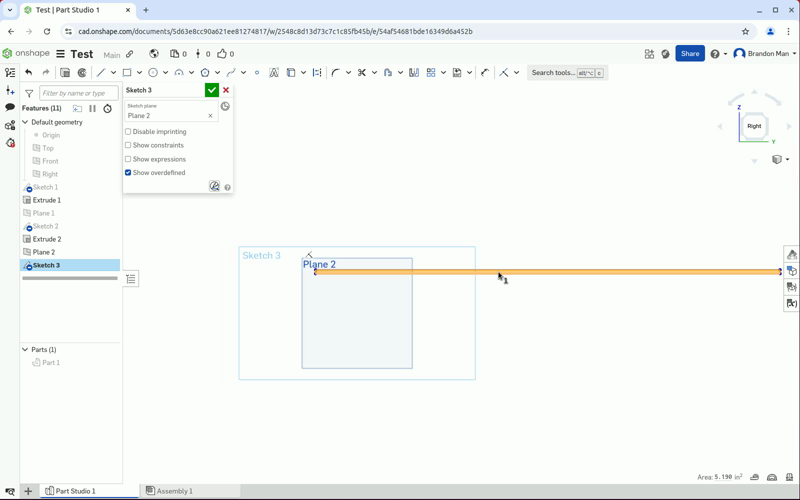
scroll(-6)
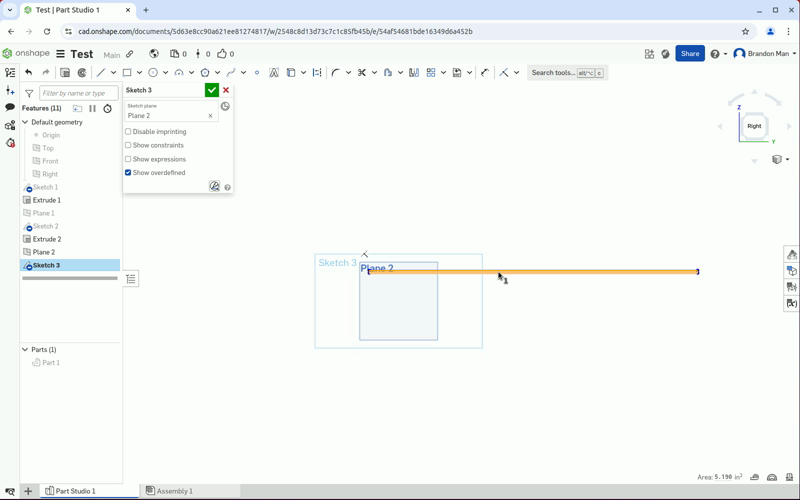
scroll(-6)
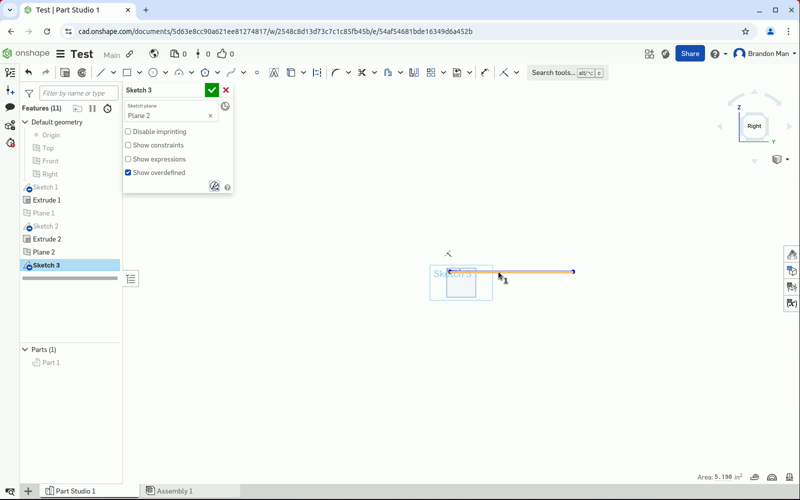
mouse_move(73, 352)
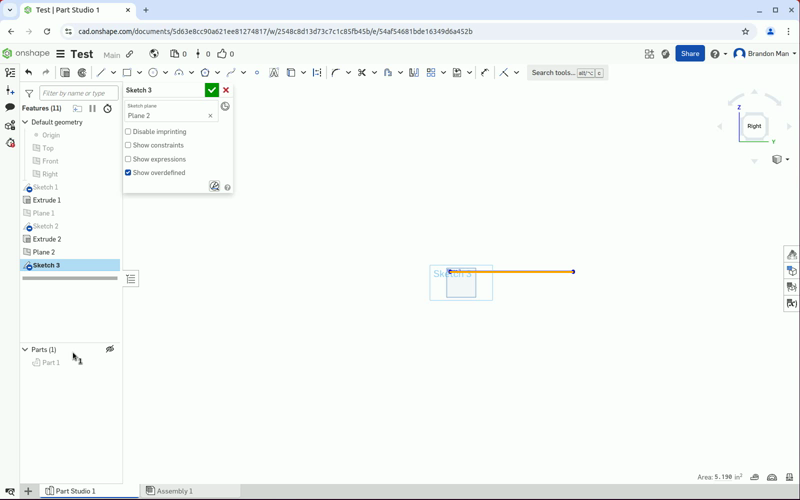
key(shift+y)
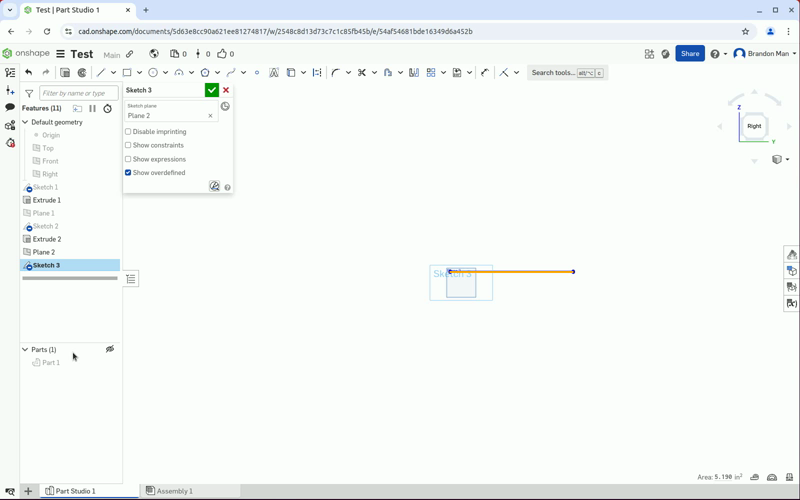
key(shift+e)
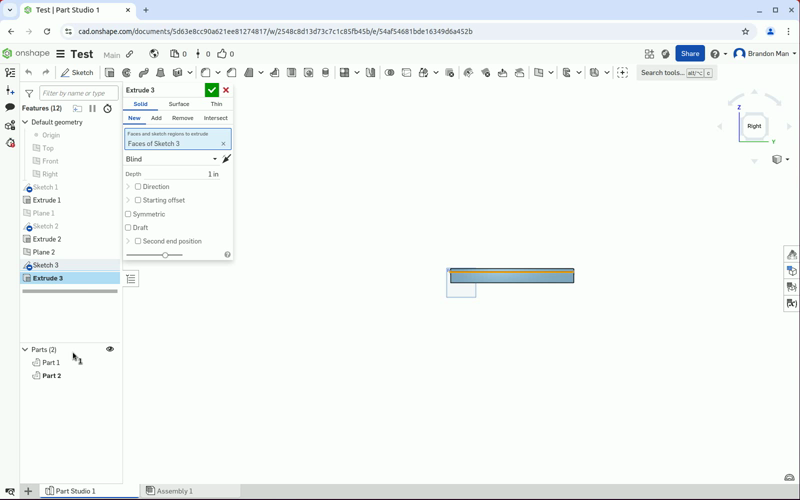
mouse_move(143, 106)
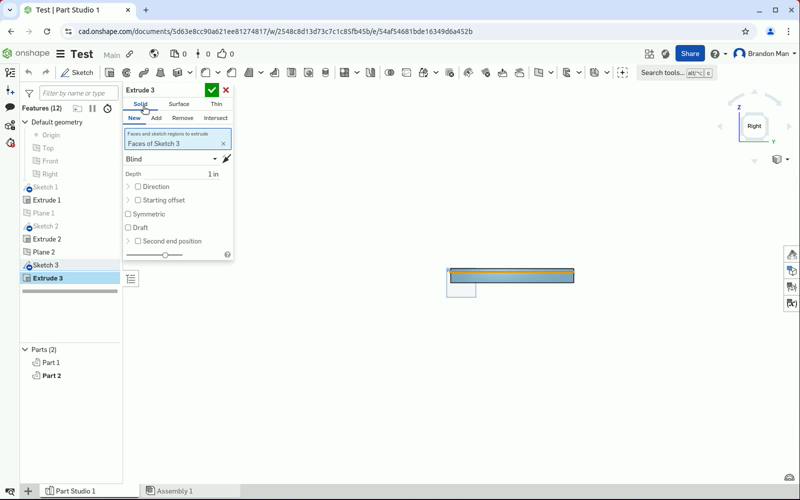
click(143, 106)
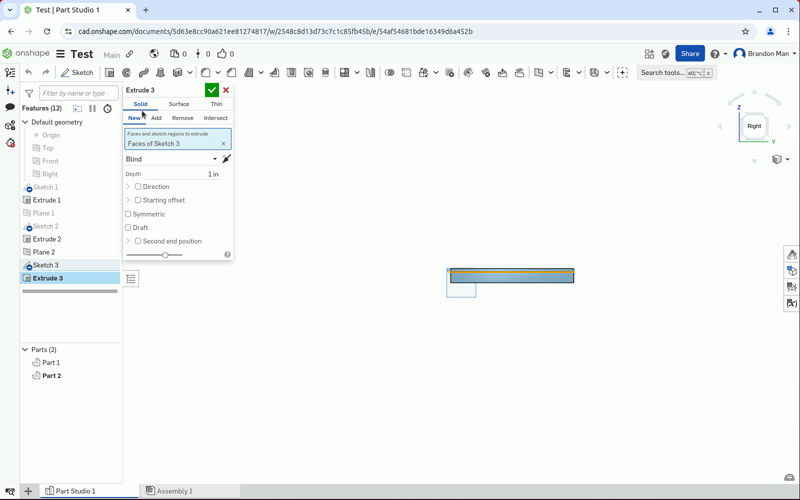
mouse_move(137, 120)
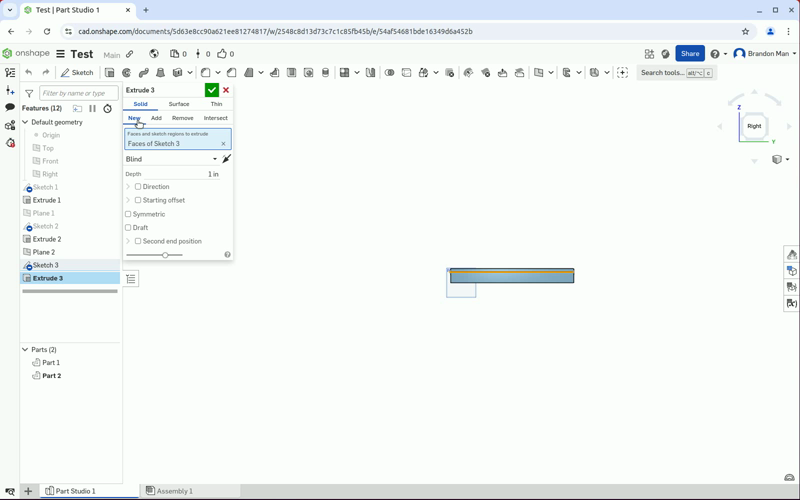
click(137, 120)
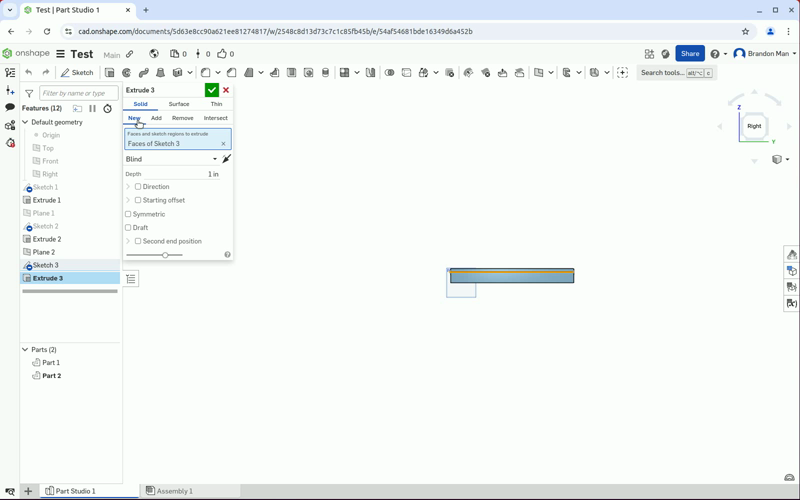
key(tab, 4)
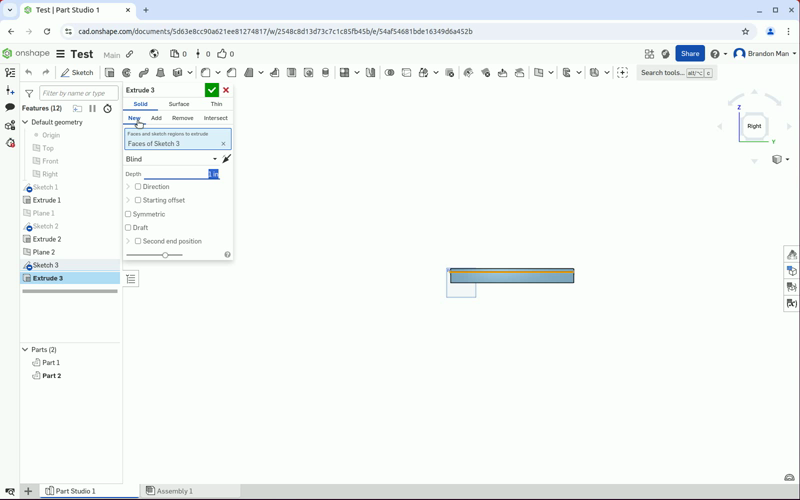
text(0.241)
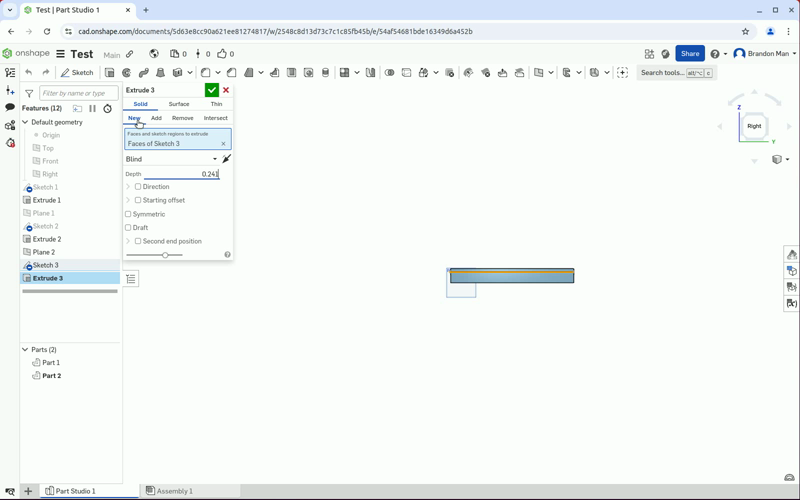
key(enter)
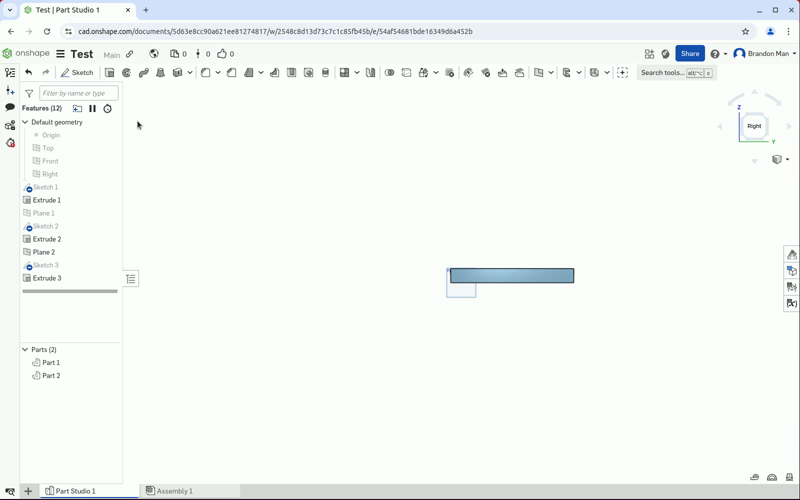
key(shift+h)
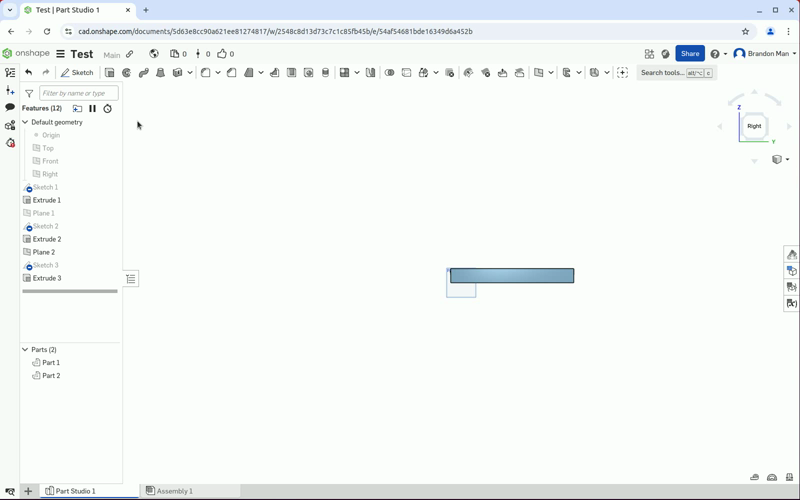
key(shift+h)
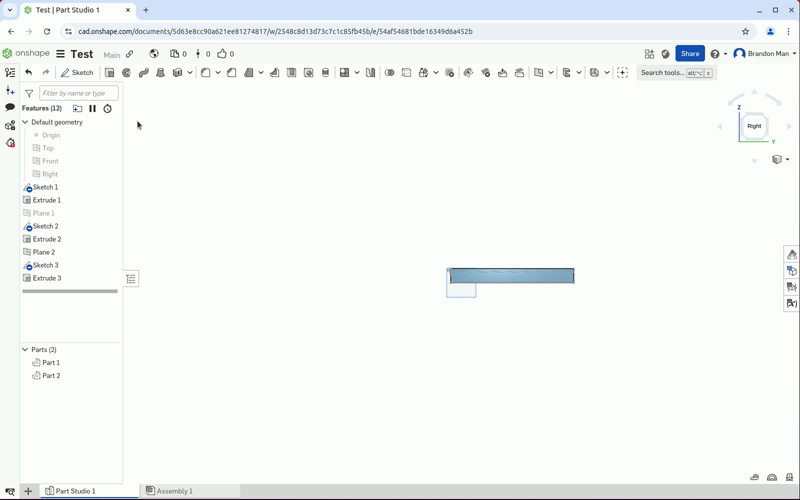
key(shift+7)
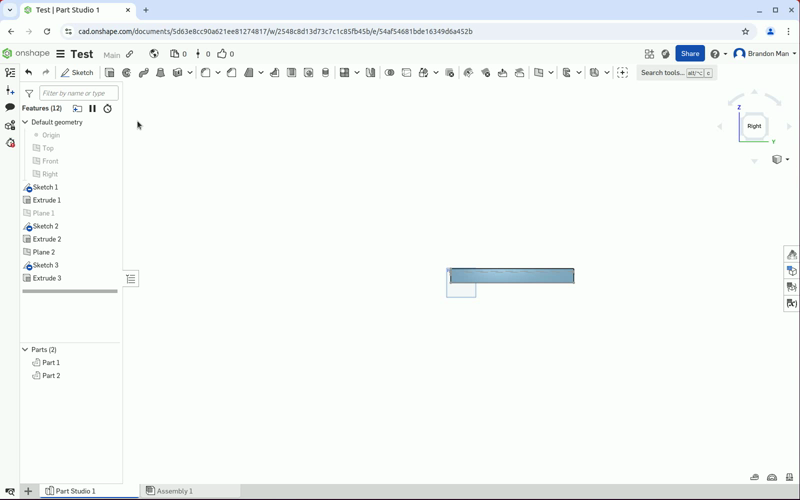
key(right, 2)
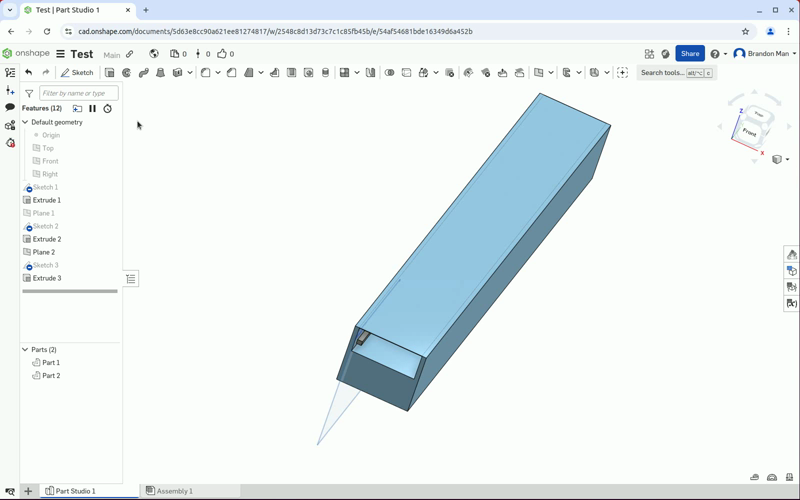
key(down, 2)
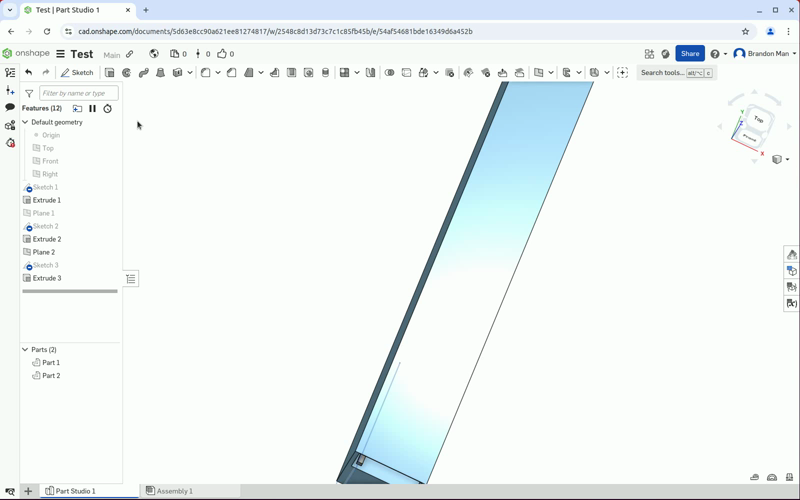
key(up, 2)
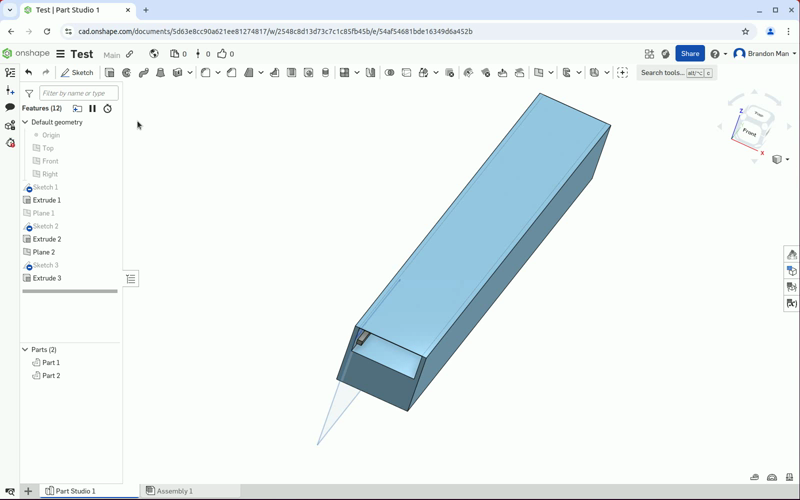
key(left, 2)
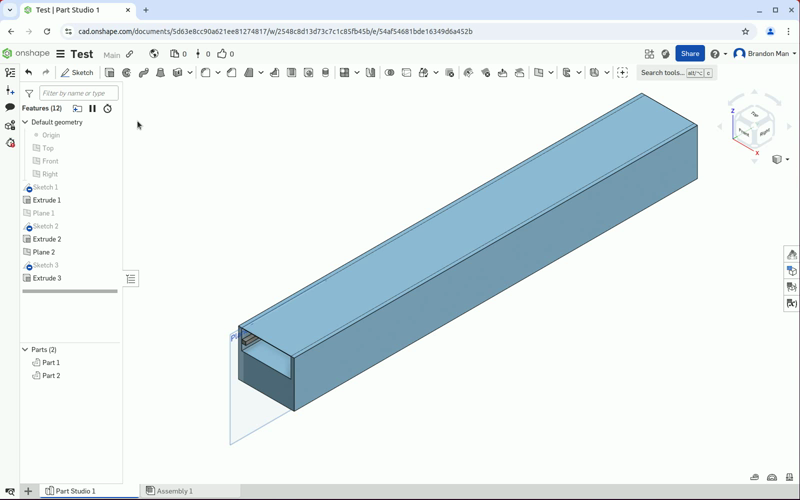
mouse_move(73, 189)
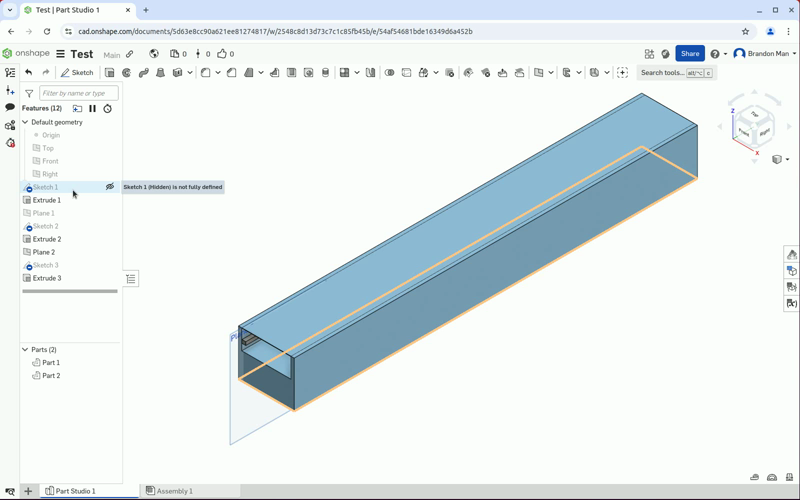
click(73, 189)